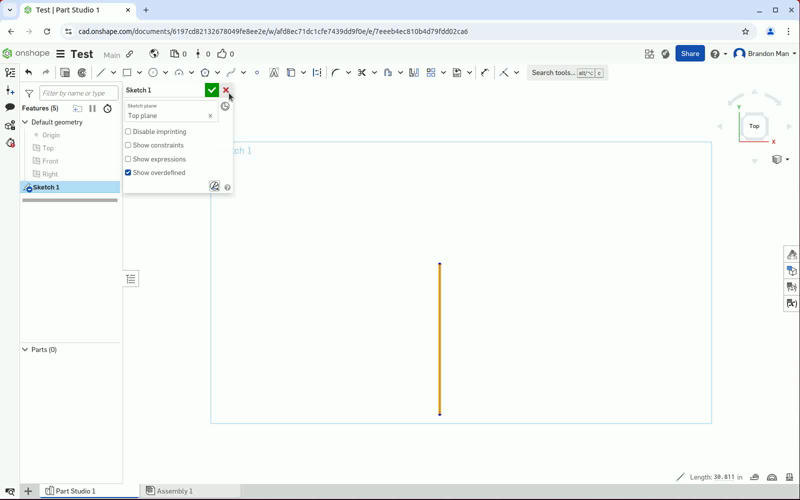
key(shift+h)
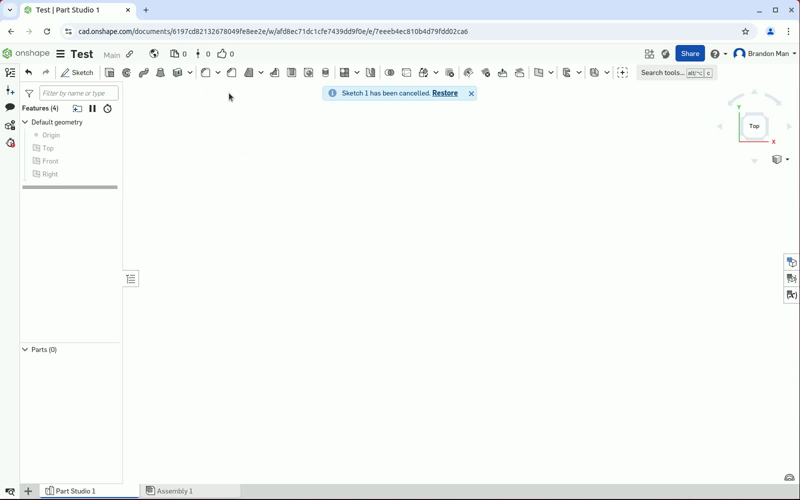
mouse_move(73, 352)
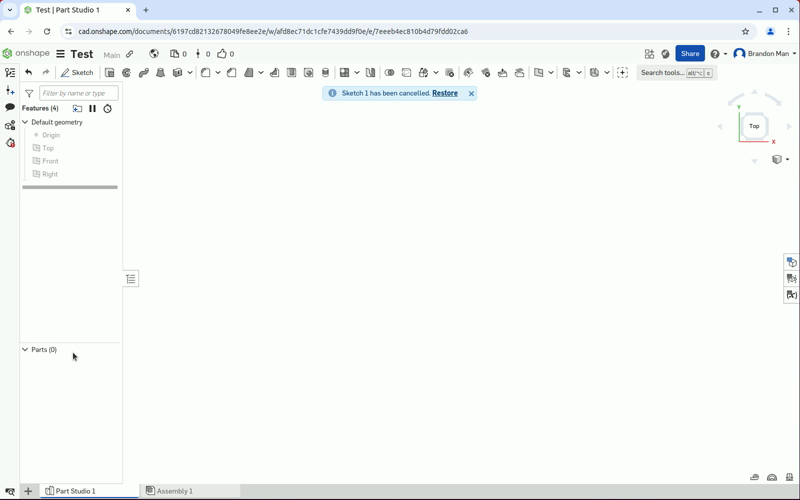
key(y)
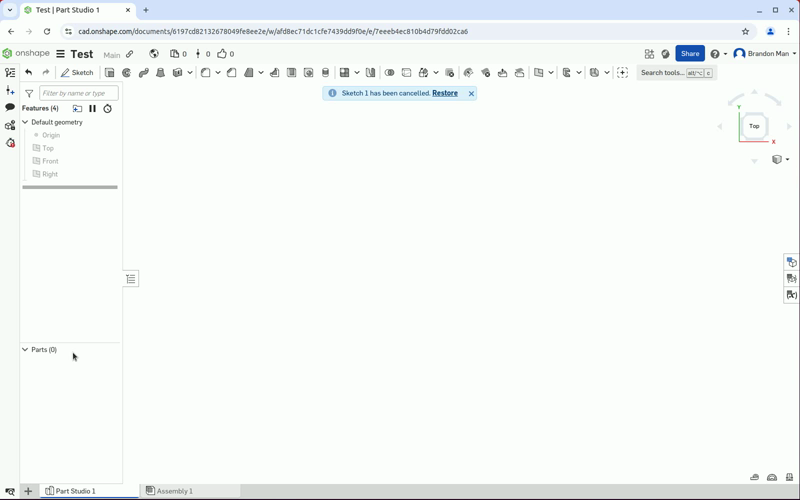
key(shift+p)
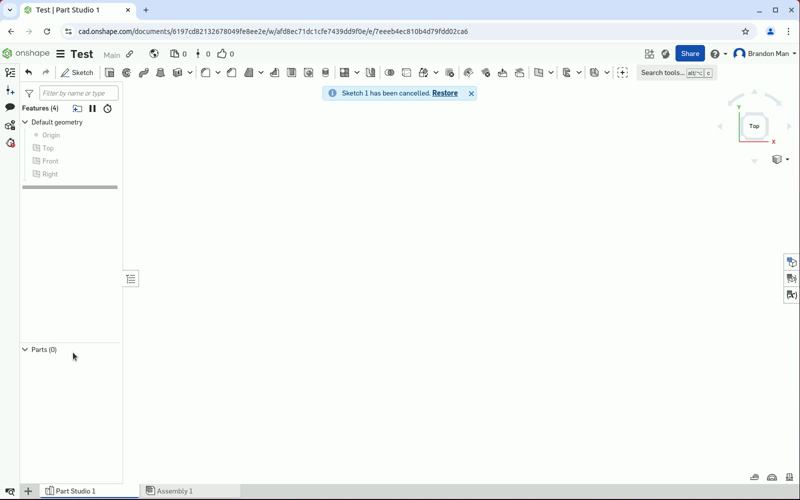
key(space)
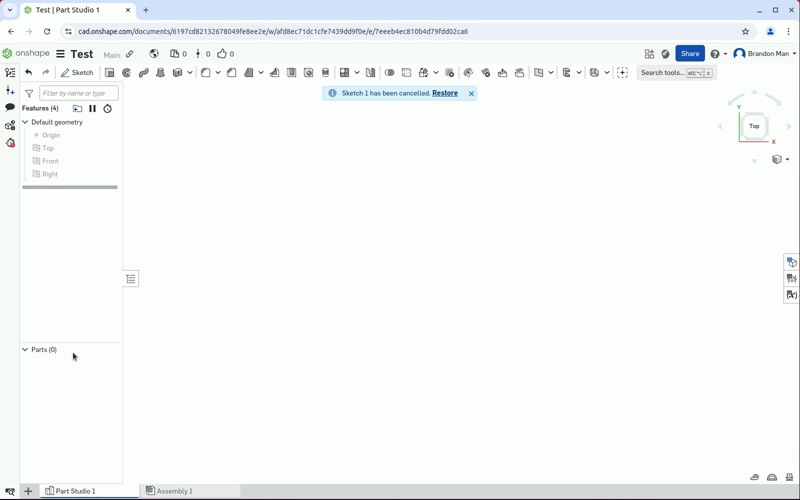
key_down(shift)
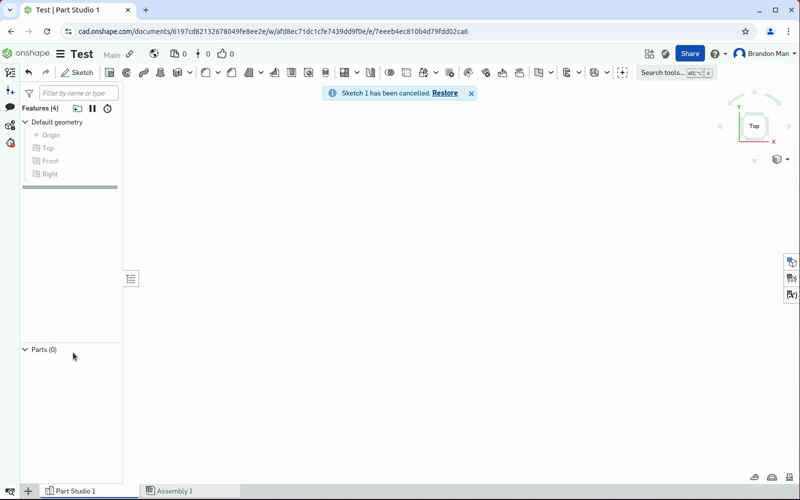
key(up)
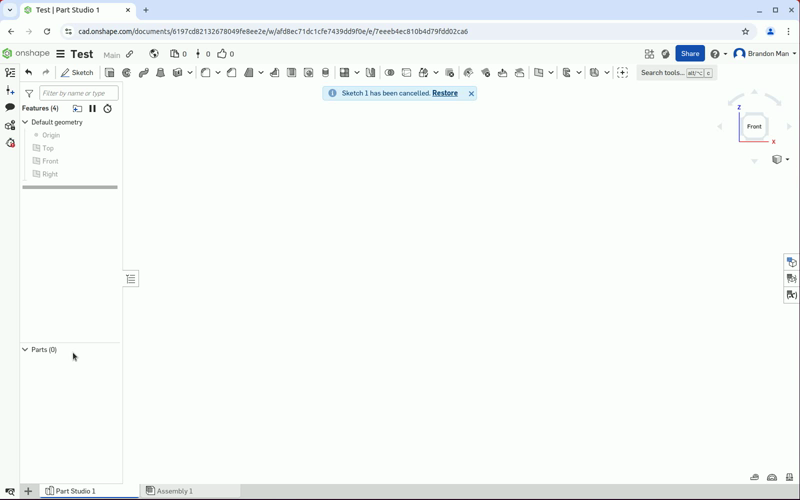
key_up(shift)
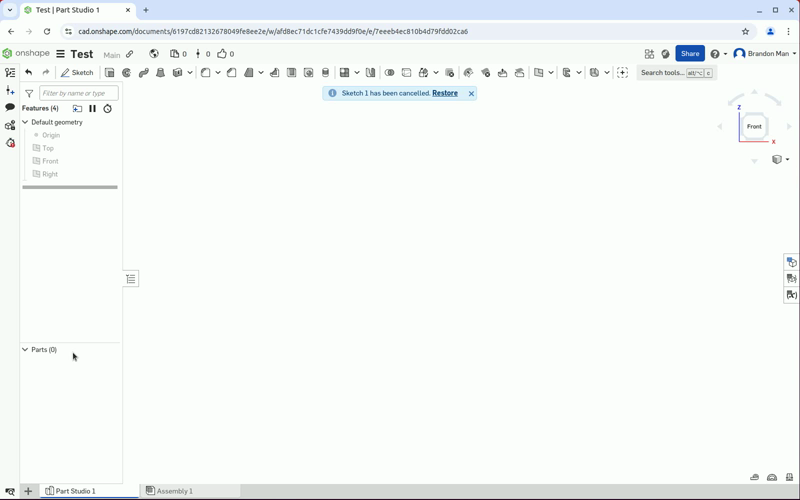
mouse_move(73, 352)
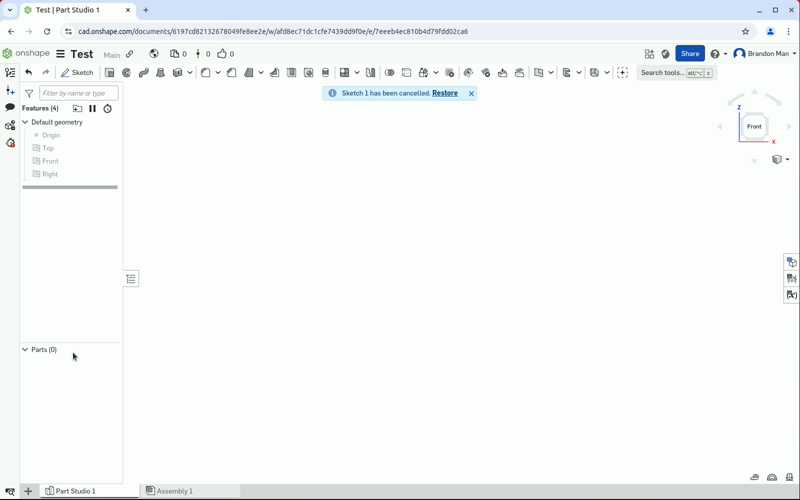
key(shift+y)
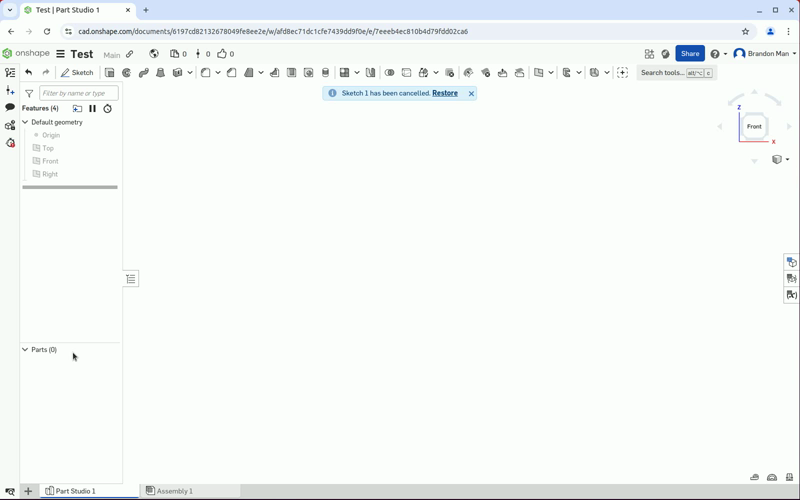
key(shift+s)
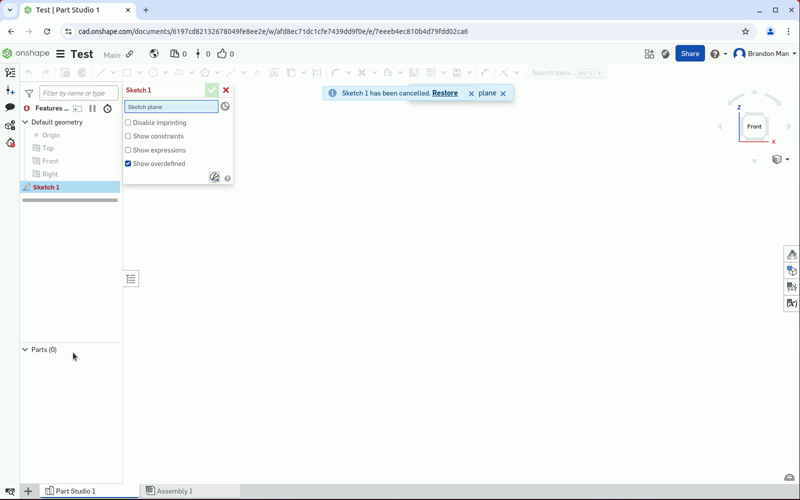
mouse_move(73, 163)
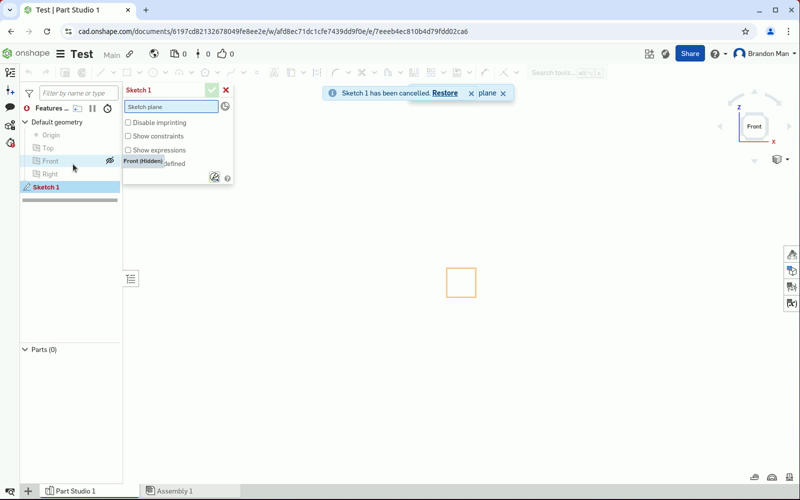
click(73, 163)
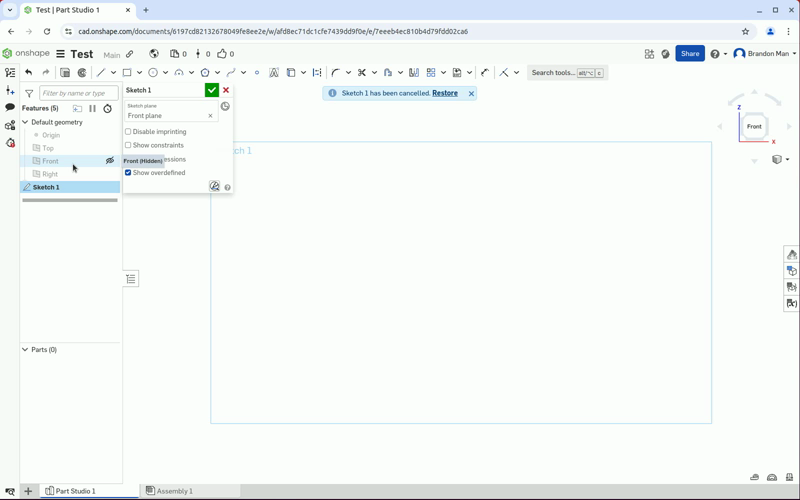
mouse_move(73, 352)
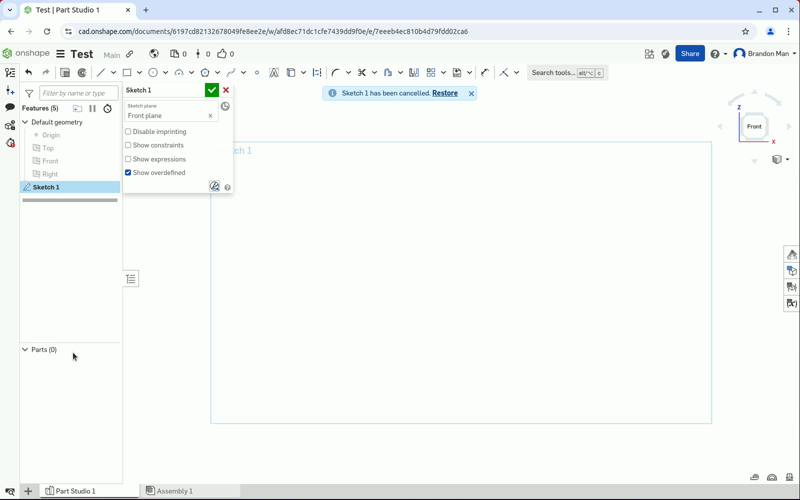
key(y)
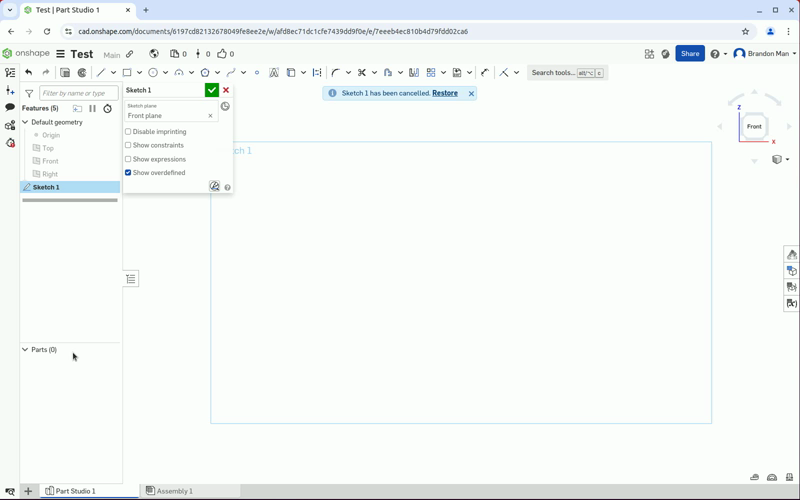
key(l)
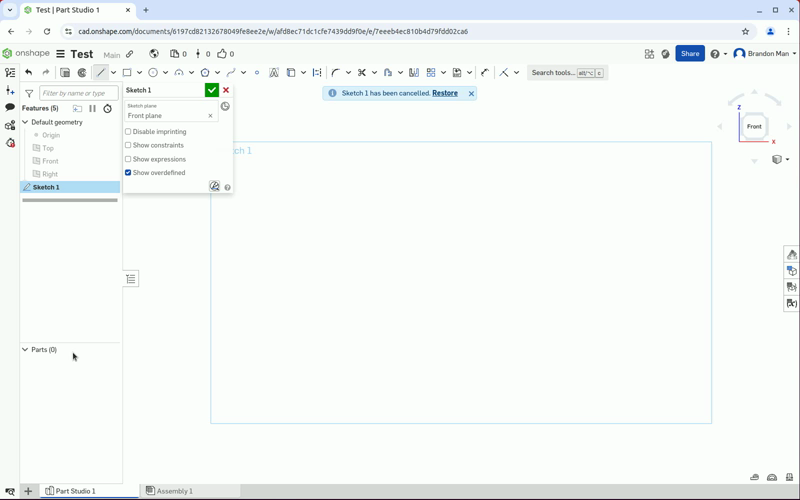
key_down(shift)
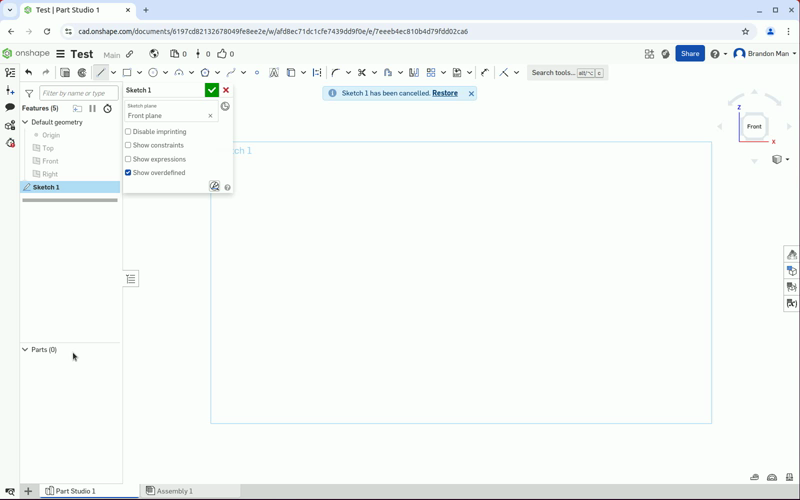
mouse_move(348, 282)
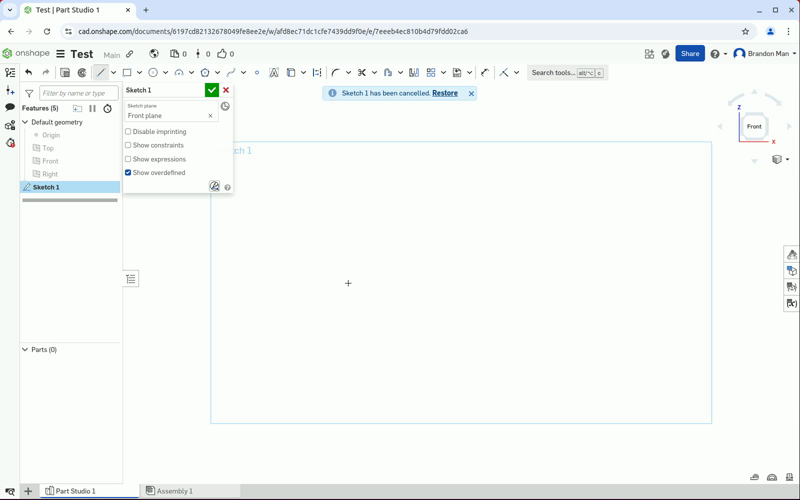
click(348, 282)
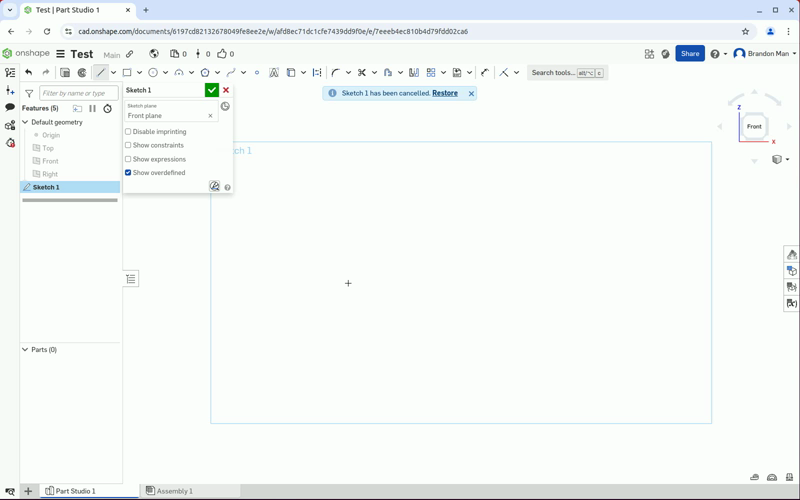
key_up(shift)
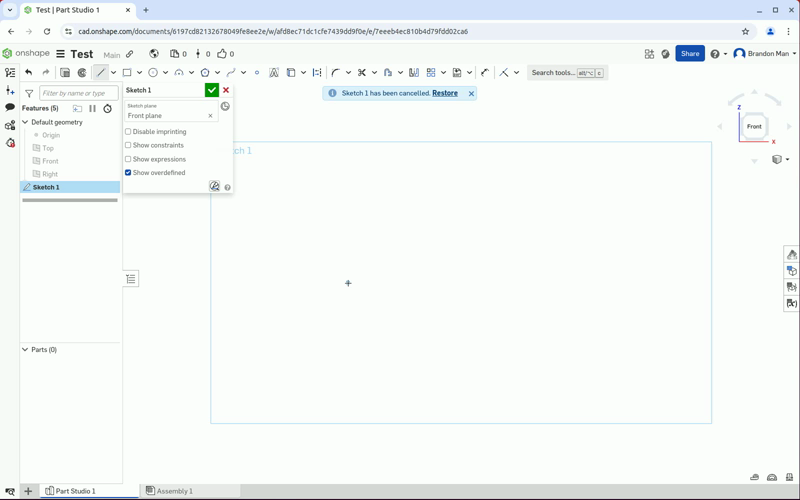
key_down(shift)
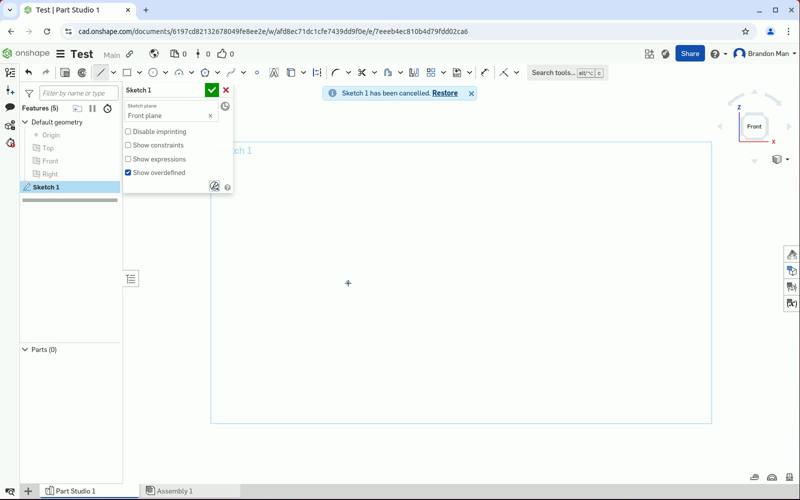
mouse_move(449, 282)
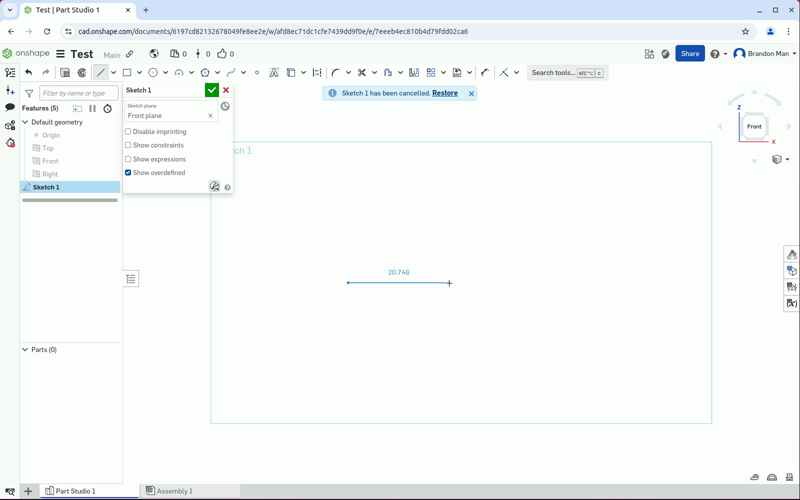
click(449, 282)
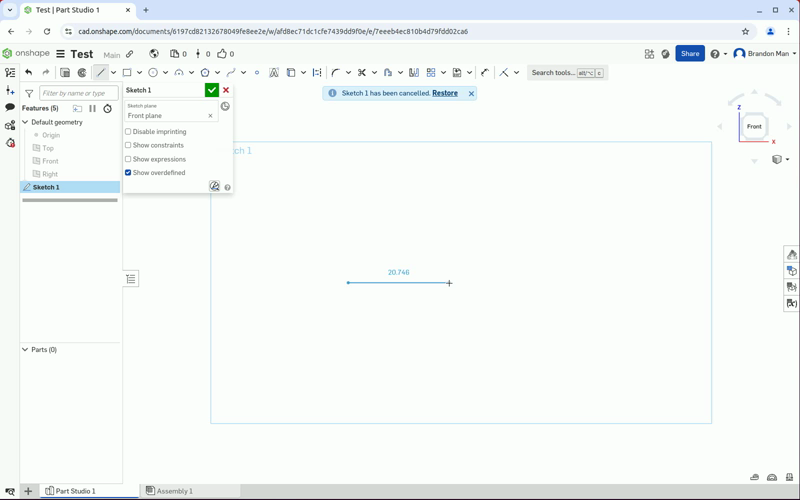
key_up(shift)
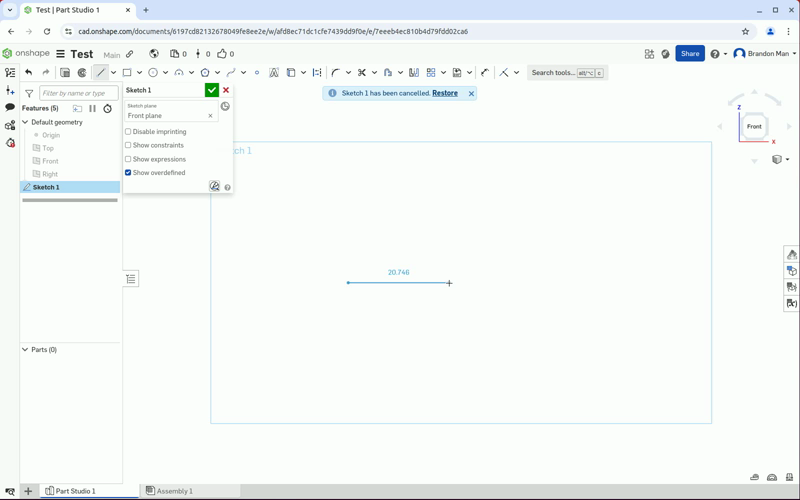
key_down(shift)
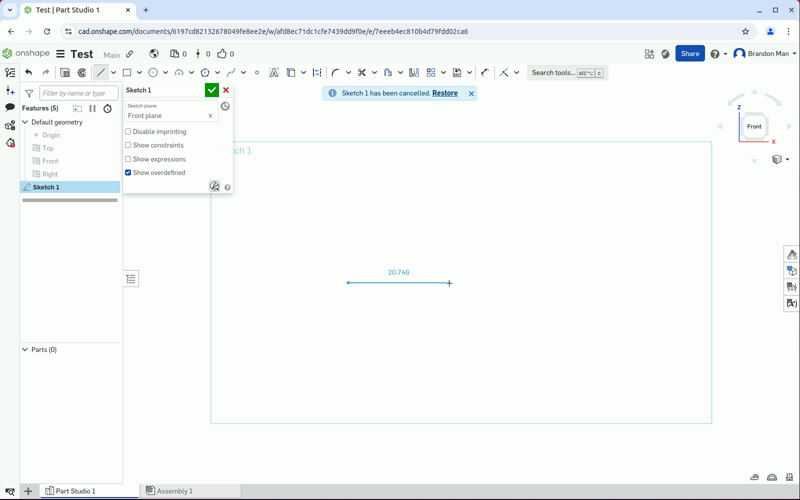
mouse_move(479, 282)
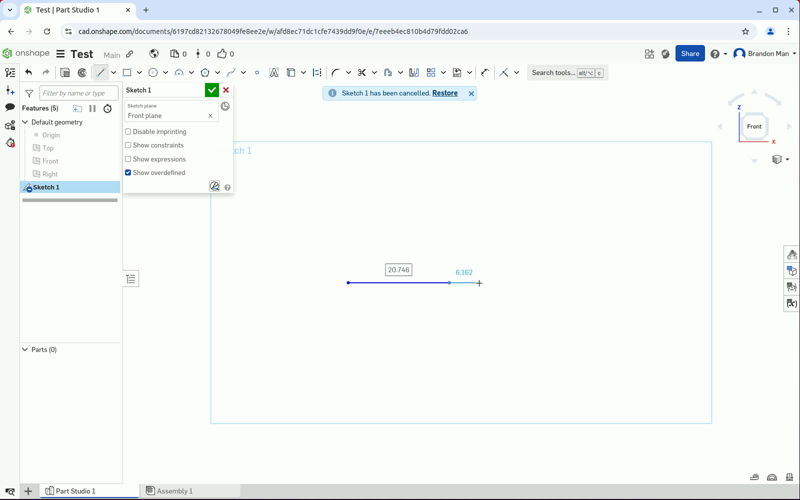
mouse_move(449, 272)
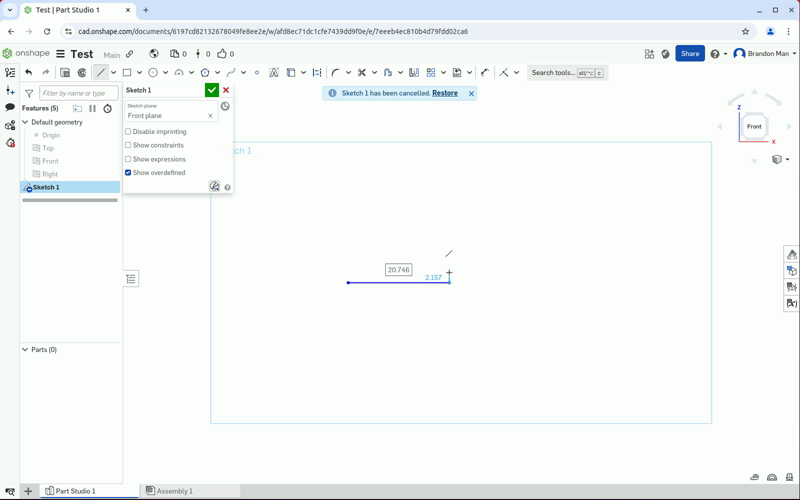
click(449, 272)
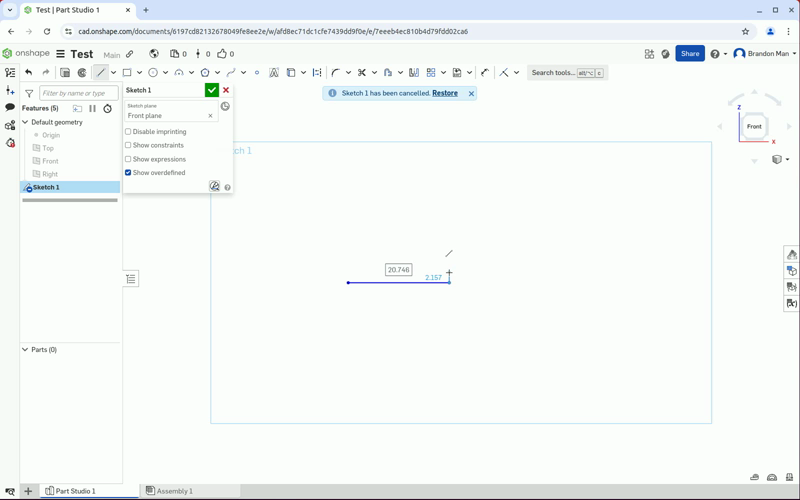
key_up(shift)
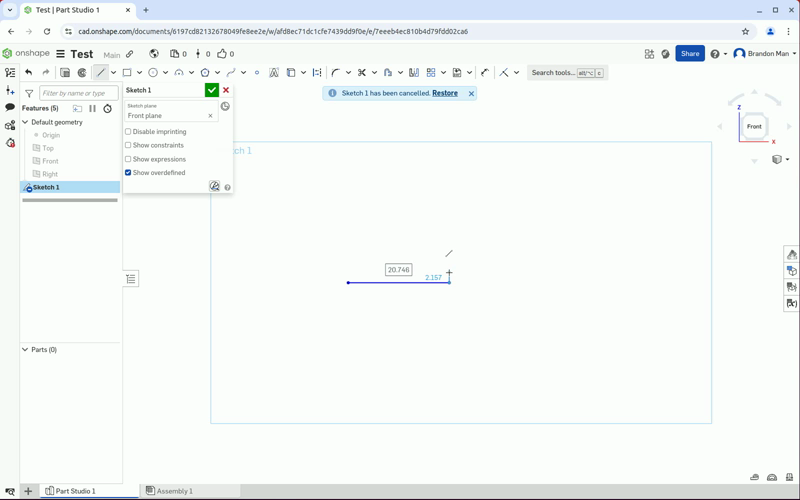
key_down(shift)
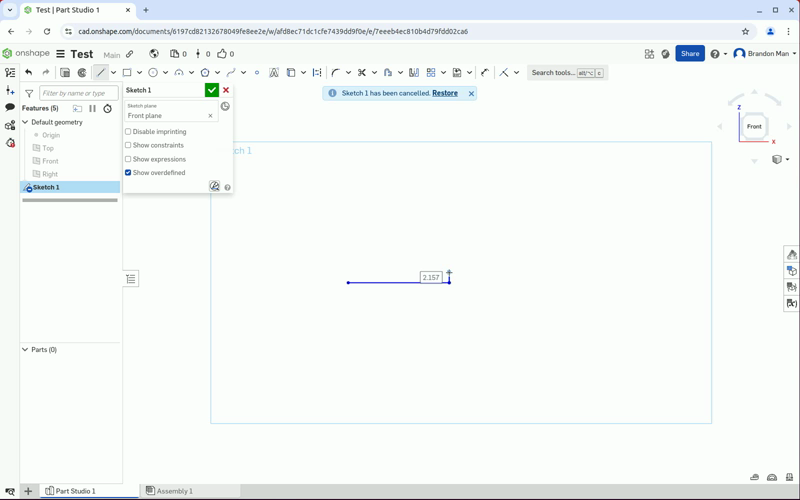
mouse_move(348, 272)
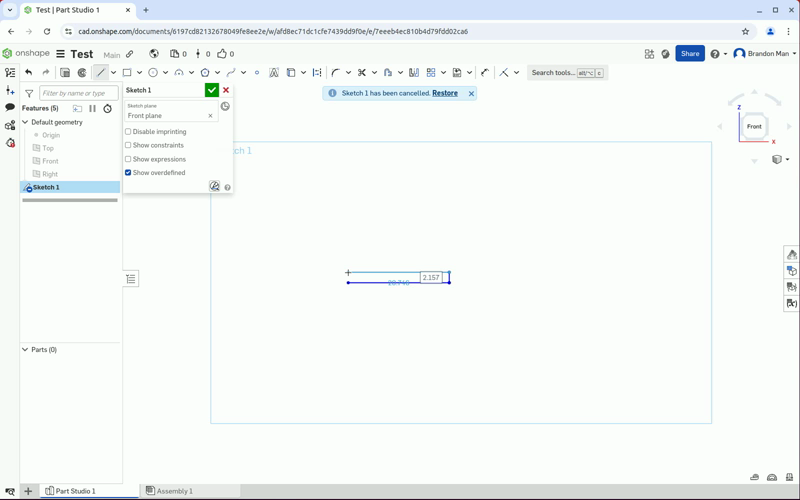
click(348, 272)
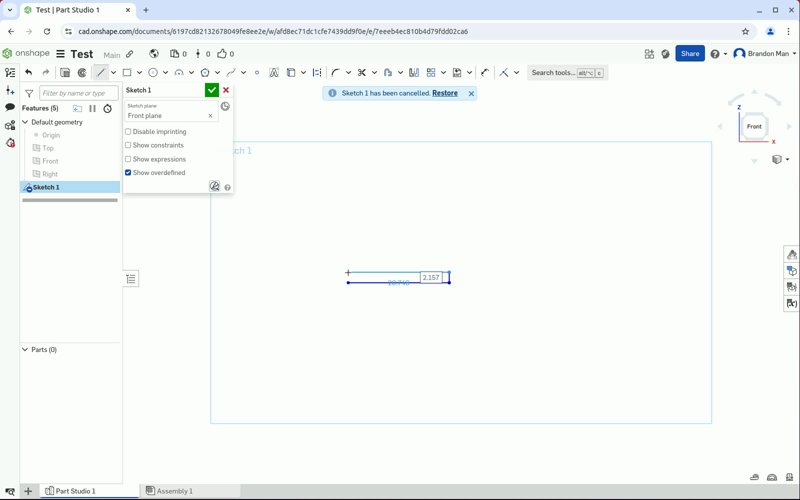
key_up(shift)
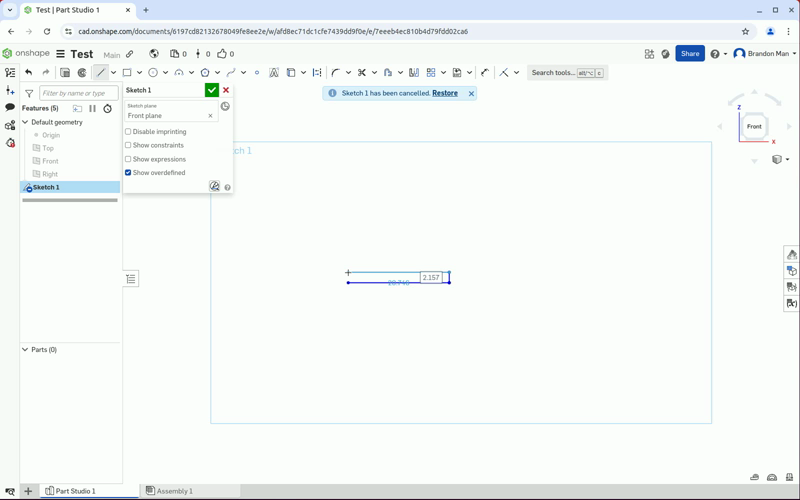
mouse_move(378, 272)
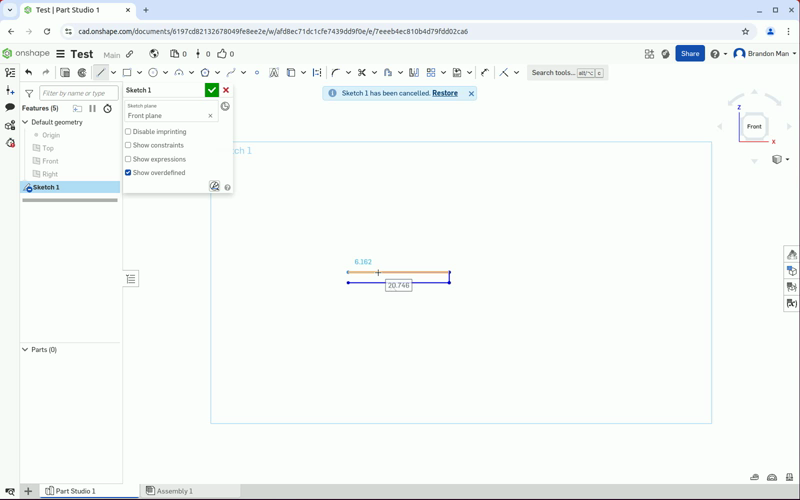
key_down(shift)
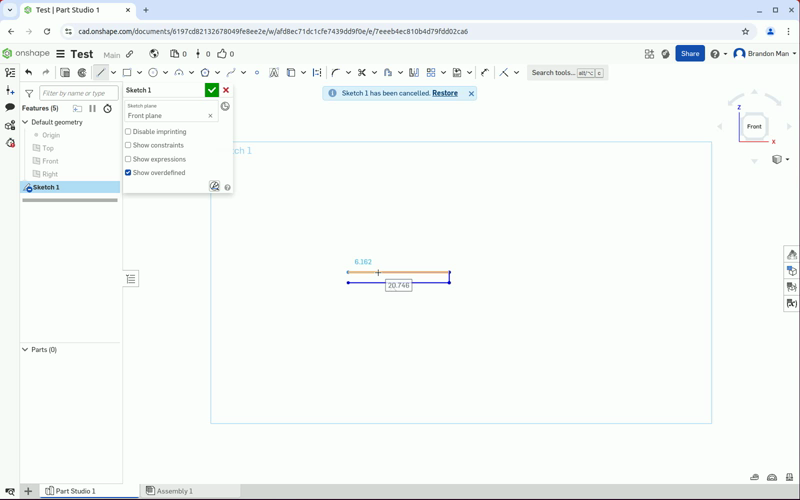
mouse_move(348, 282)
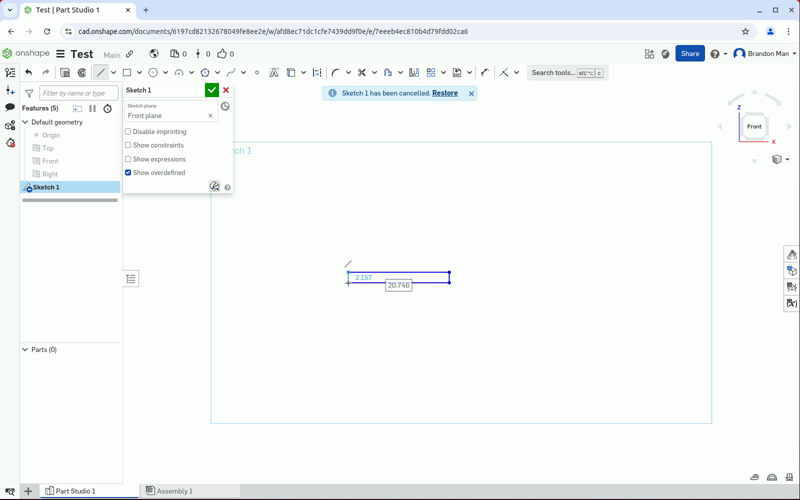
key_up(shift)
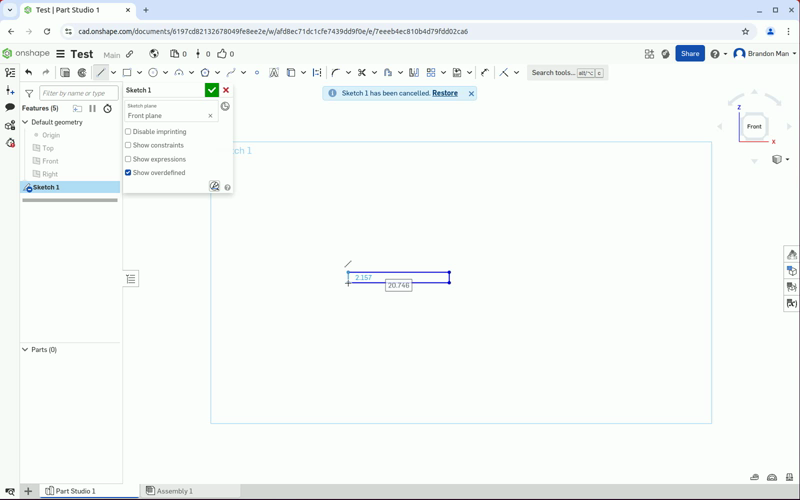
click(348, 282)
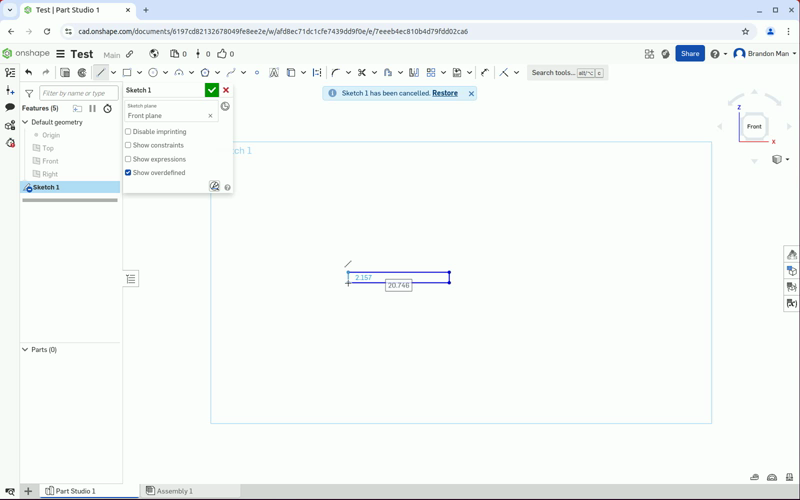
key(esc)
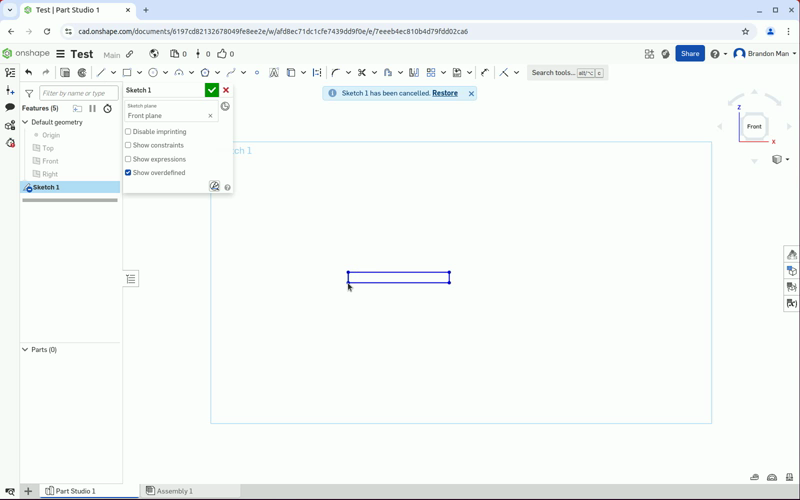
mouse_move(360, 276)
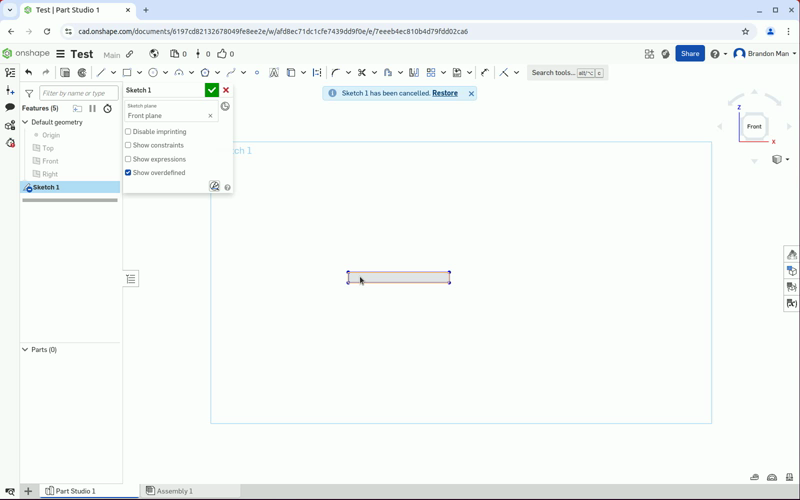
scroll(6)
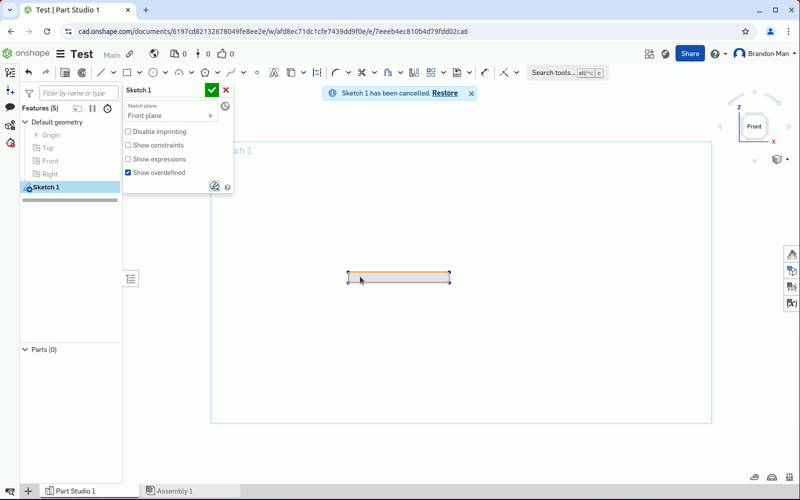
scroll(6)
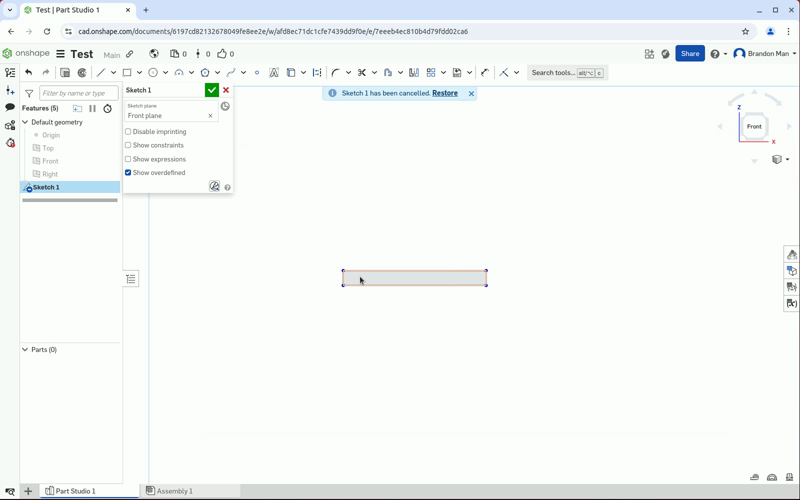
scroll(6)
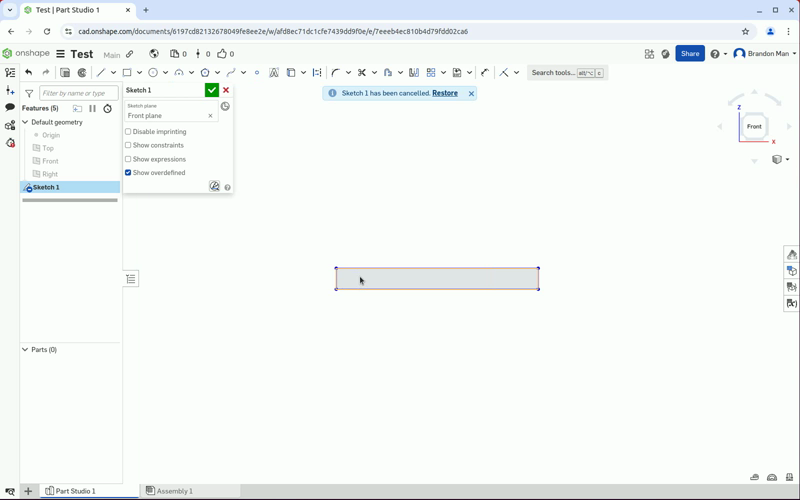
scroll(6)
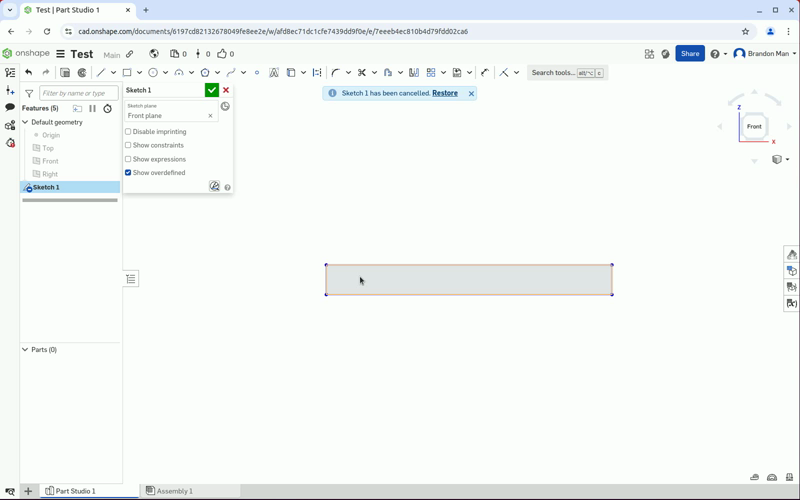
scroll(6)
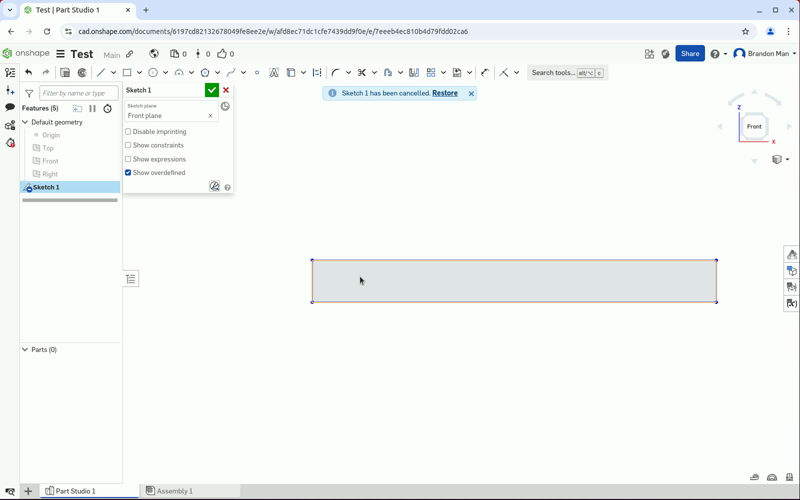
scroll(6)
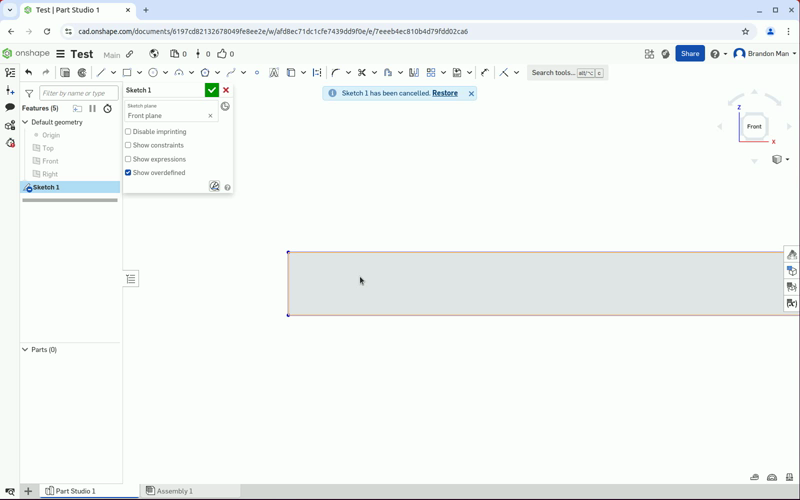
scroll(6)
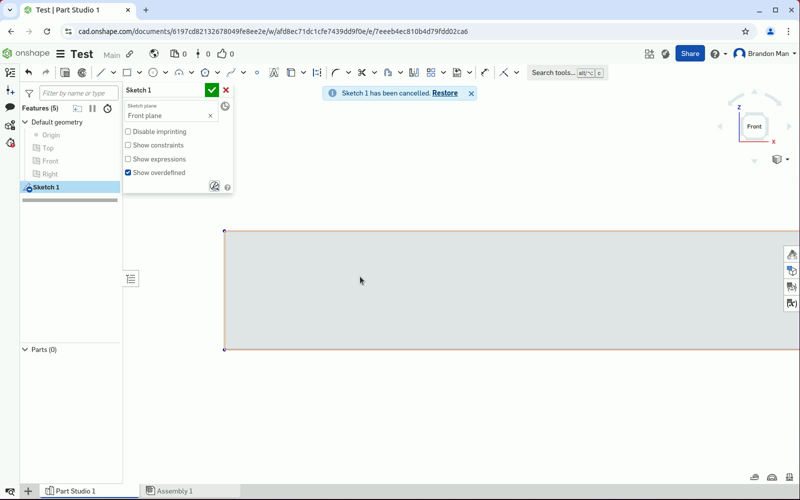
click(360, 276)
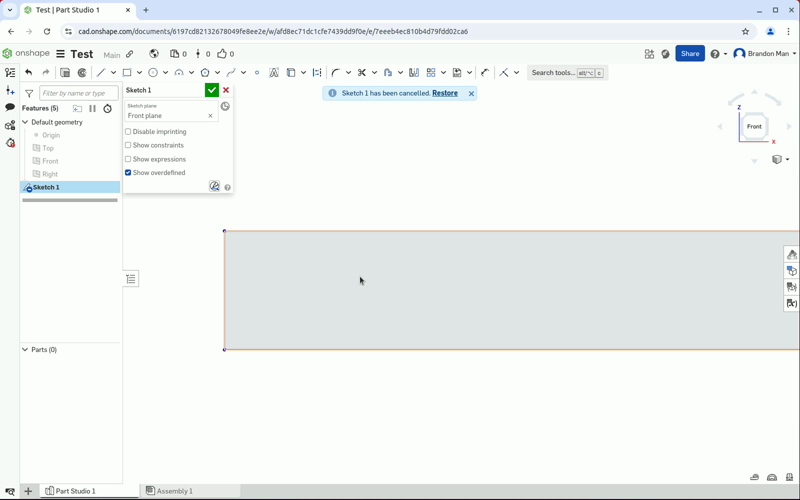
scroll(-6)
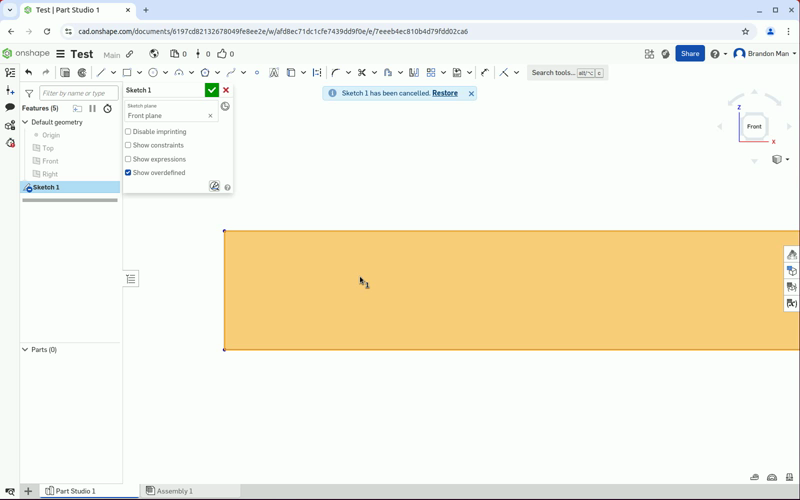
scroll(-6)
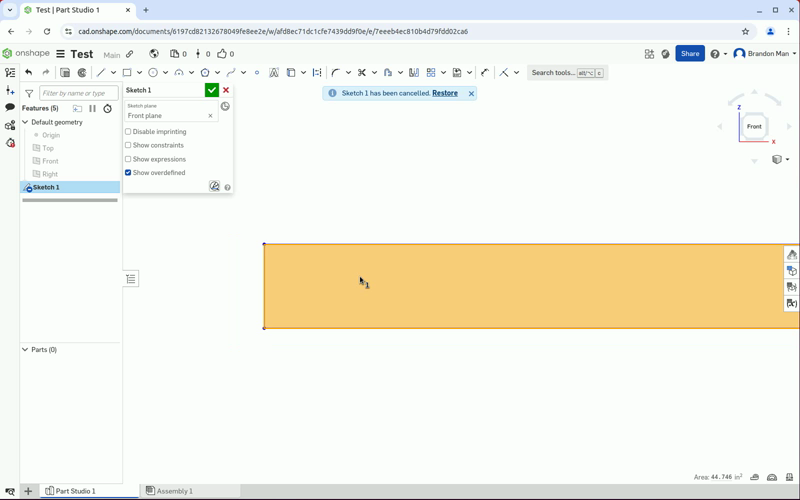
scroll(-6)
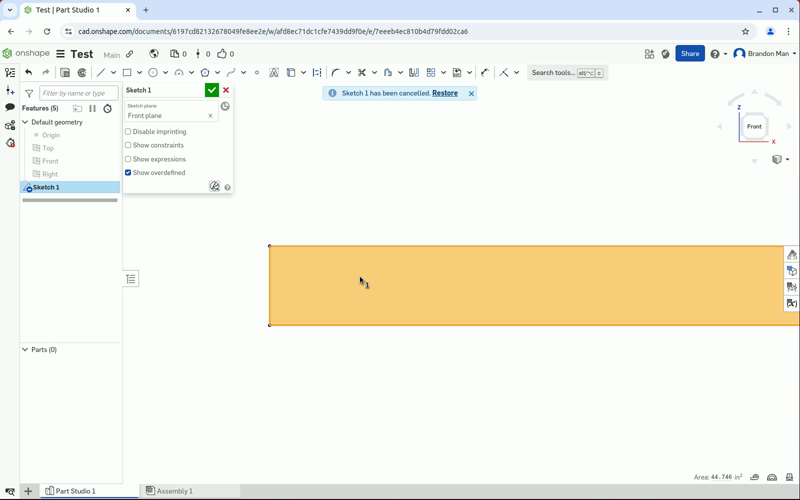
scroll(-6)
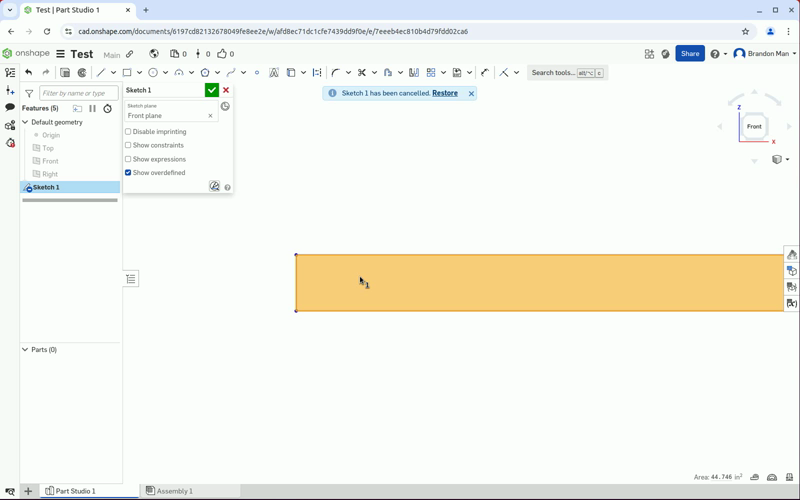
scroll(-6)
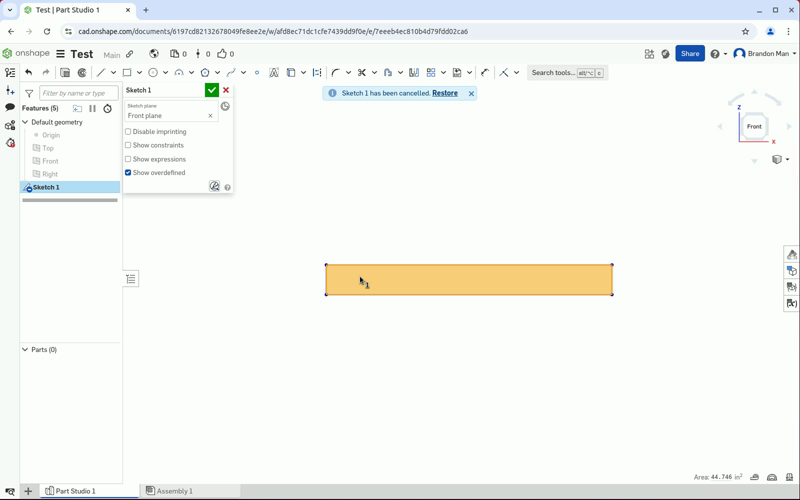
scroll(-6)
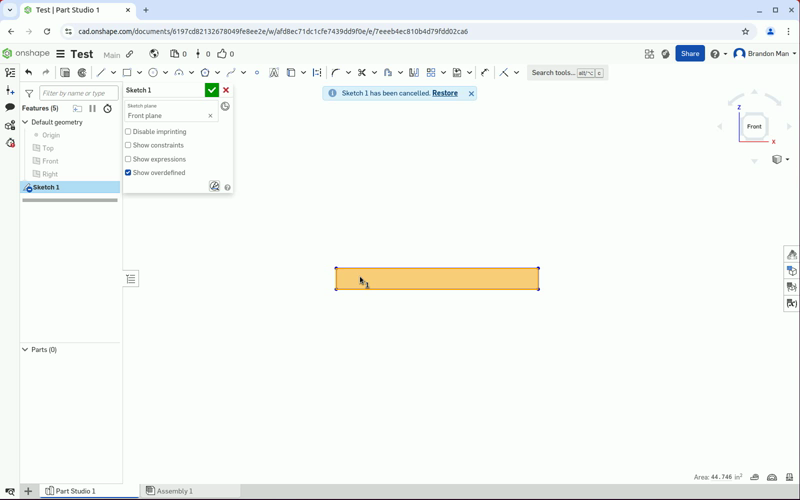
scroll(-6)
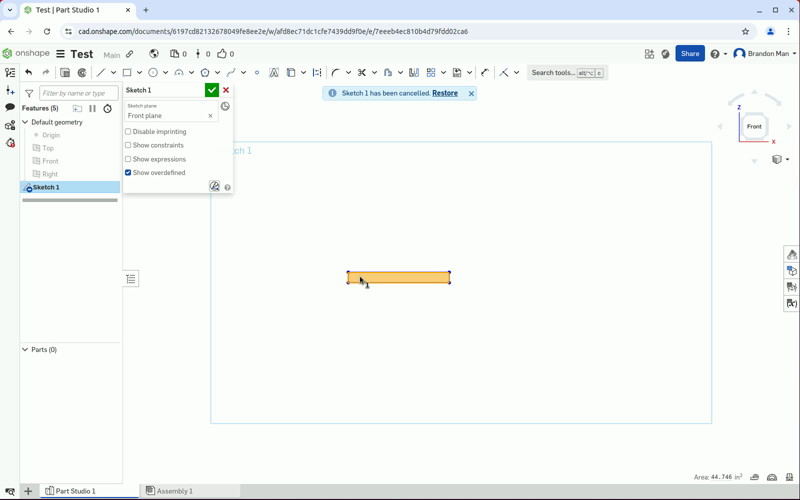
mouse_move(73, 352)
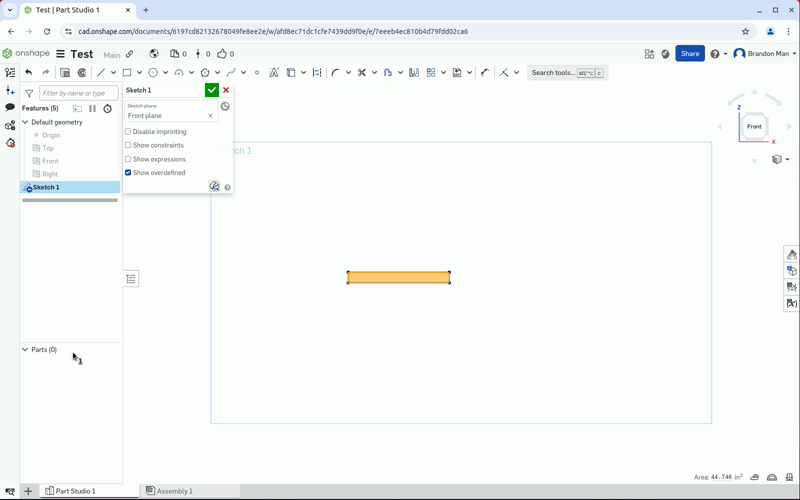
key(shift+y)
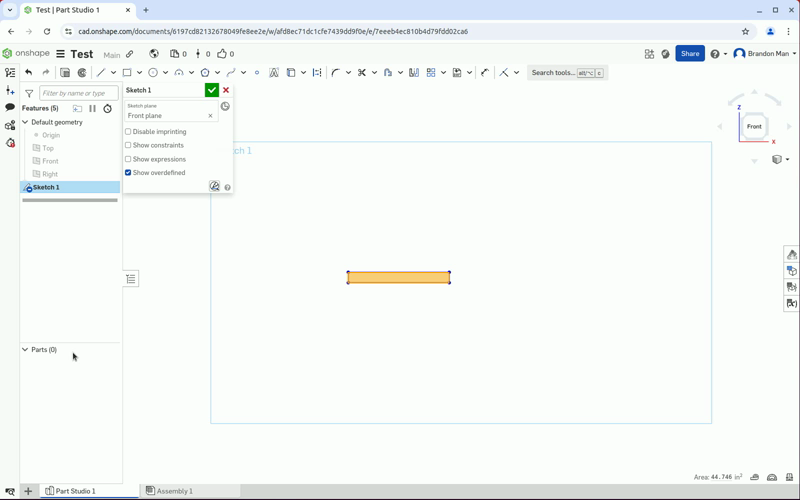
key(shift+e)
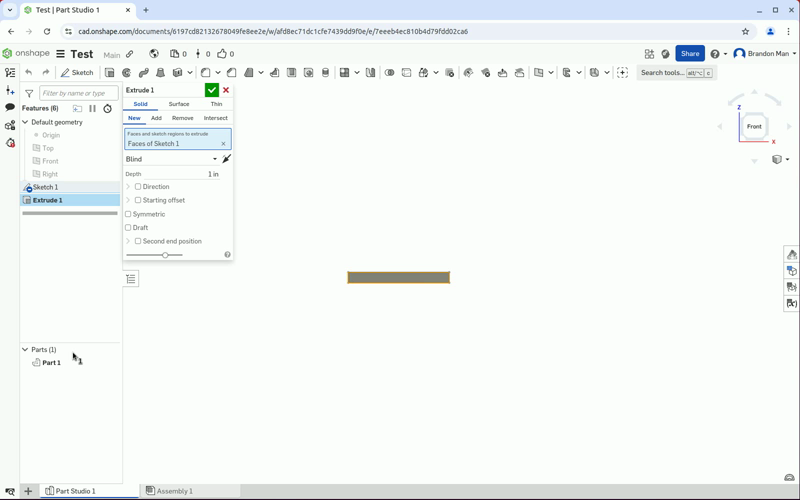
mouse_move(143, 106)
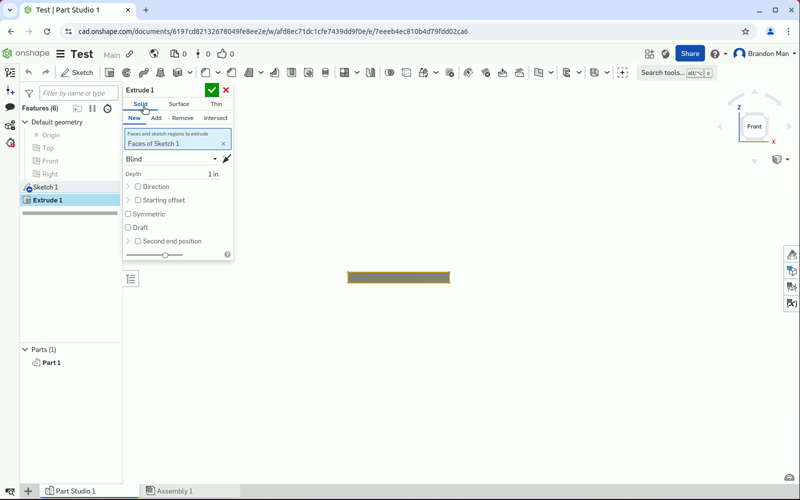
click(143, 106)
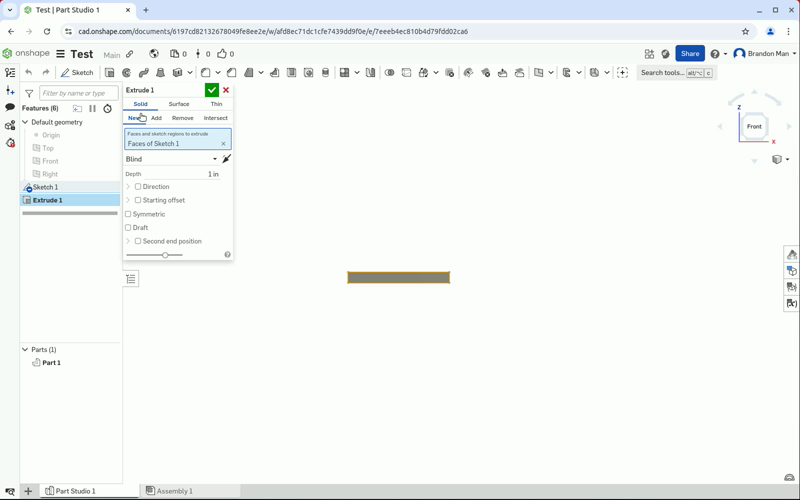
mouse_move(137, 120)
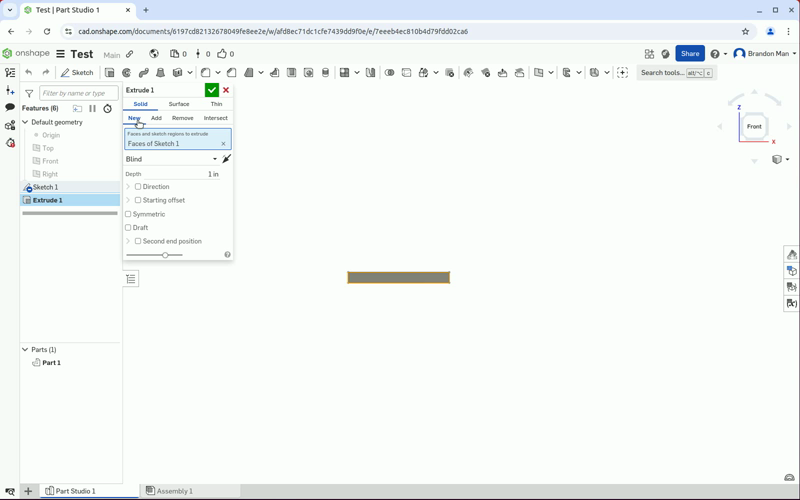
click(137, 120)
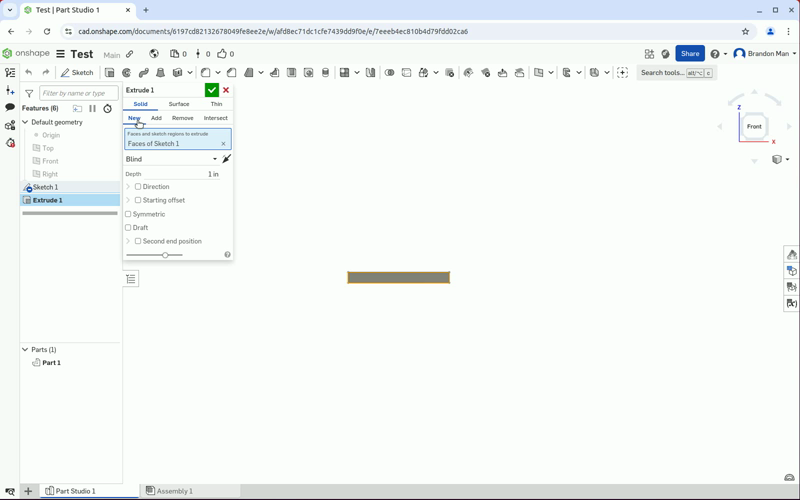
key(tab, 4)
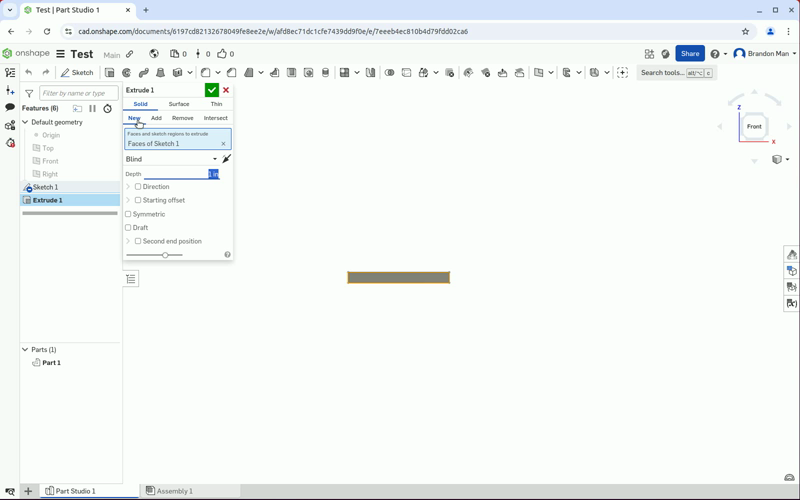
text(12.517)
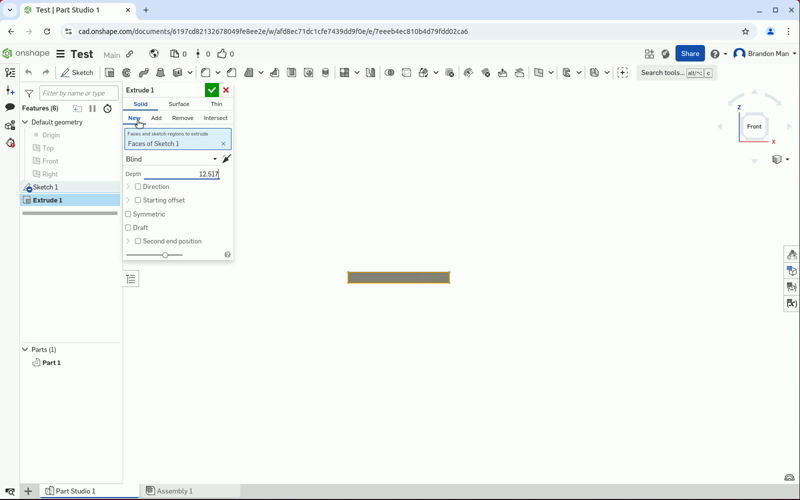
key(enter)
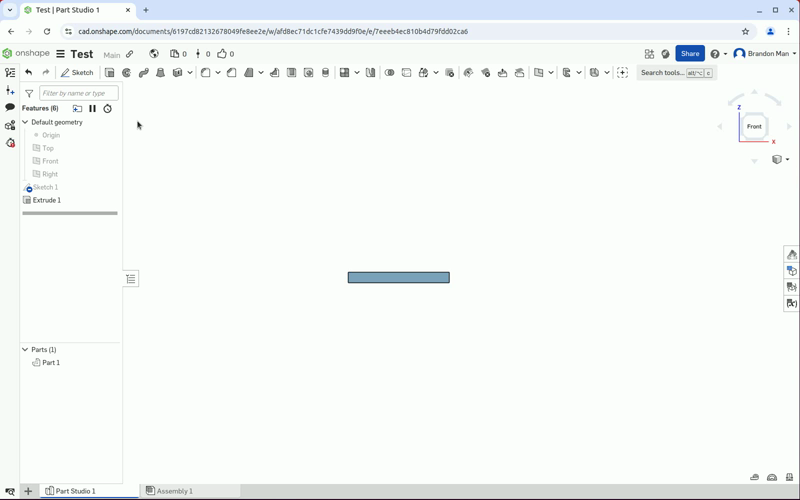
key(shift+h)
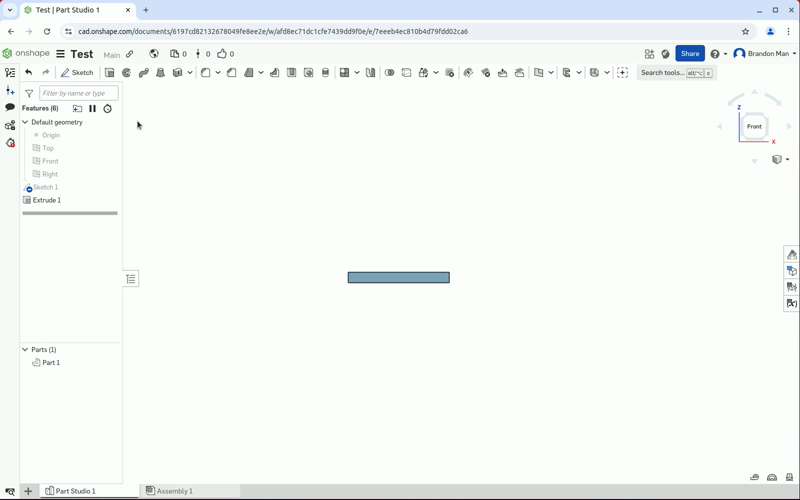
key(shift+h)
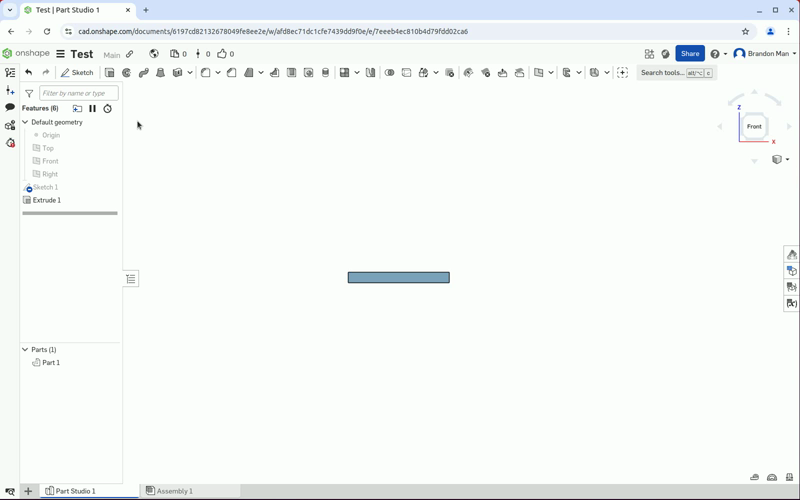
mouse_move(73, 189)
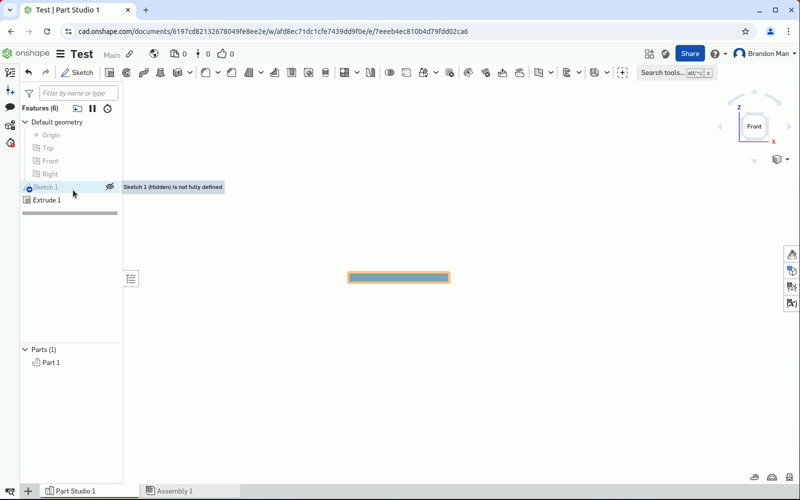
click(73, 189)
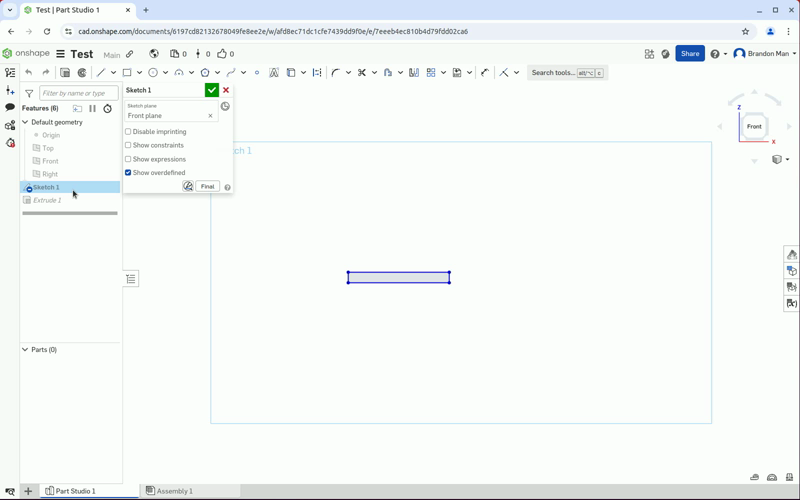
mouse_move(229, 92)
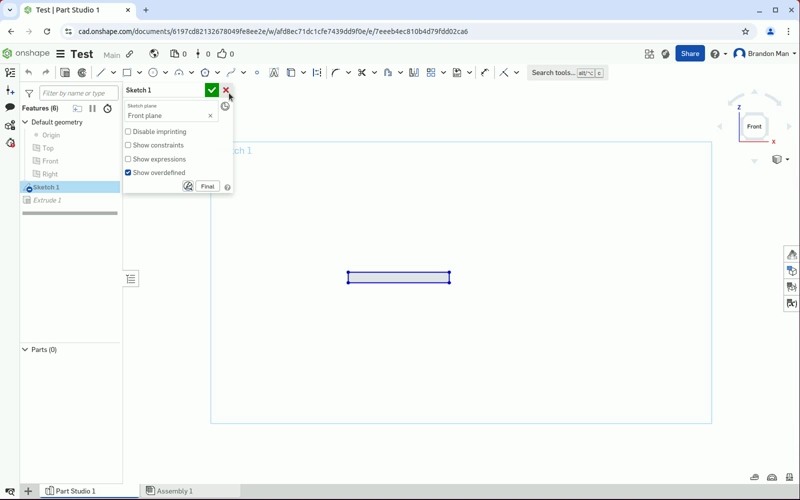
click(229, 92)
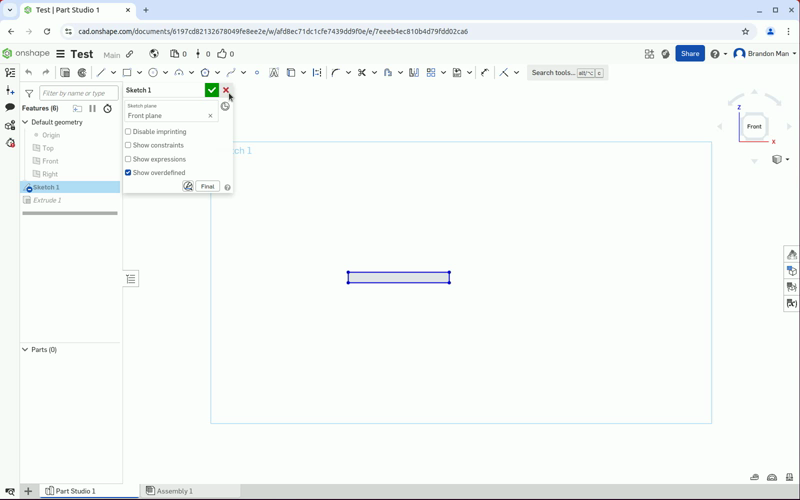
key(shift+s)
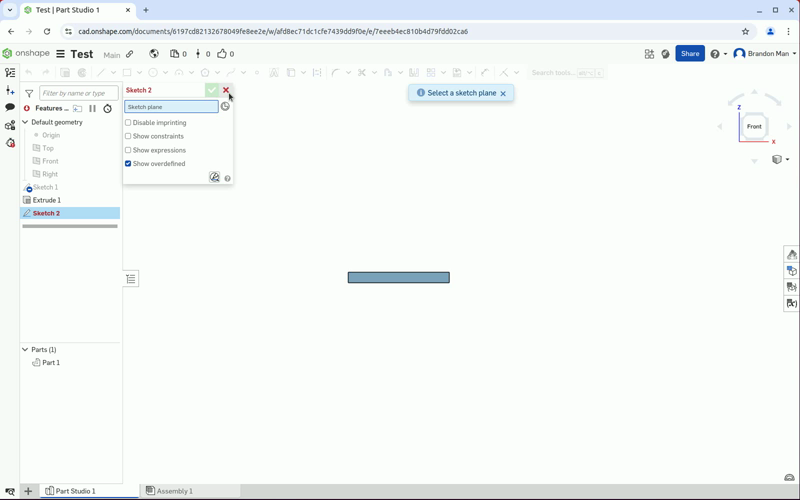
mouse_move(73, 163)
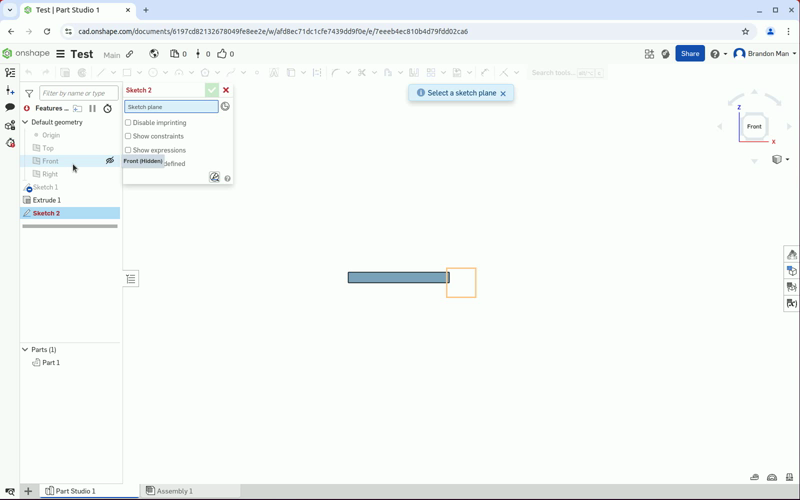
click(73, 163)
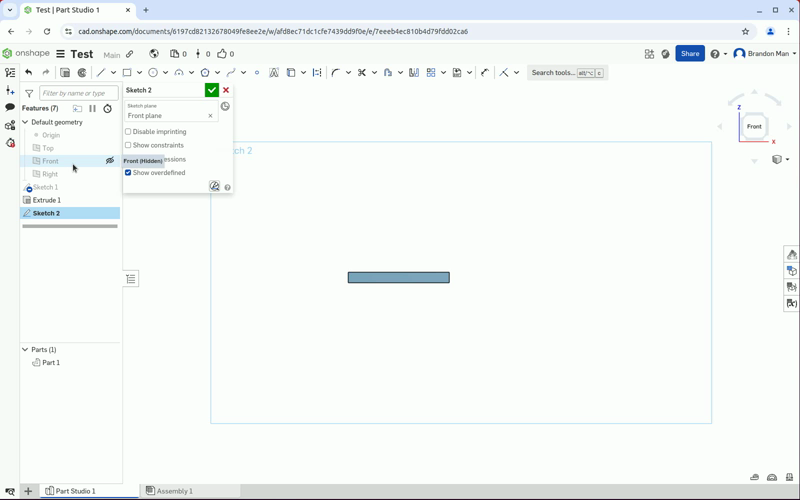
mouse_move(73, 352)
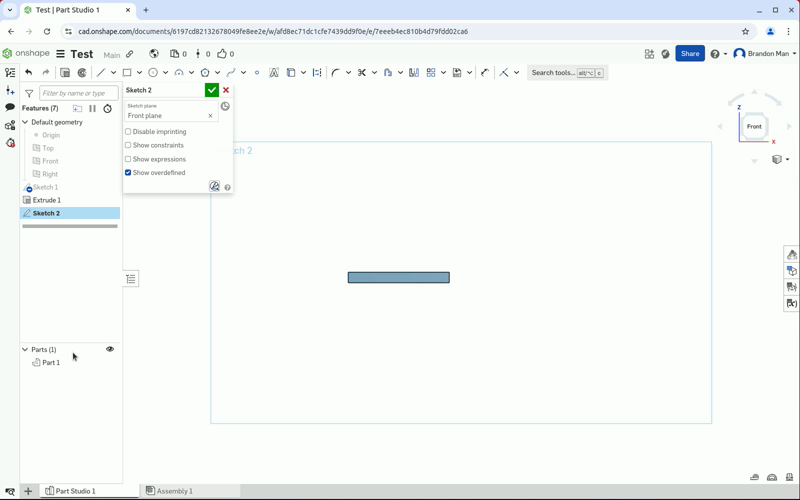
key(y)
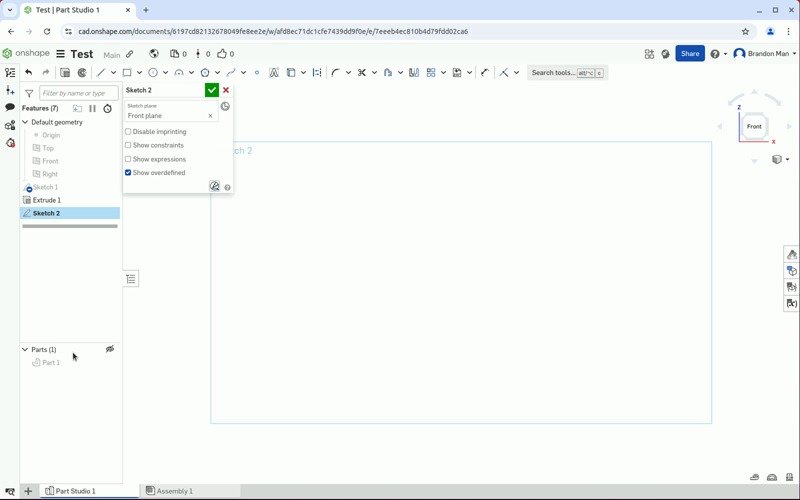
key(a)
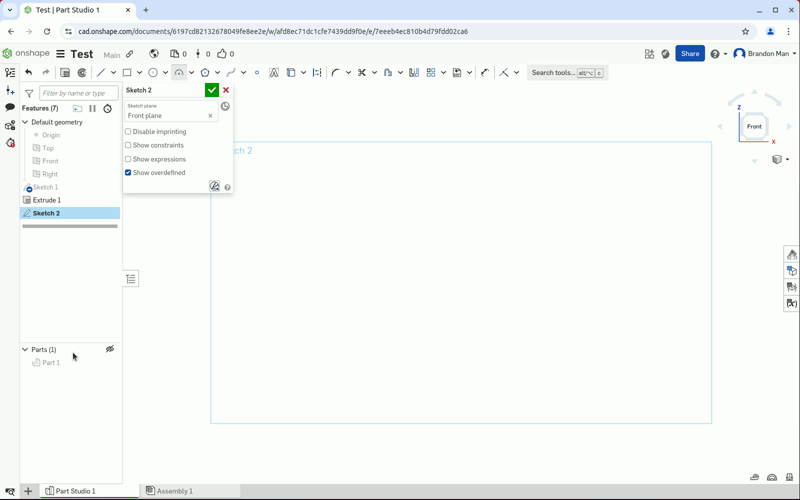
key_down(shift)
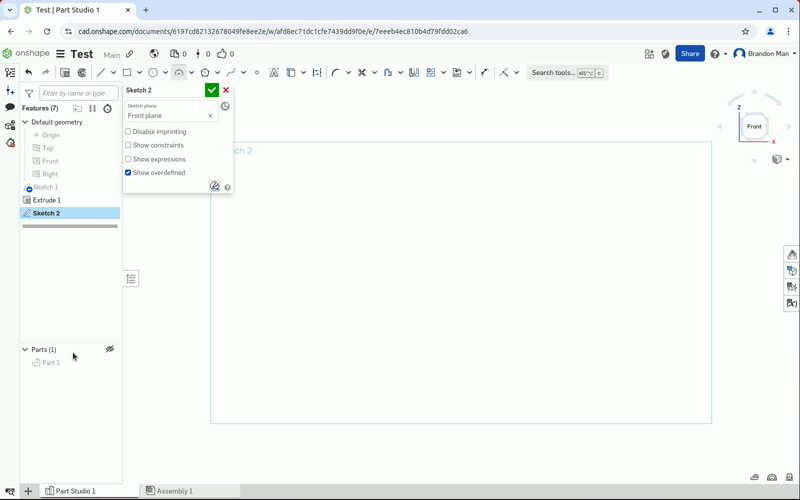
mouse_move(348, 232)
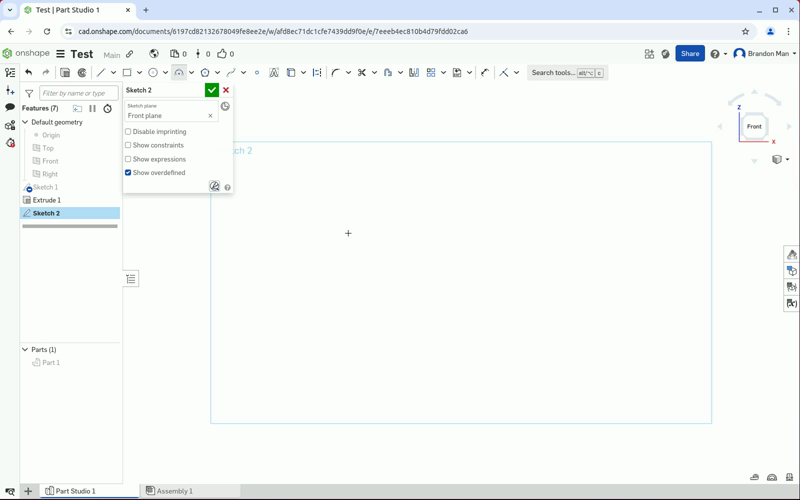
click(348, 232)
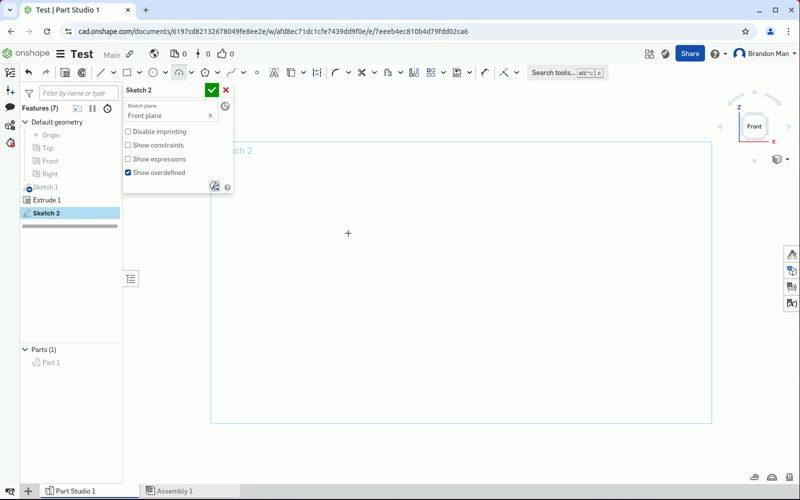
key_up(shift)
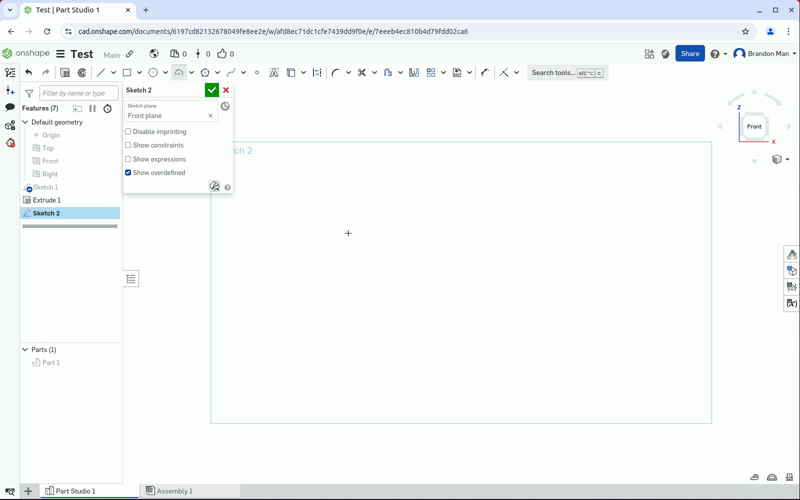
key_down(shift)
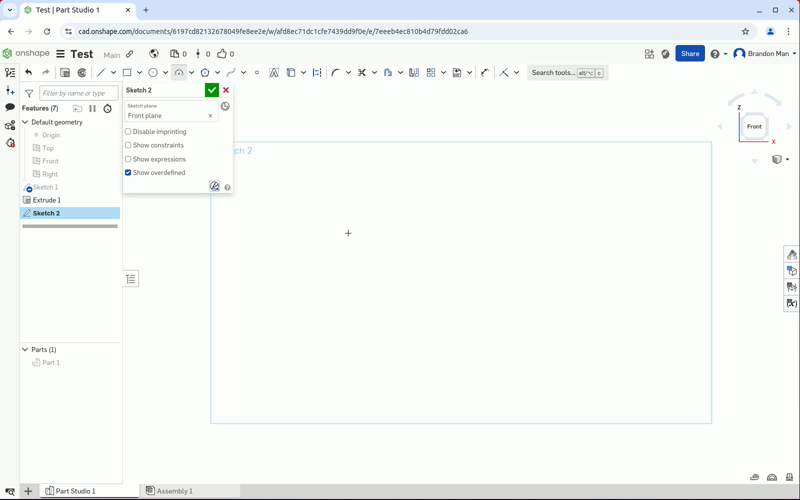
mouse_move(388, 232)
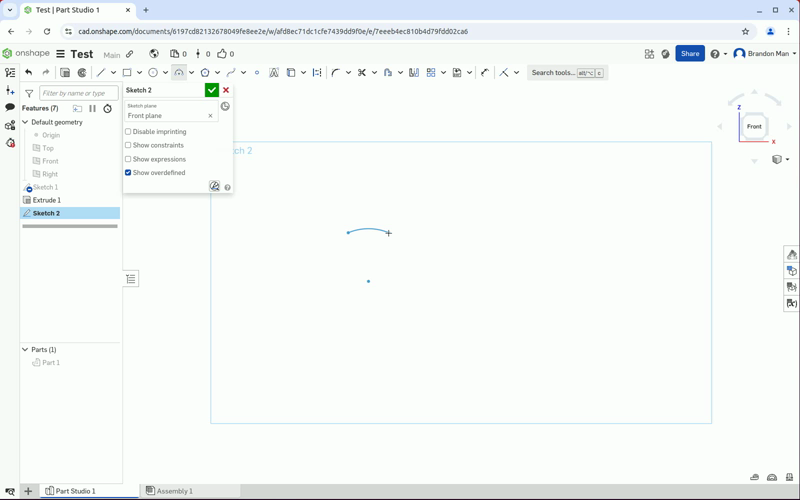
click(388, 232)
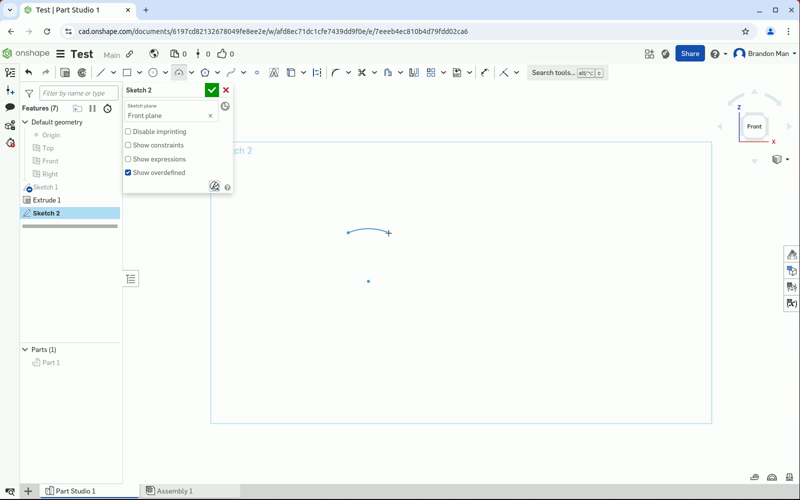
mouse_move(368, 252)
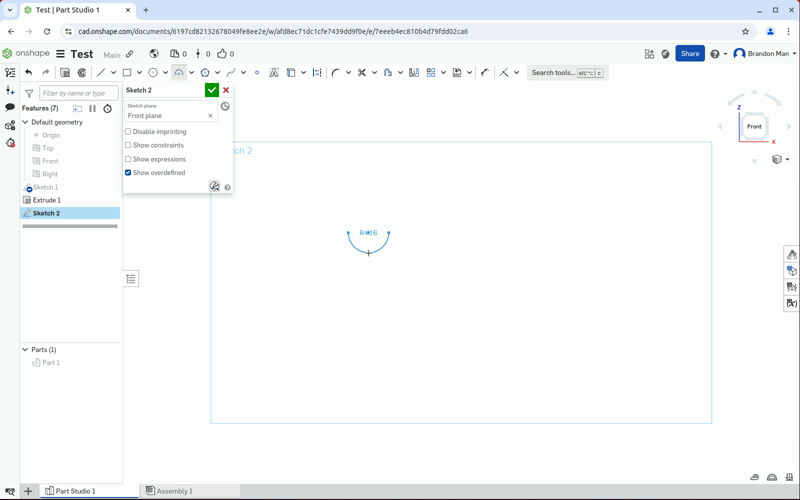
click(368, 252)
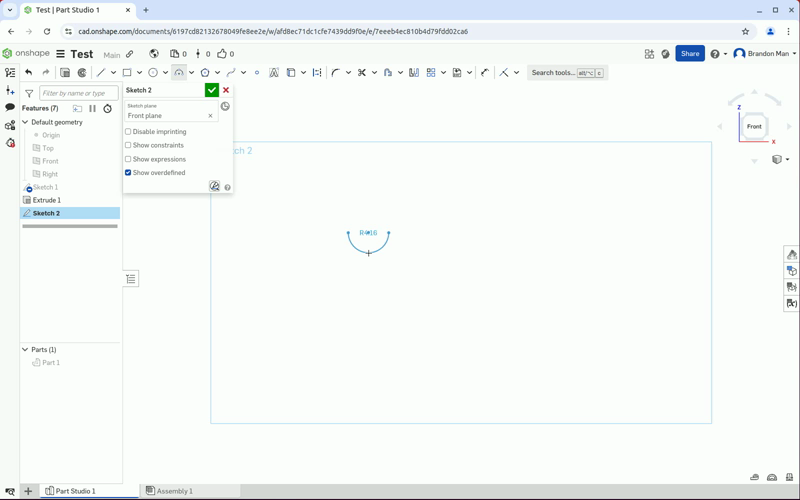
key_up(shift)
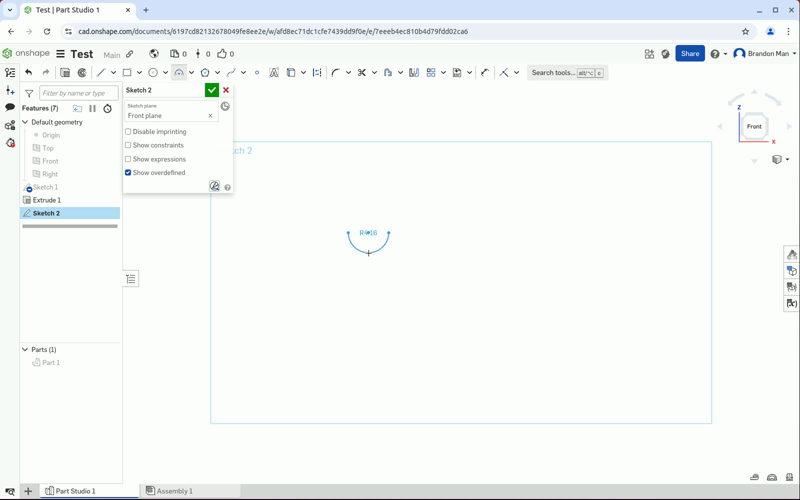
key(esc)
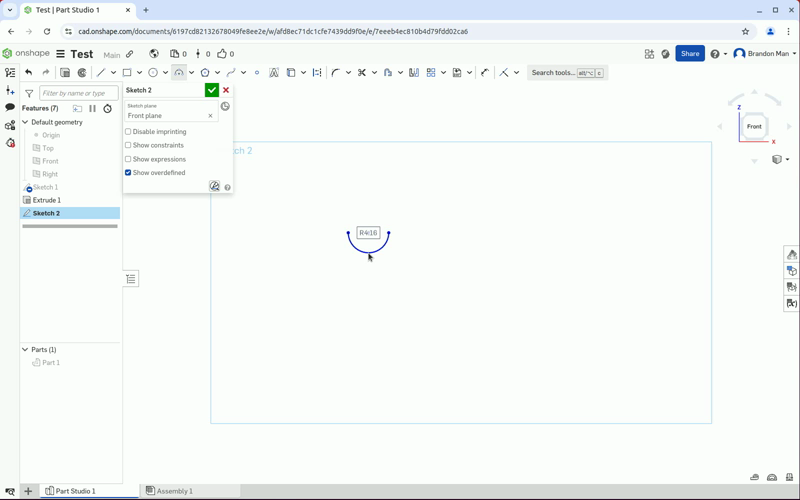
key(l)
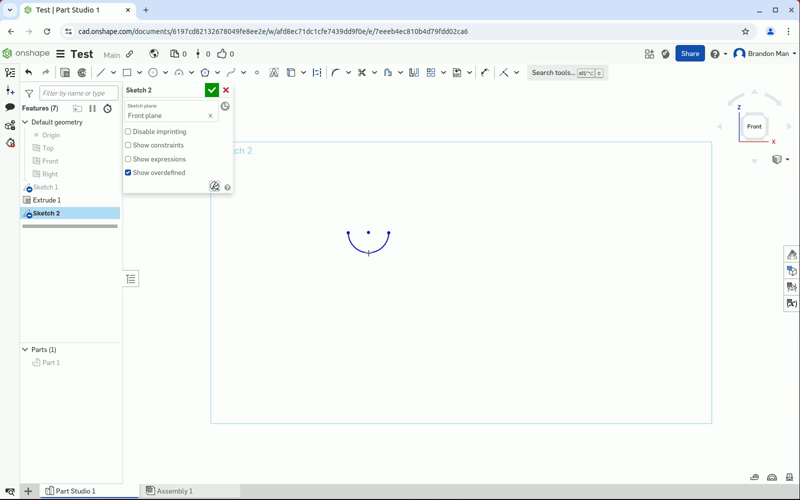
mouse_move(388, 232)
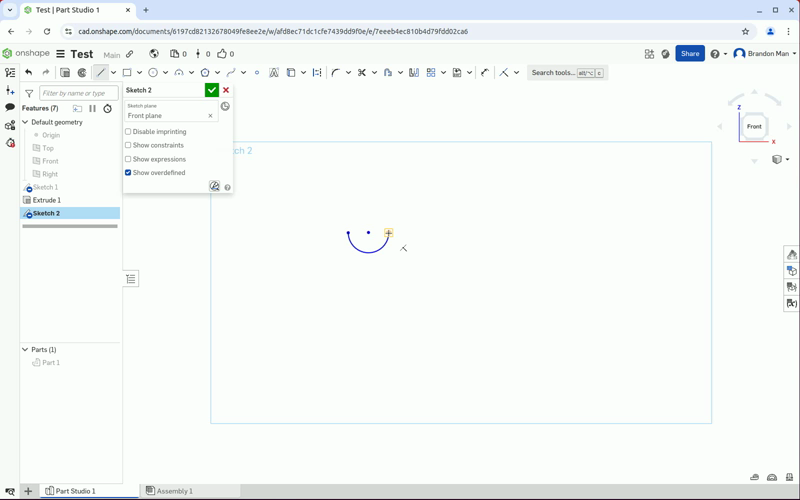
click(388, 232)
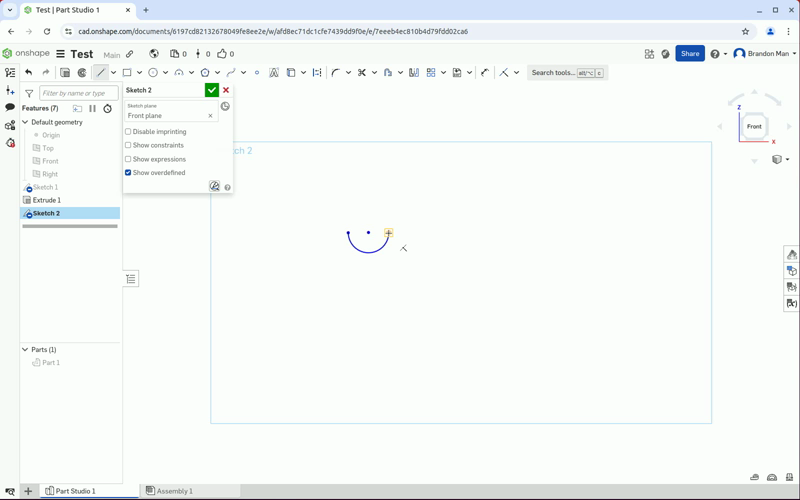
mouse_move(418, 232)
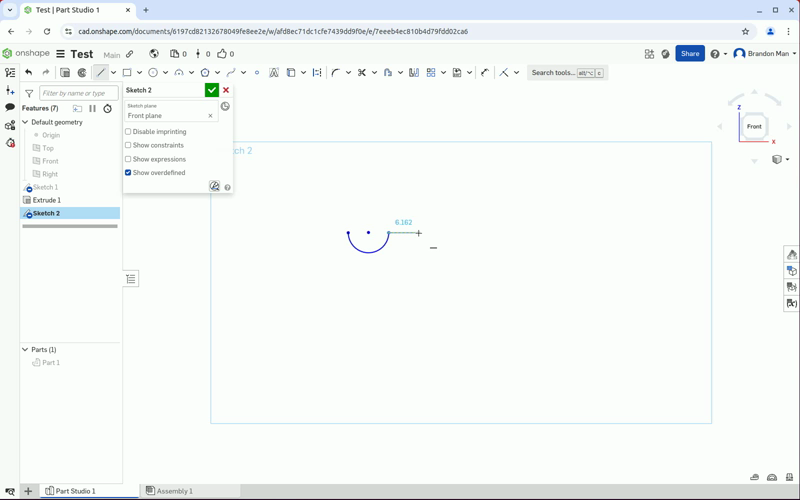
key_down(shift)
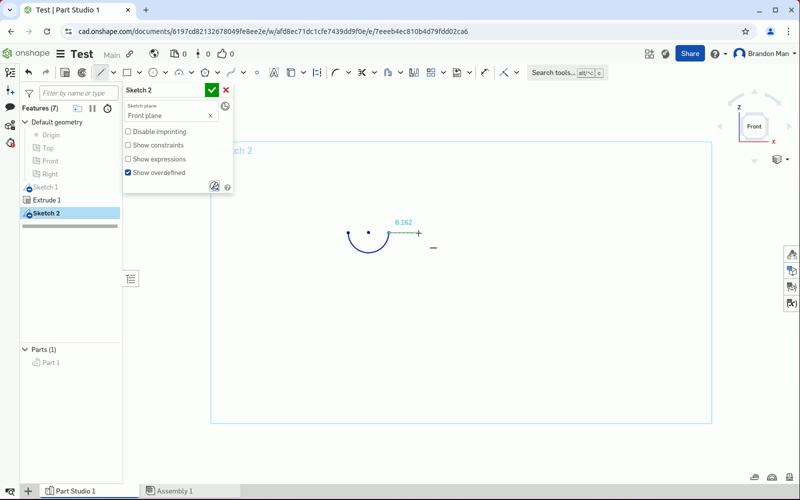
mouse_move(348, 232)
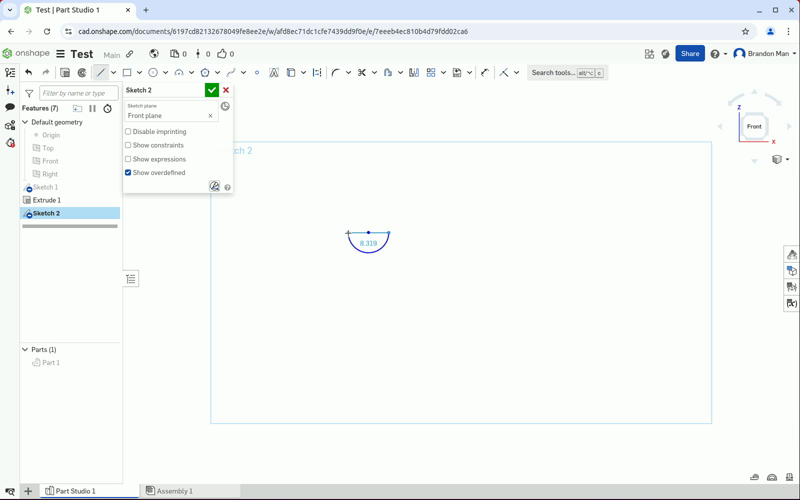
key_up(shift)
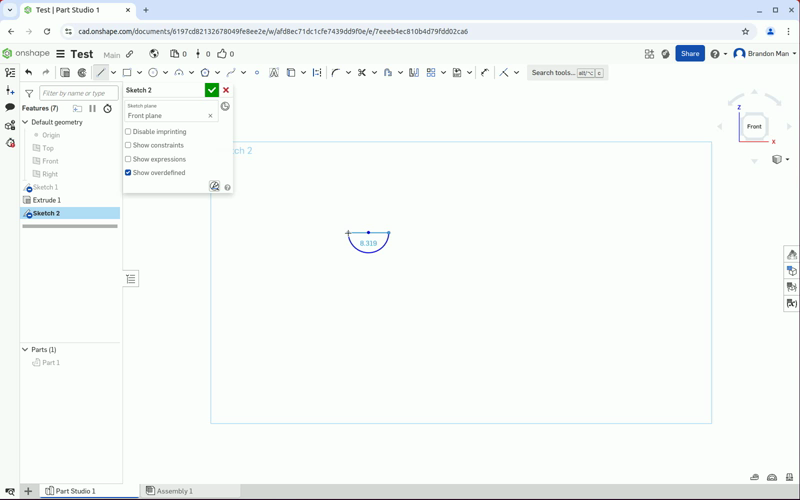
click(348, 232)
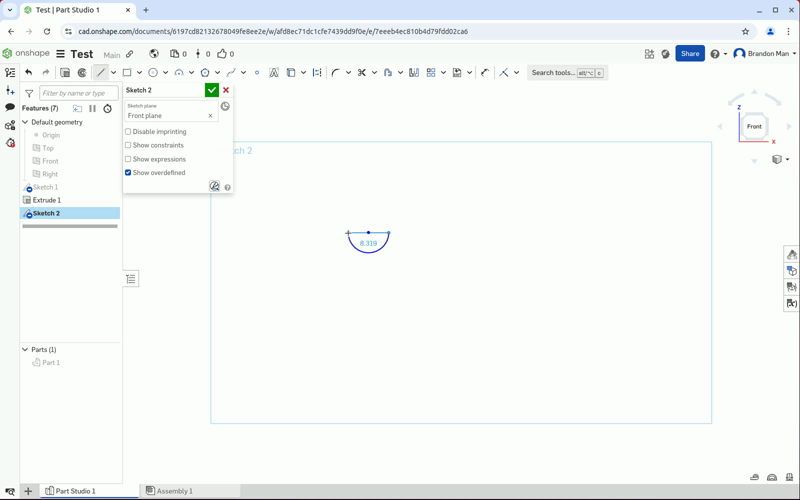
key(esc)
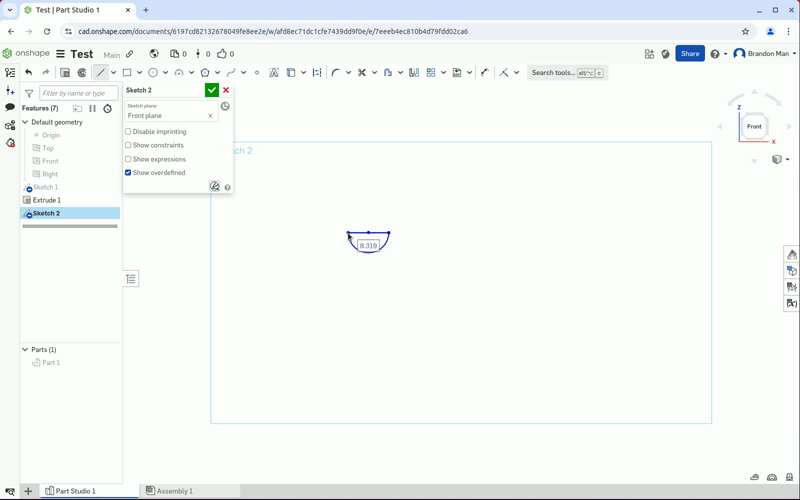
mouse_move(379, 245)
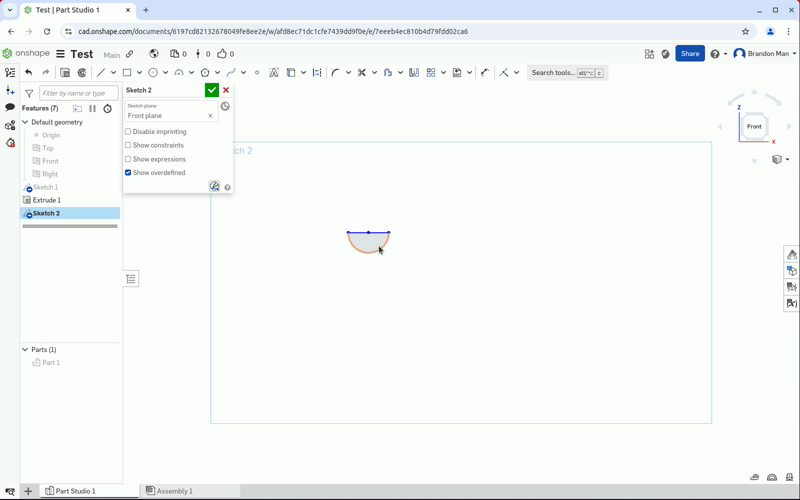
scroll(6)
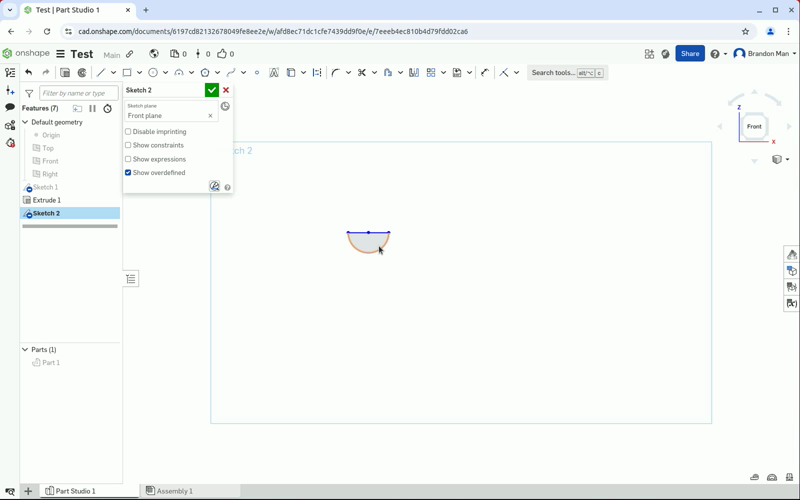
scroll(6)
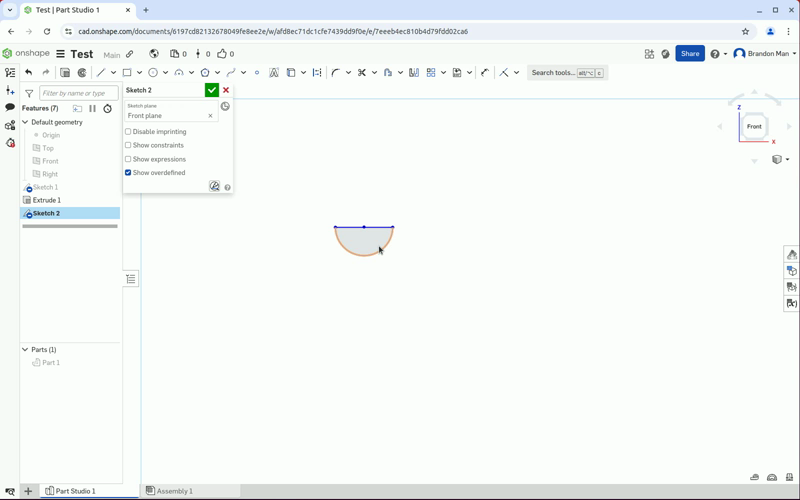
scroll(6)
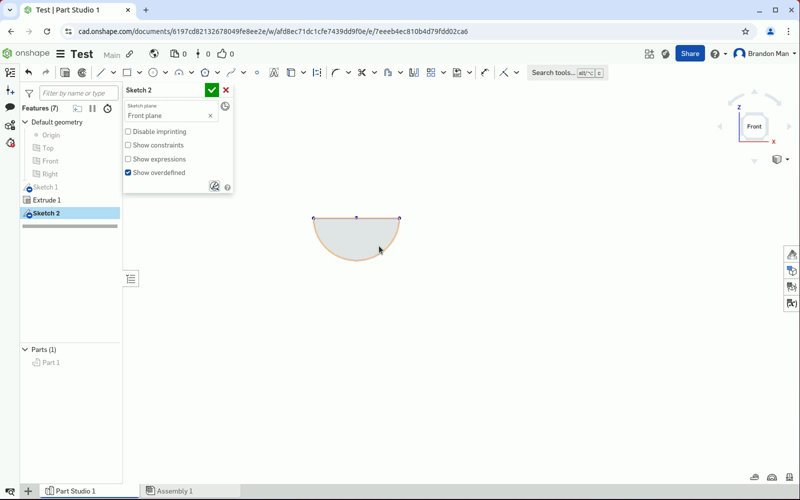
scroll(6)
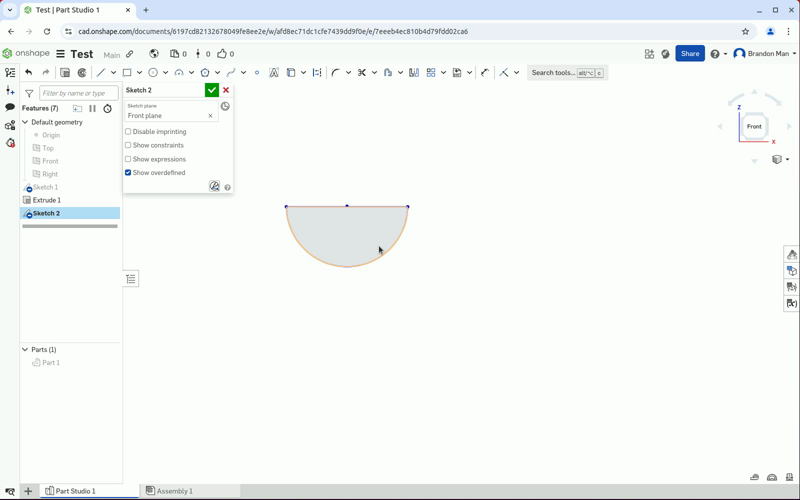
scroll(6)
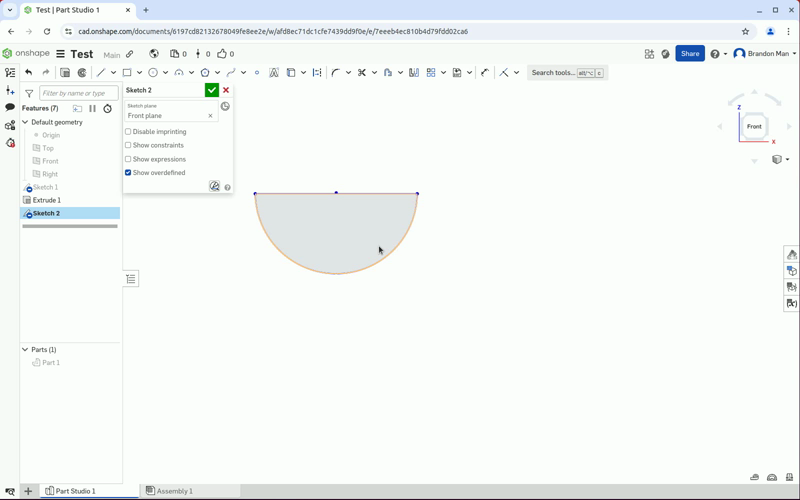
scroll(6)
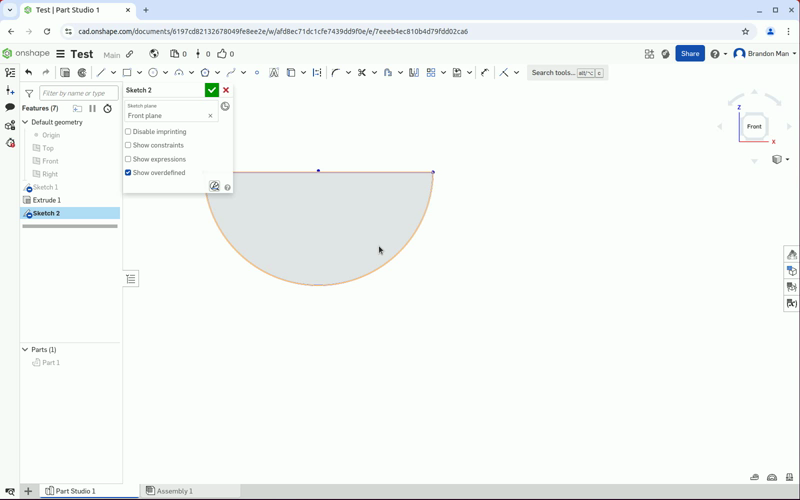
scroll(6)
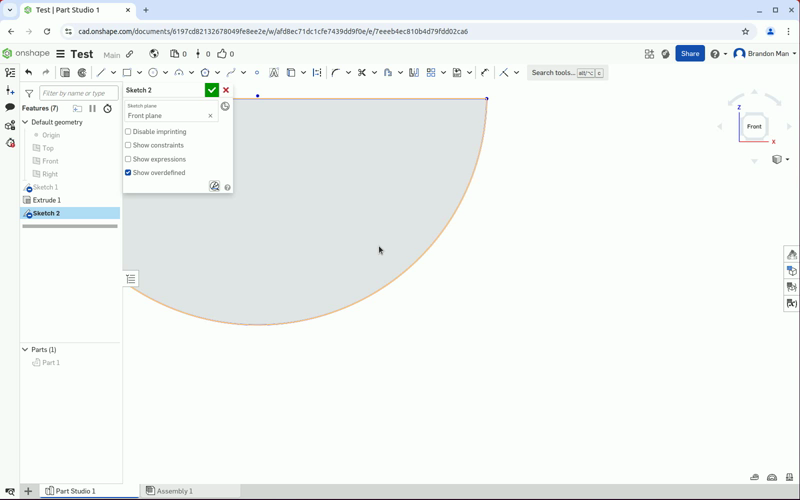
click(379, 245)
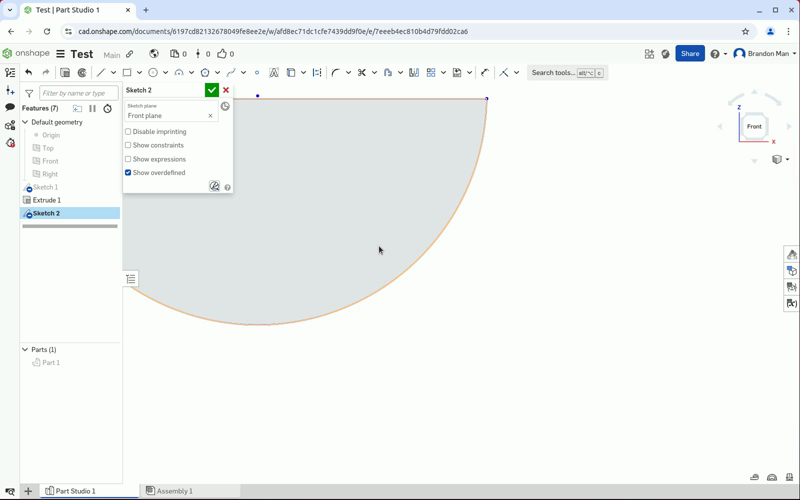
scroll(-6)
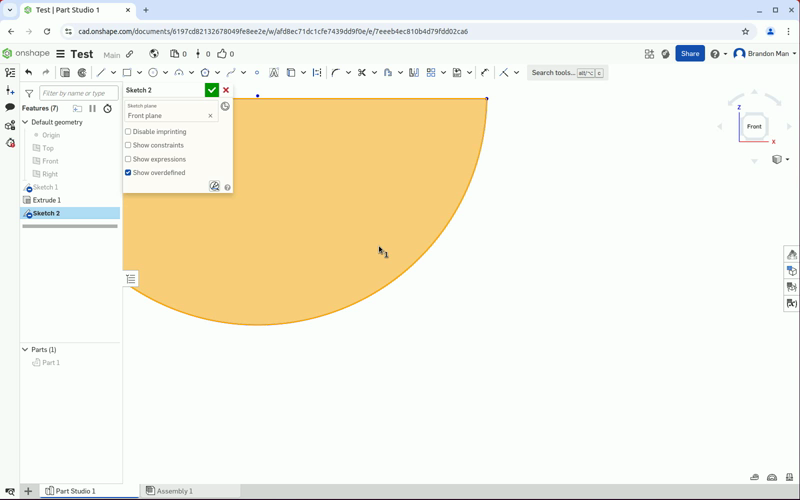
scroll(-6)
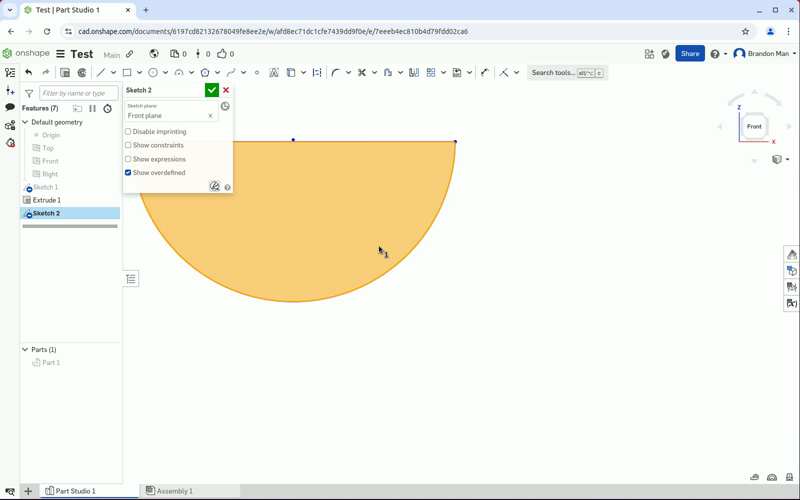
scroll(-6)
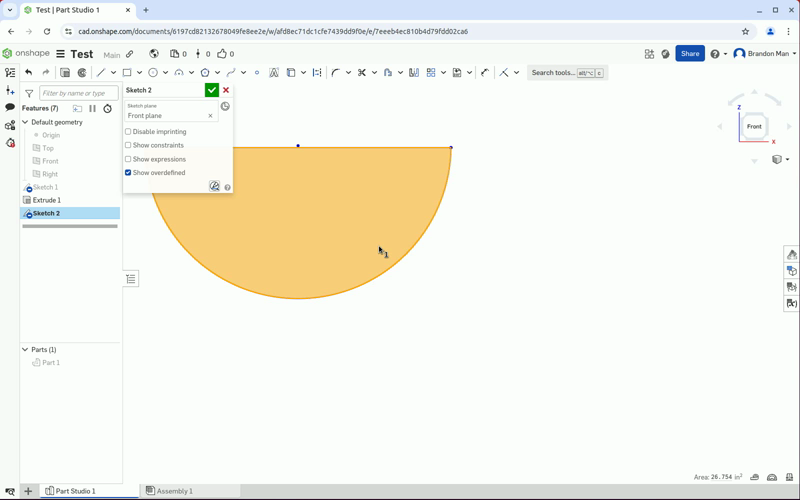
scroll(-6)
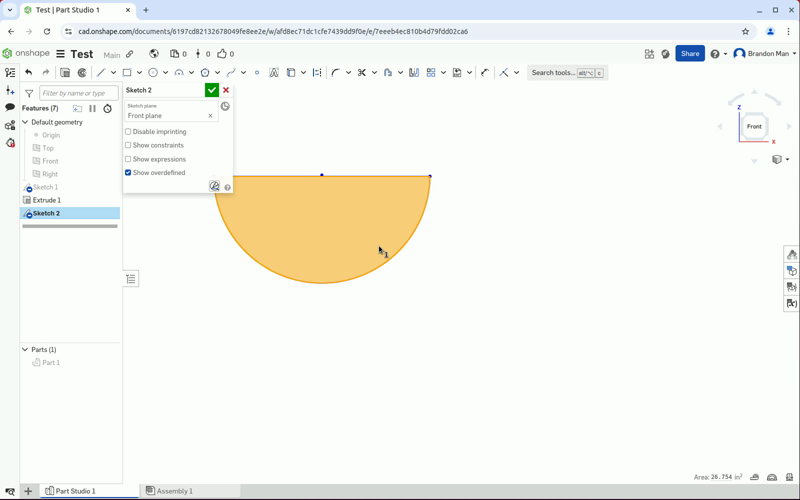
scroll(-6)
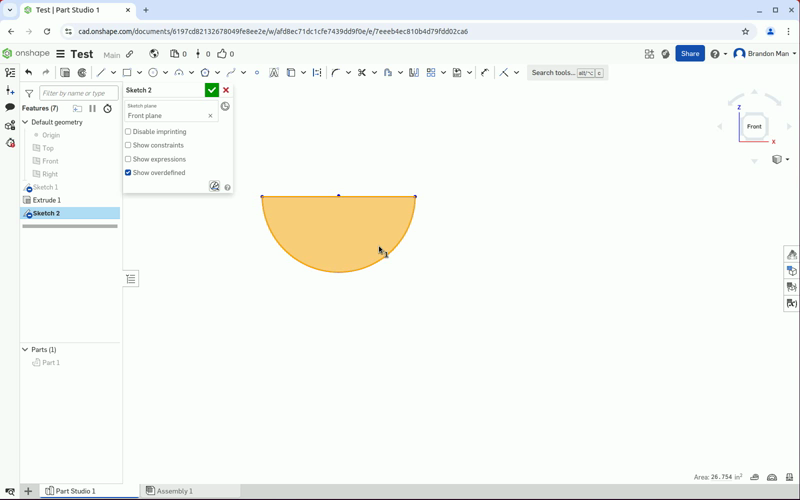
scroll(-6)
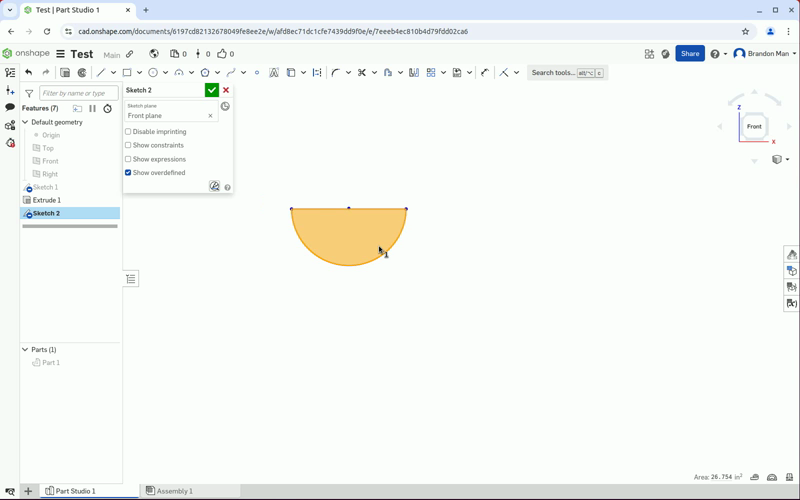
scroll(-6)
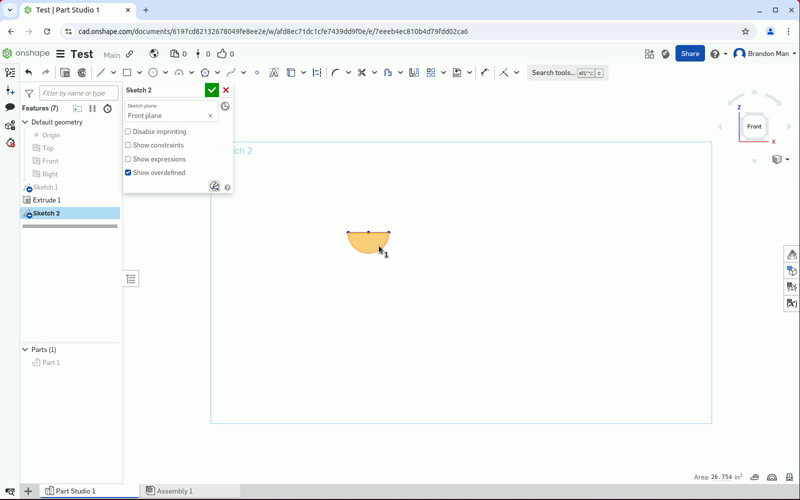
mouse_move(73, 352)
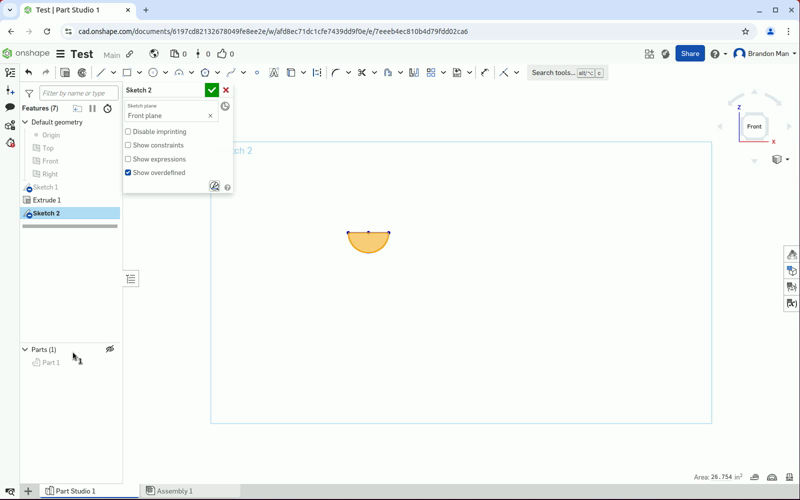
key(shift+y)
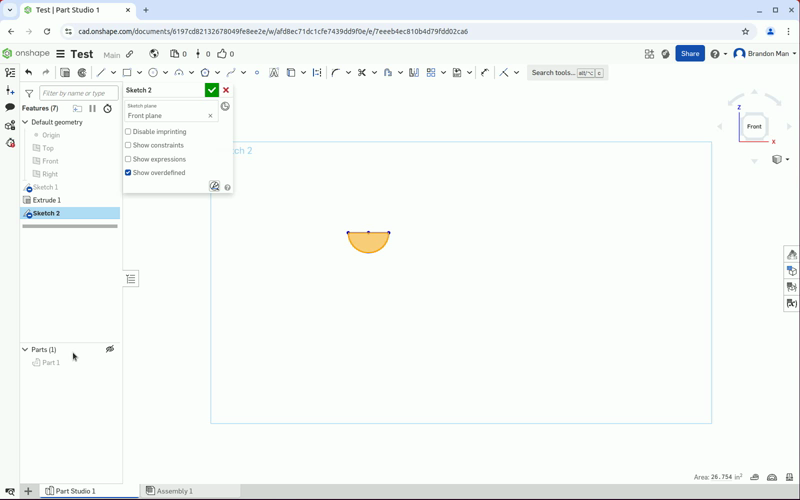
key(shift+e)
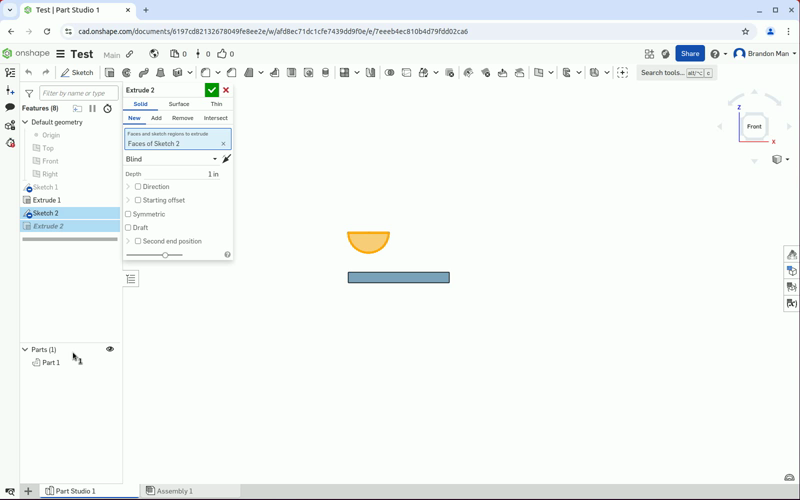
mouse_move(143, 106)
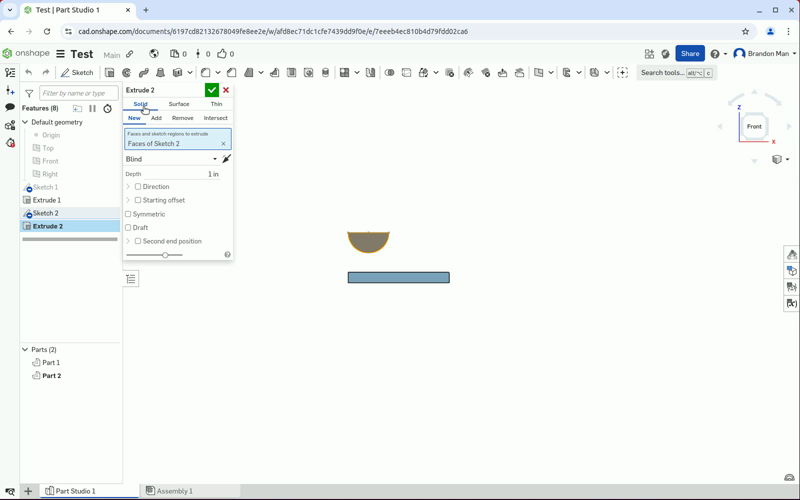
click(143, 106)
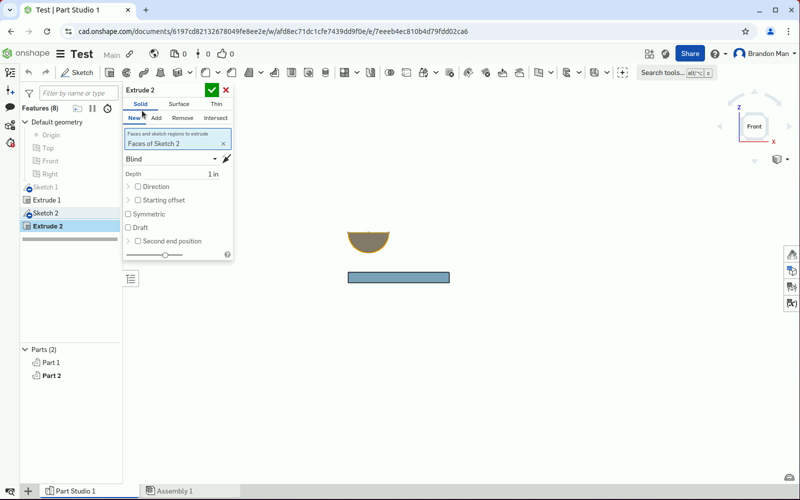
mouse_move(137, 120)
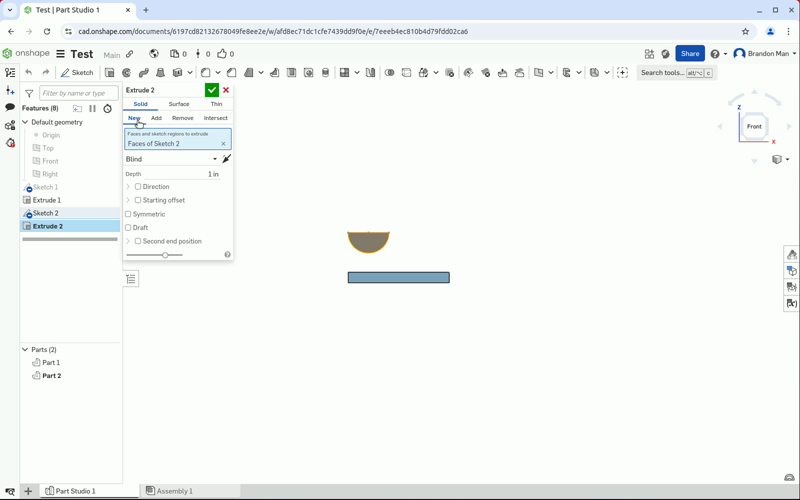
click(137, 120)
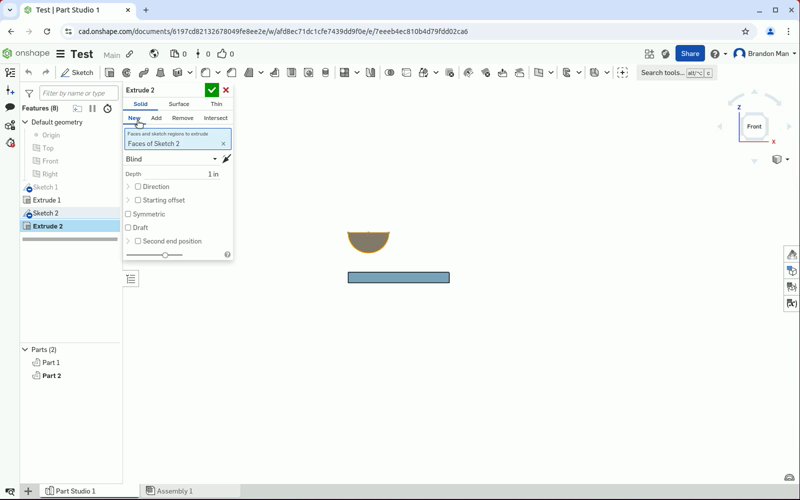
key(tab, 4)
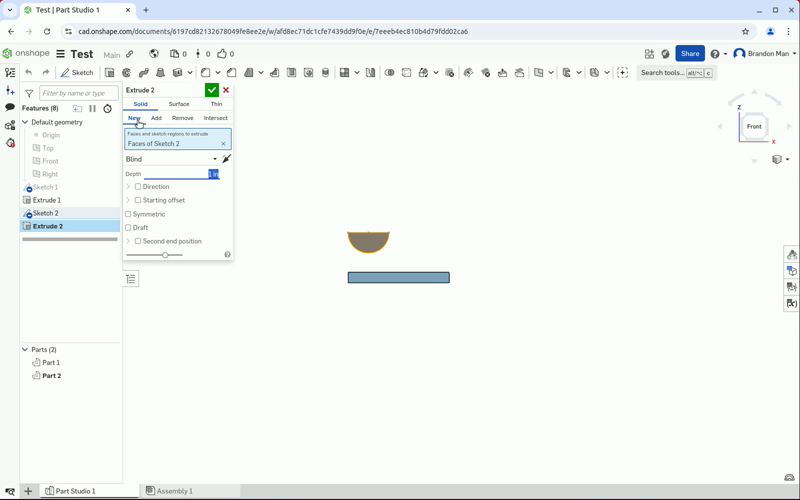
text(4.092)
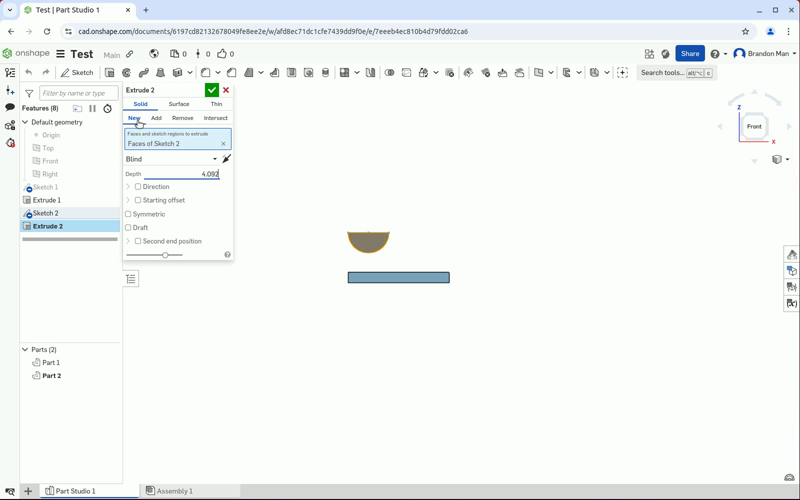
key(enter)
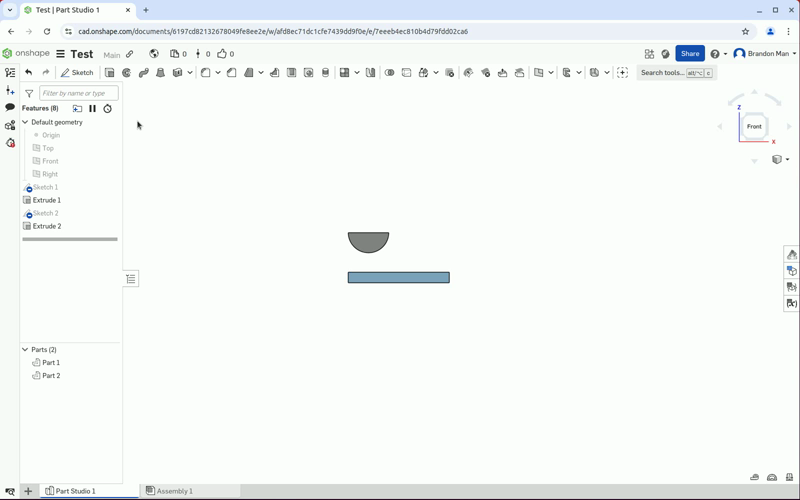
key(shift+h)
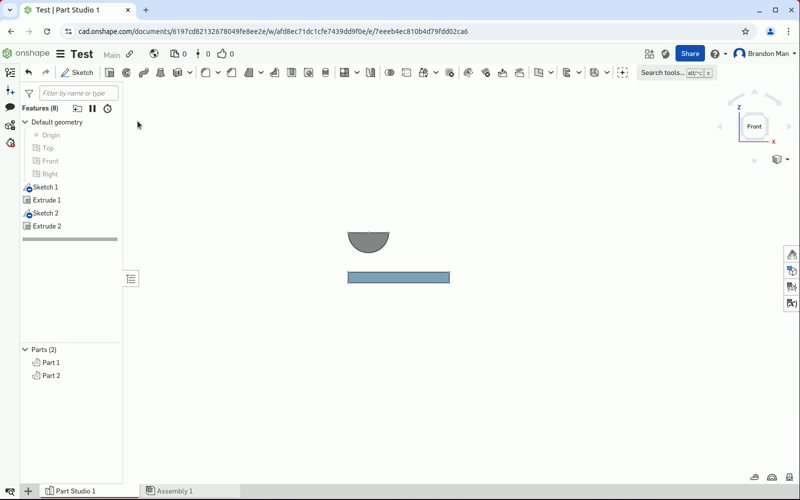
key(shift+h)
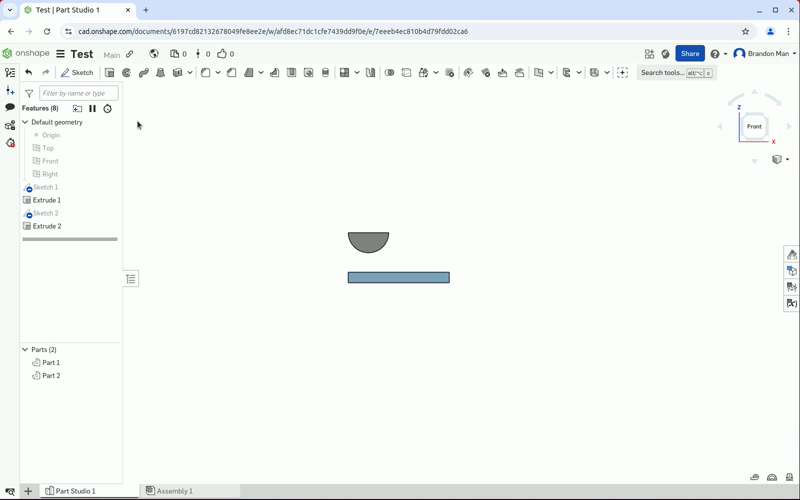
mouse_move(73, 189)
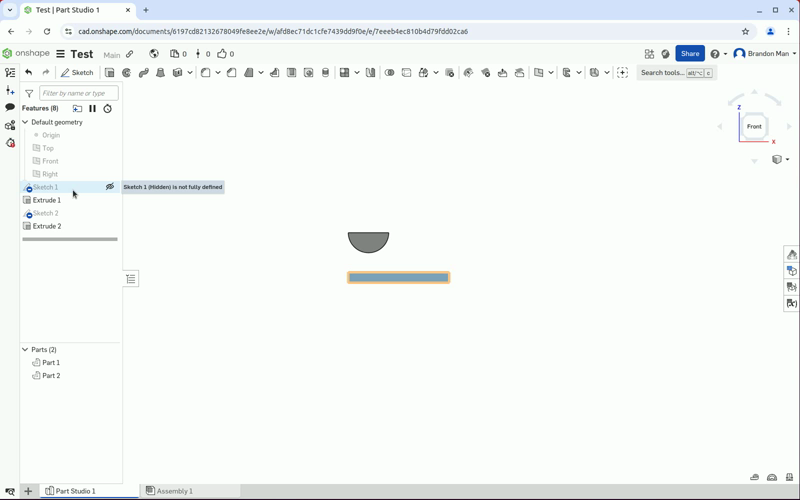
click(73, 189)
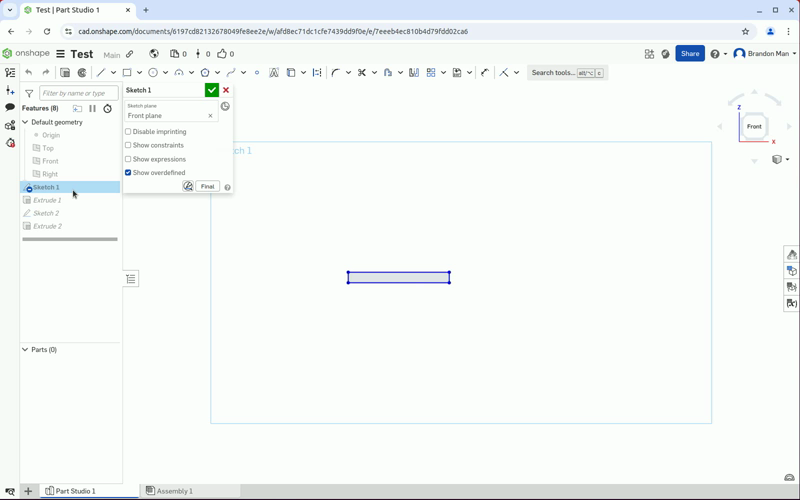
mouse_move(229, 92)
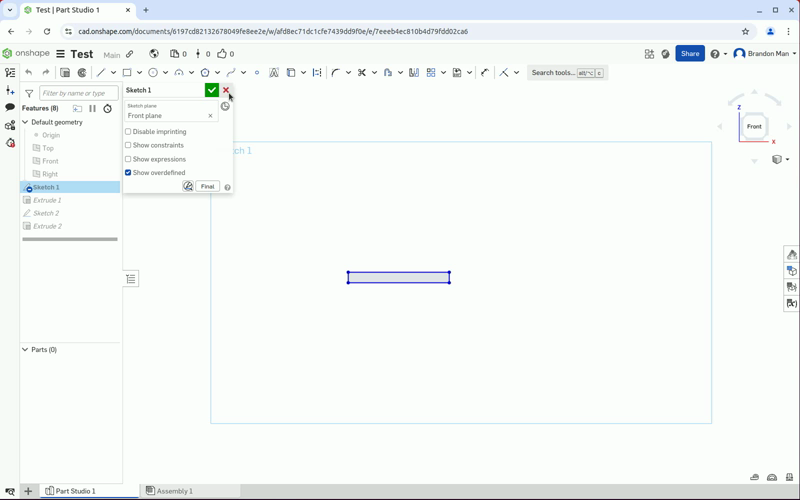
click(229, 92)
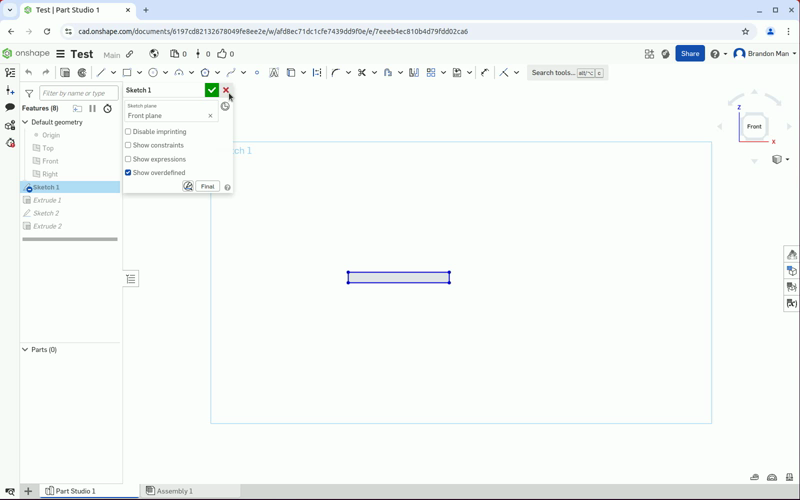
key(shift+s)
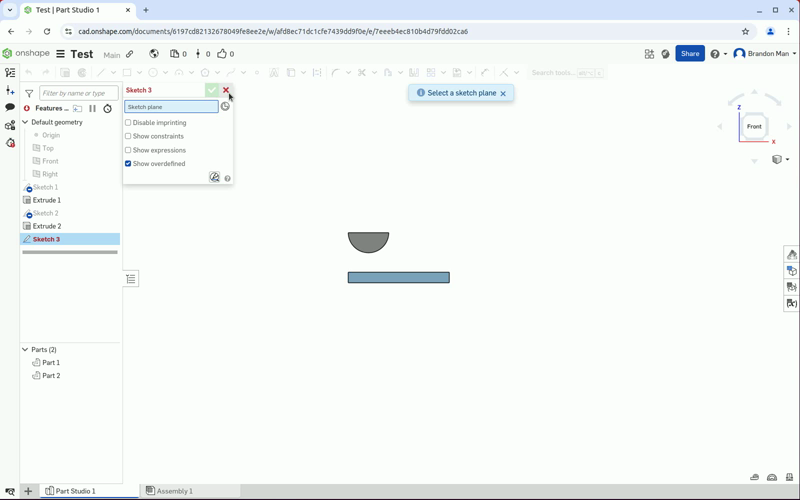
mouse_move(73, 163)
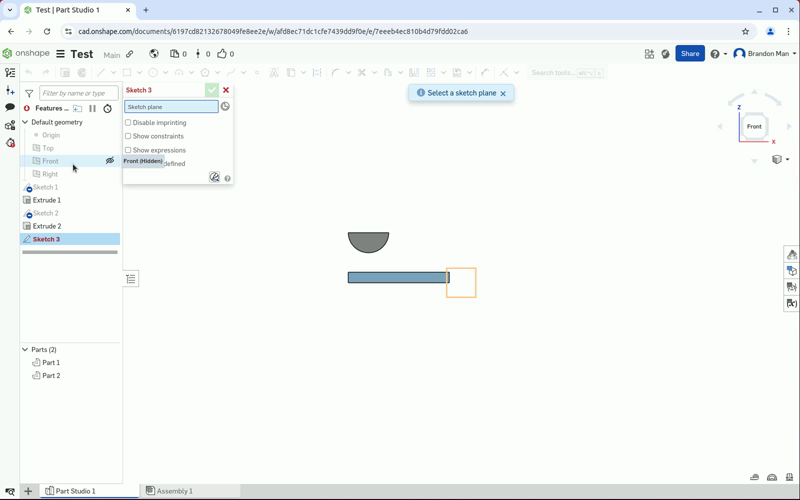
click(73, 163)
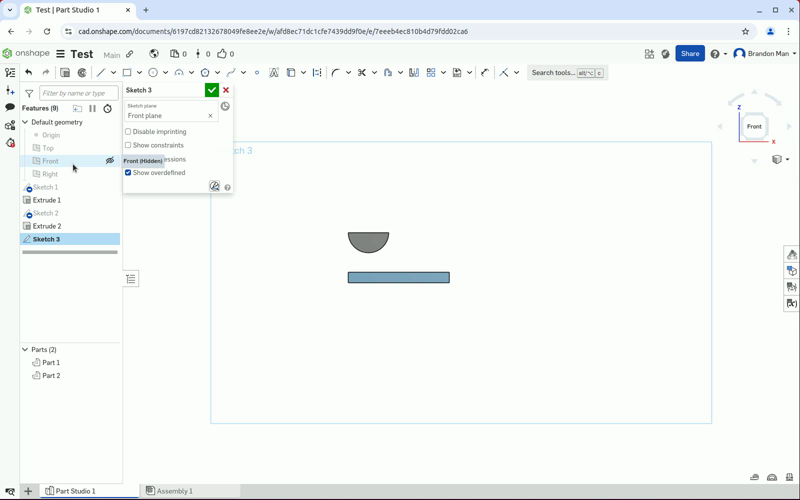
mouse_move(73, 352)
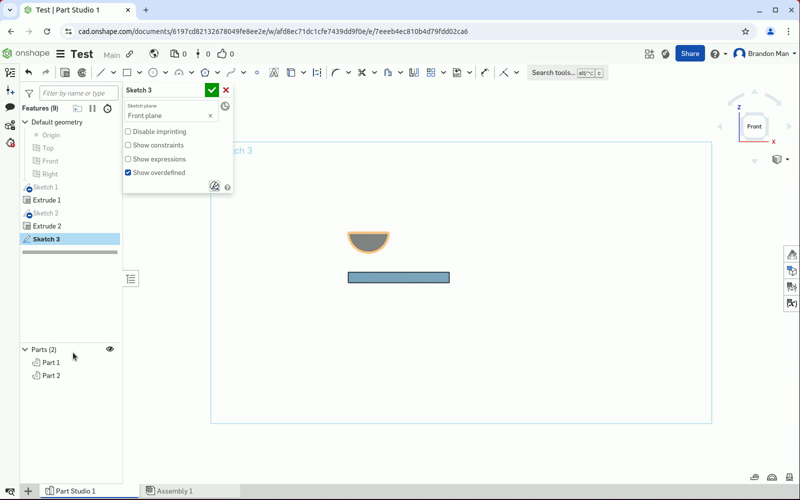
key(y)
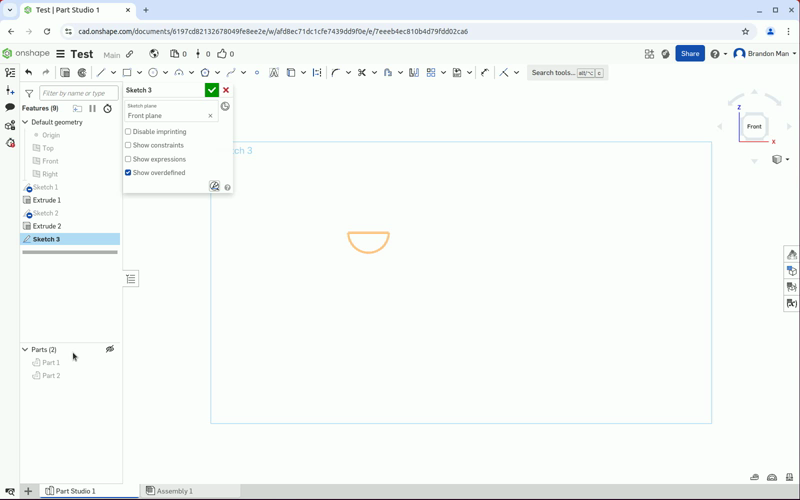
key(l)
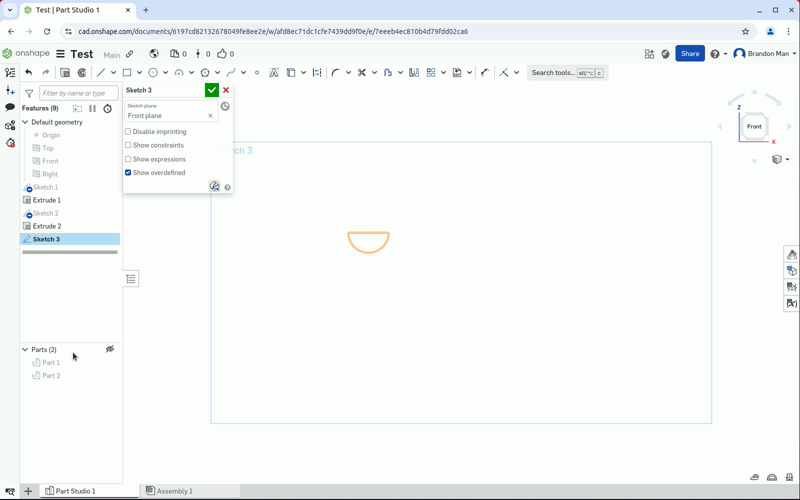
key_down(shift)
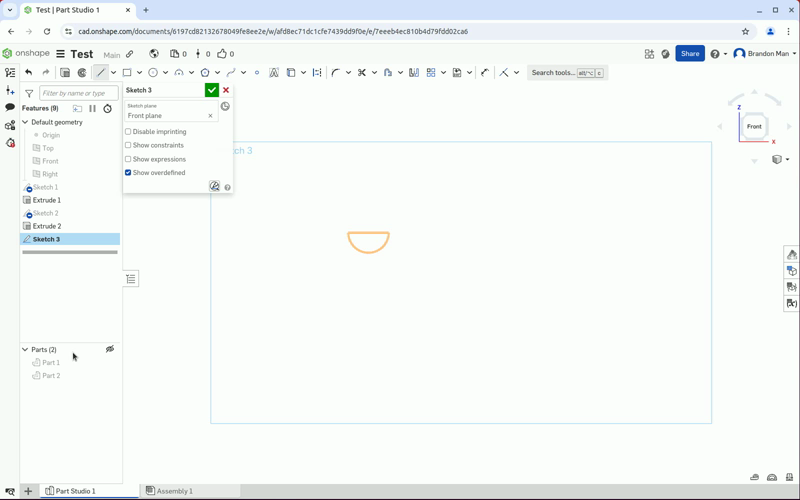
mouse_move(348, 272)
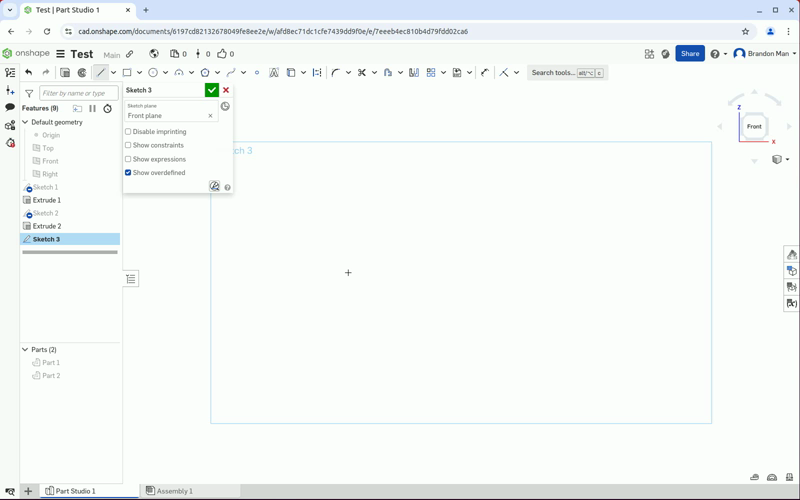
click(348, 272)
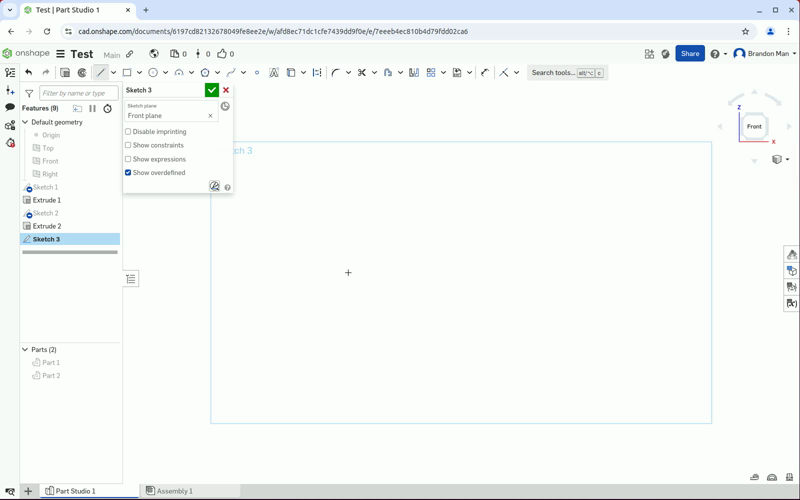
key_up(shift)
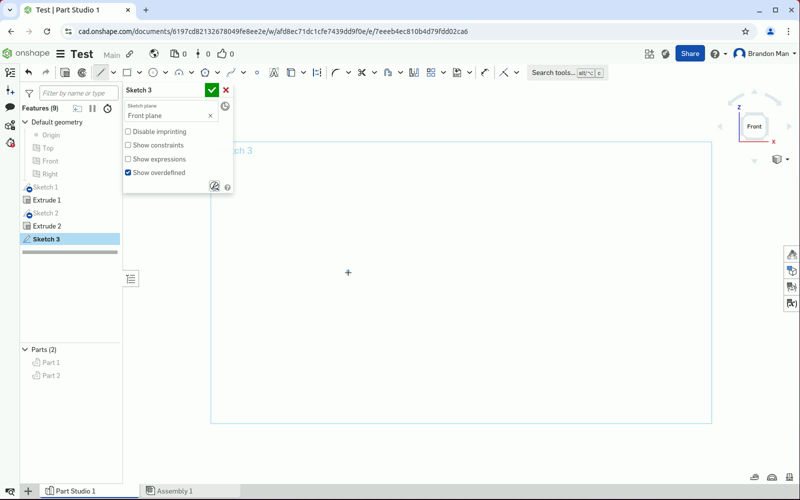
key_down(shift)
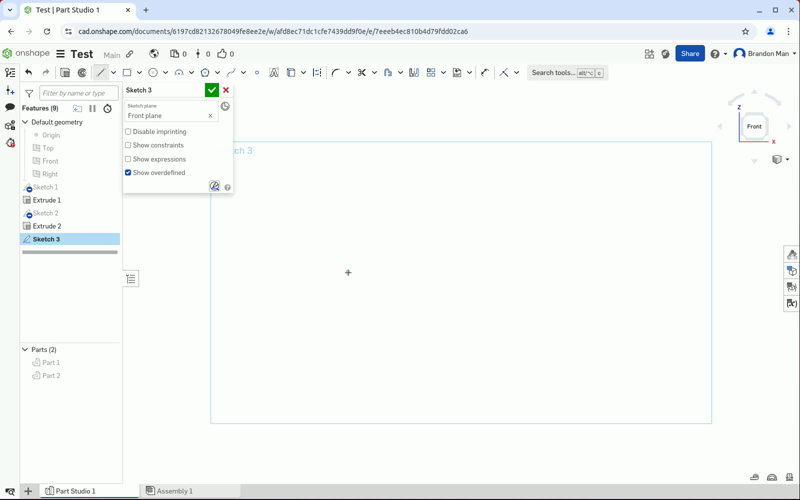
mouse_move(378, 272)
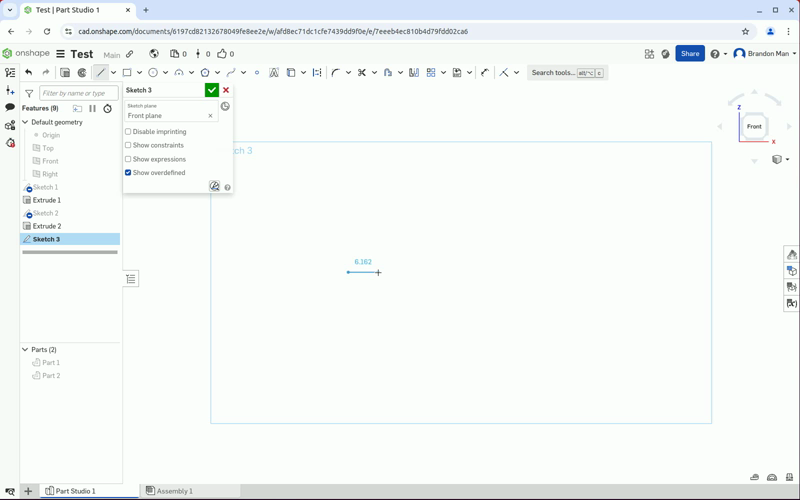
mouse_move(388, 272)
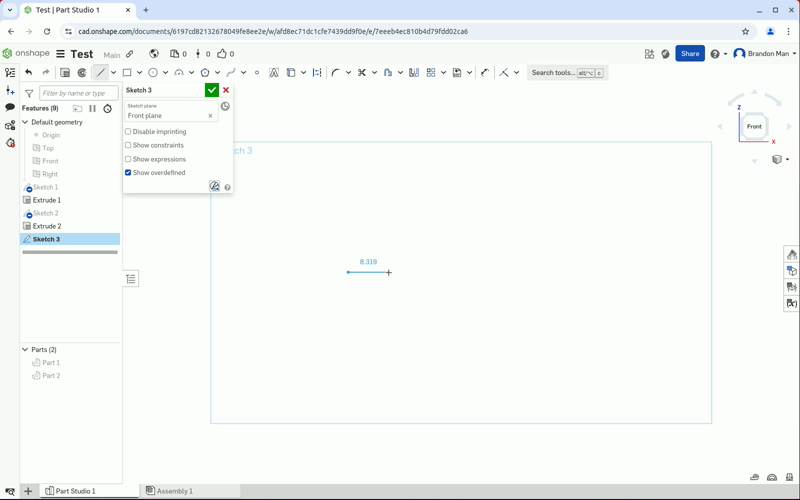
click(388, 272)
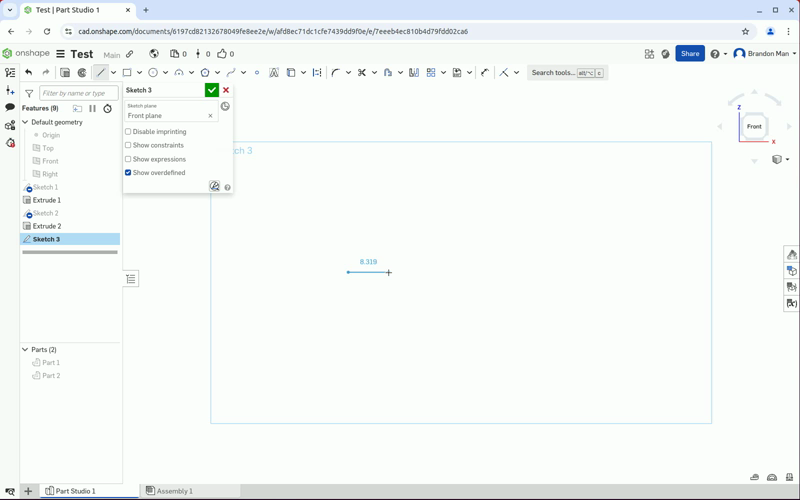
key_up(shift)
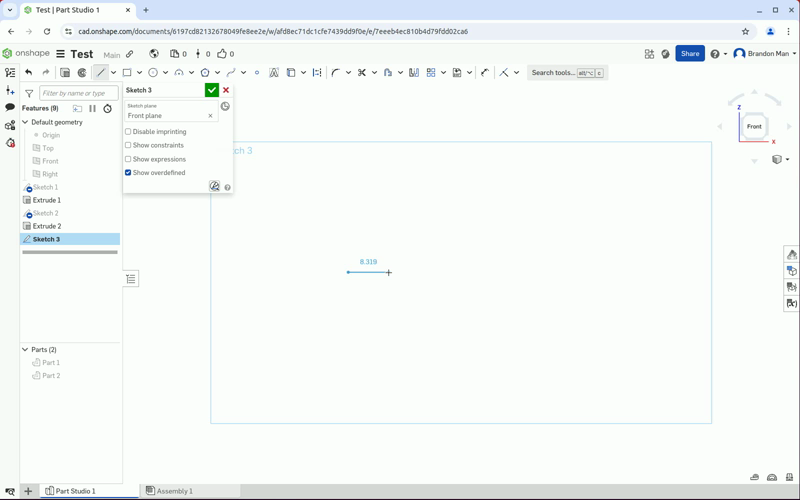
key_down(shift)
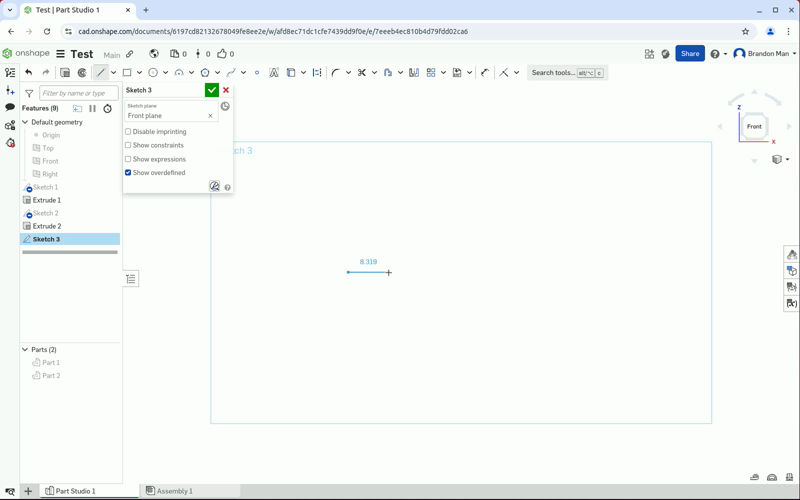
mouse_move(418, 272)
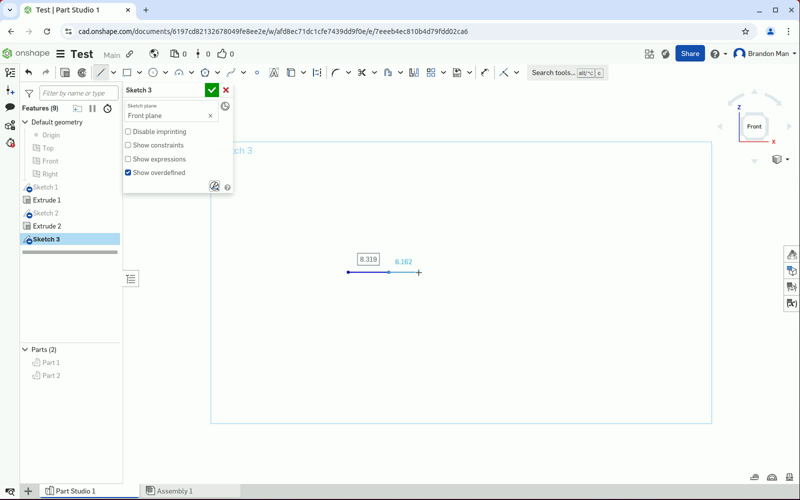
mouse_move(388, 231)
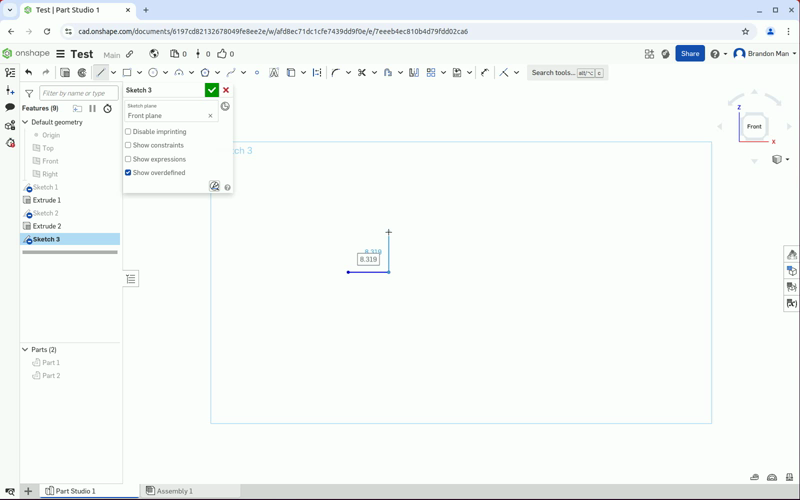
click(388, 231)
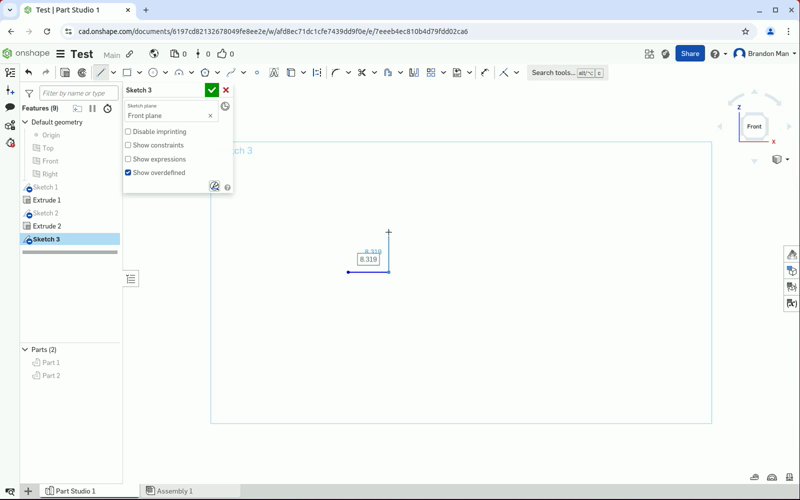
key_up(shift)
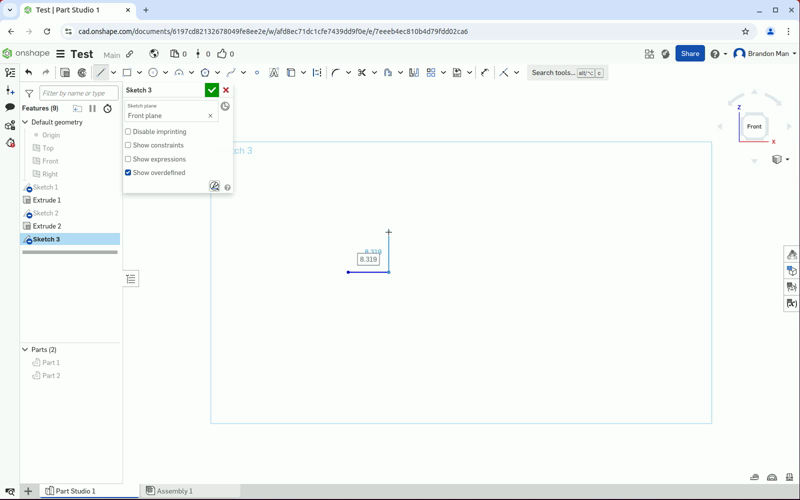
key_down(shift)
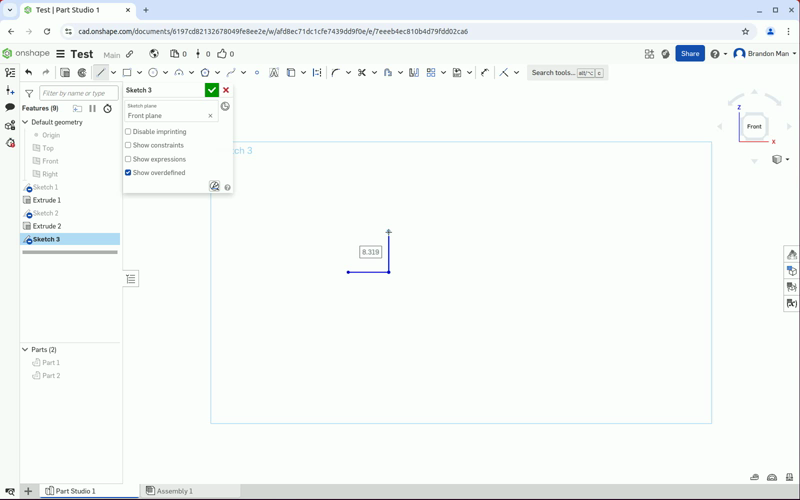
mouse_move(418, 231)
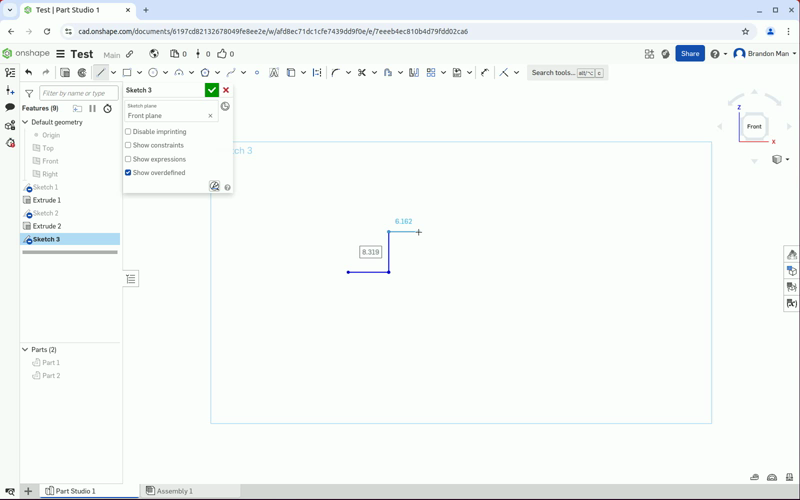
mouse_move(348, 231)
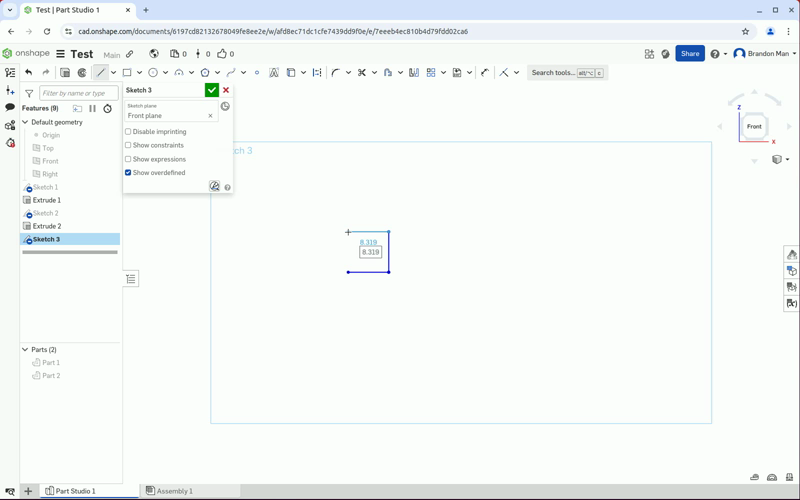
click(348, 231)
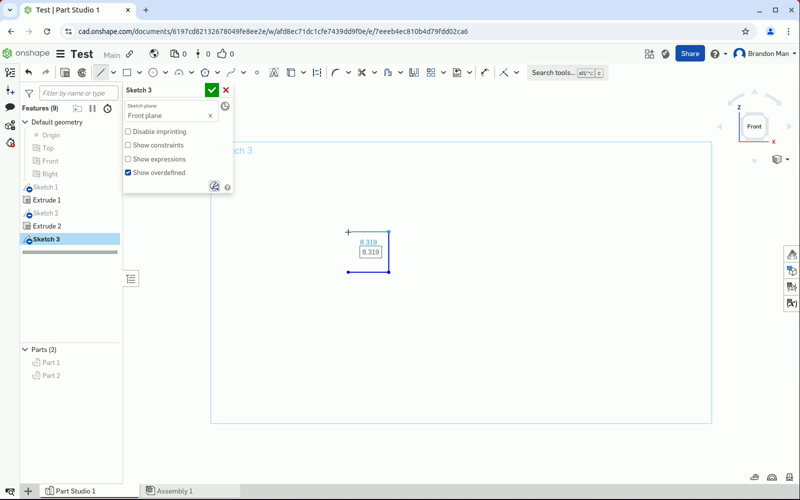
key_up(shift)
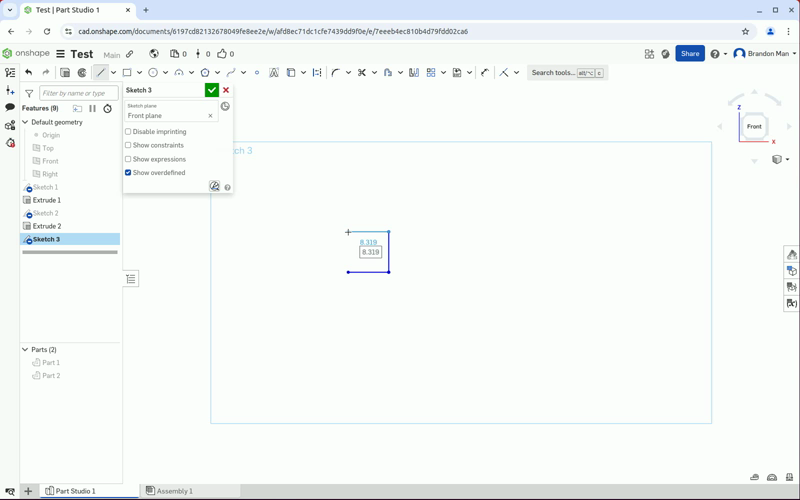
mouse_move(378, 231)
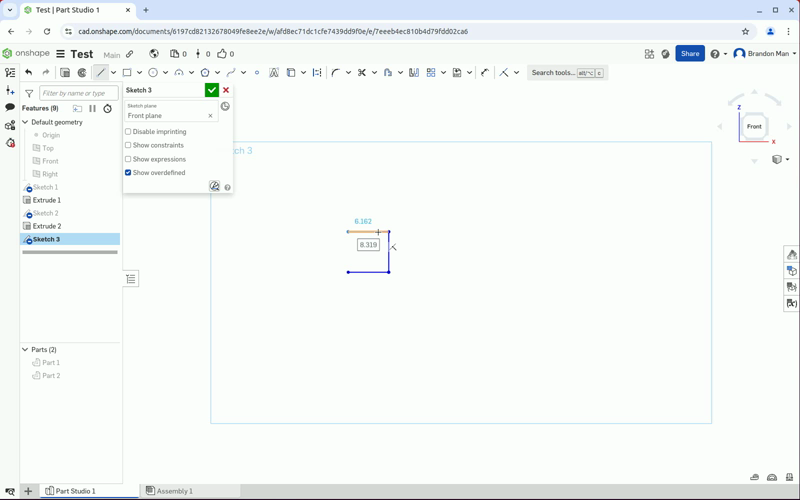
key_down(shift)
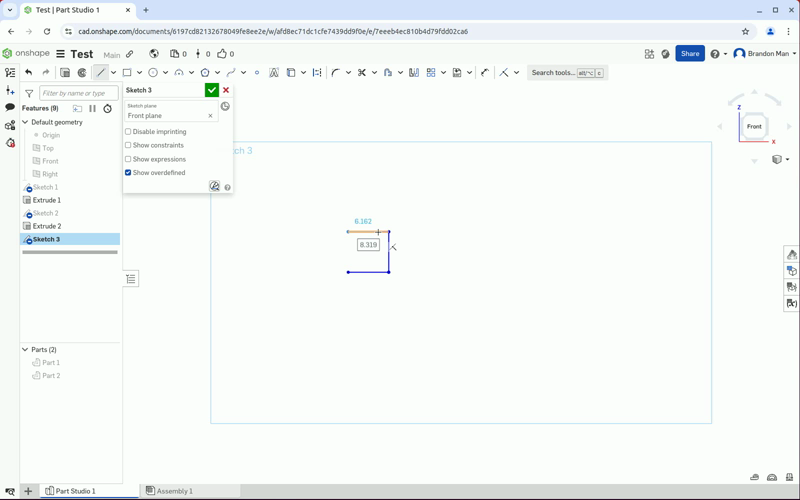
mouse_move(348, 272)
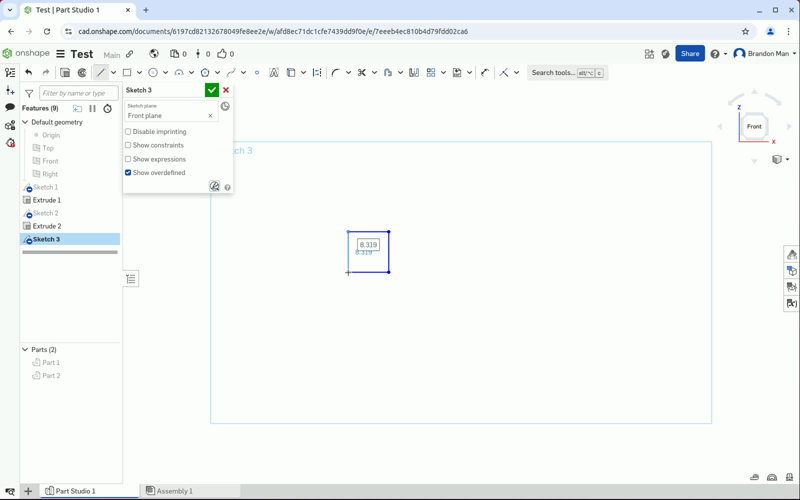
key_up(shift)
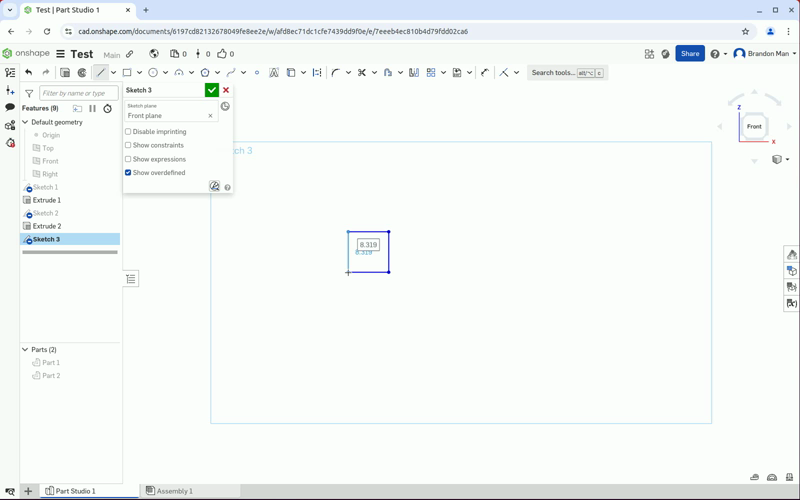
click(348, 272)
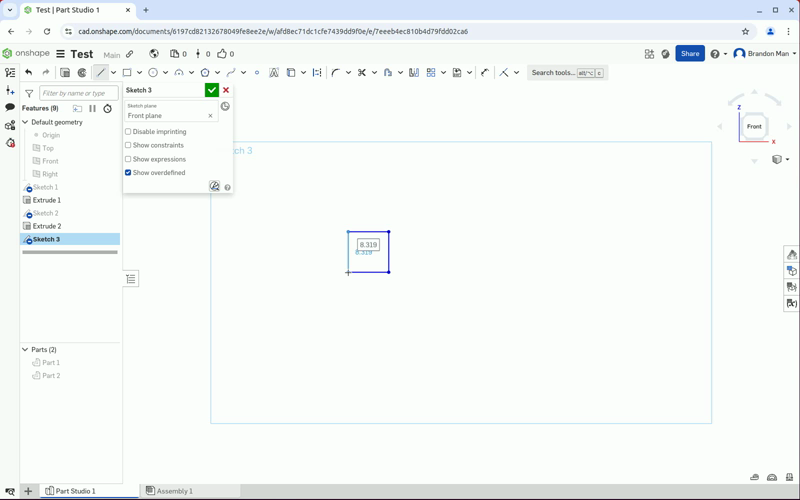
key(esc)
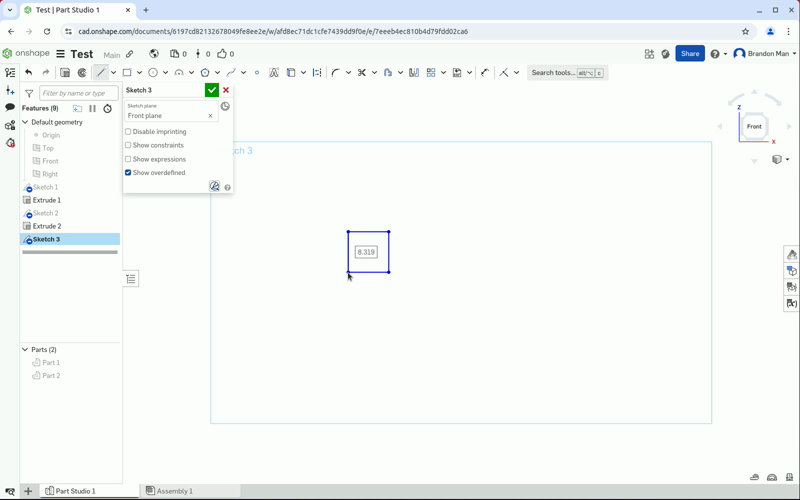
mouse_move(374, 260)
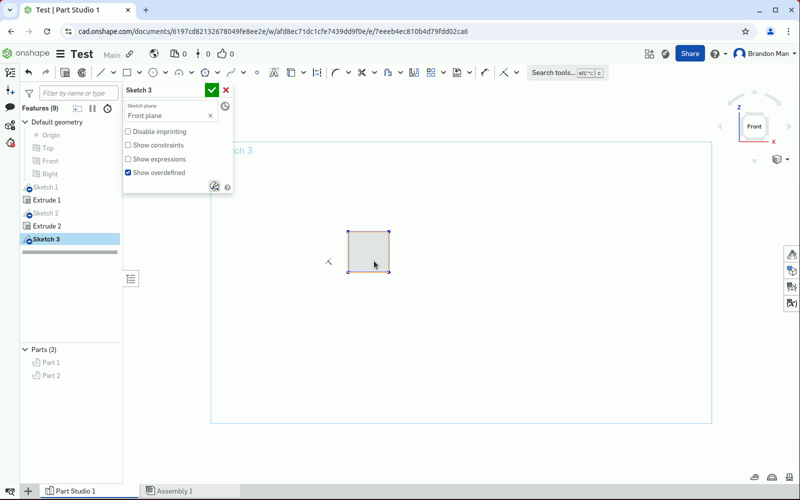
scroll(6)
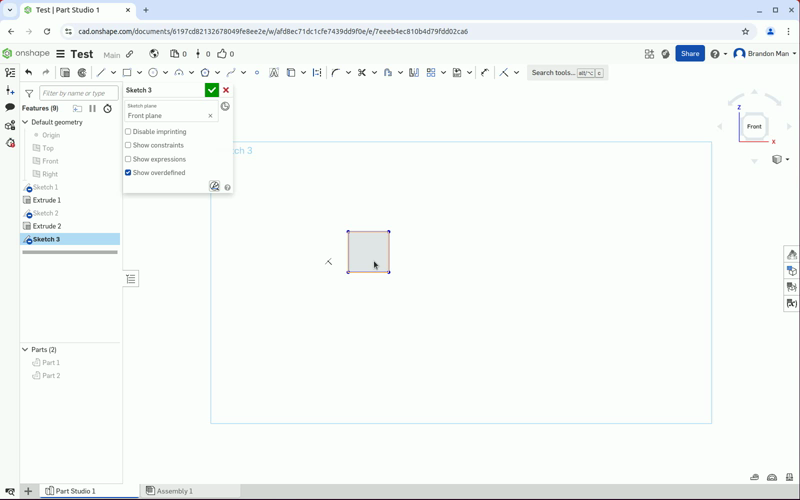
scroll(6)
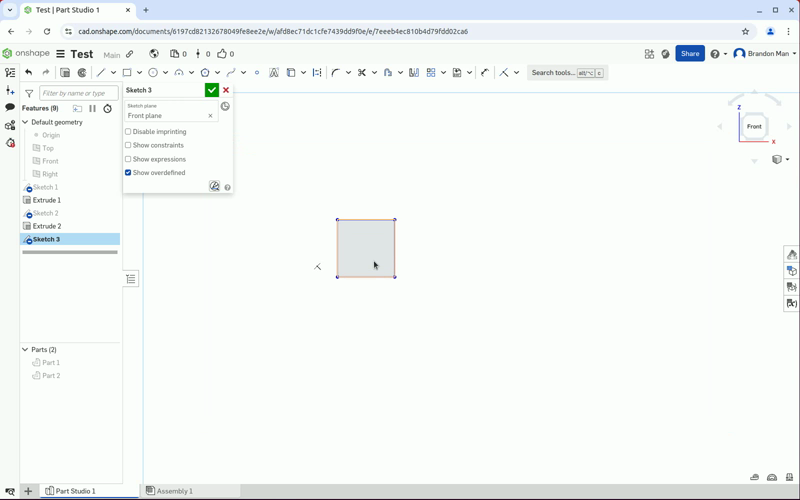
scroll(6)
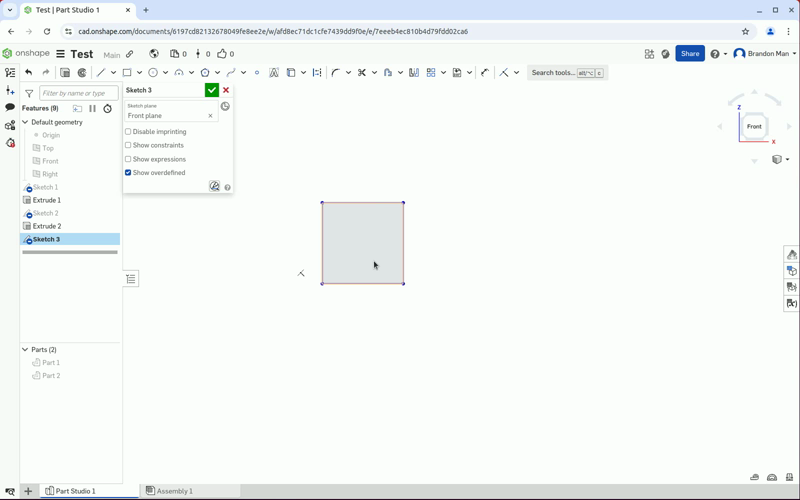
scroll(6)
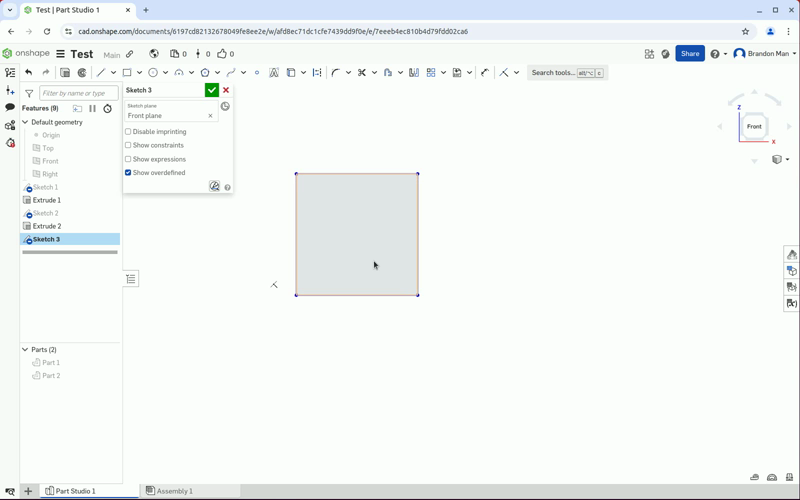
scroll(6)
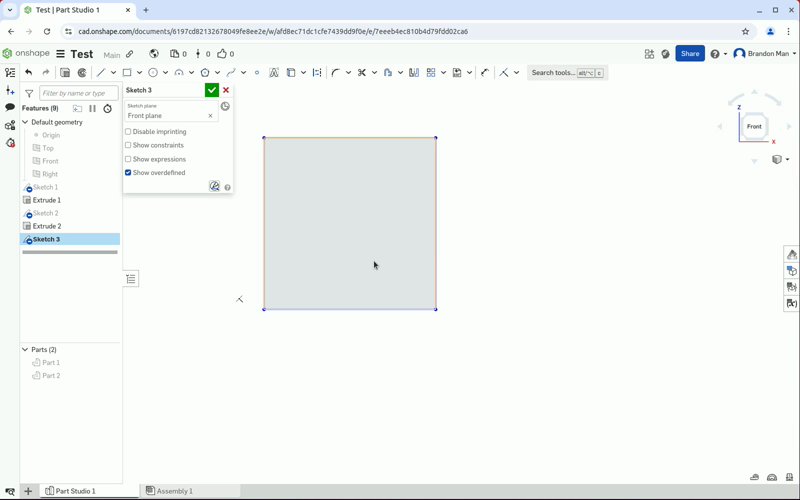
scroll(6)
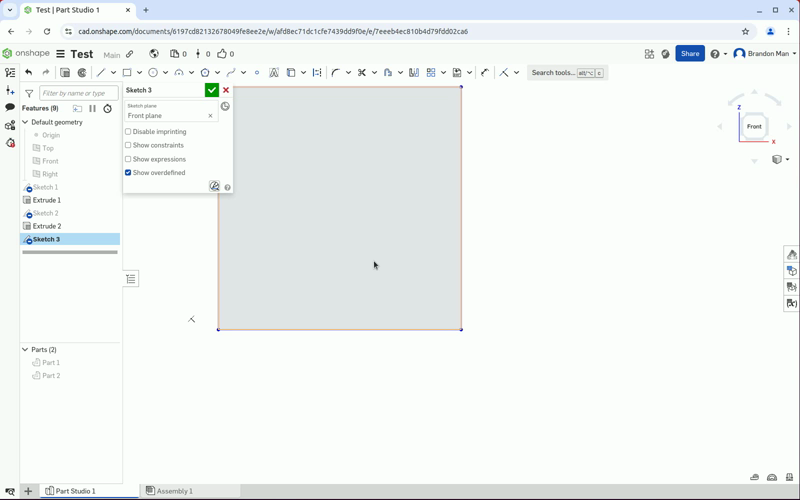
scroll(6)
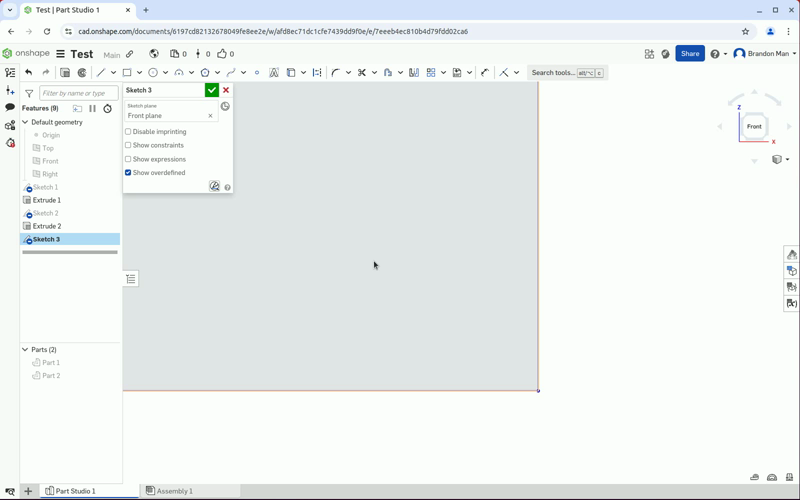
click(374, 260)
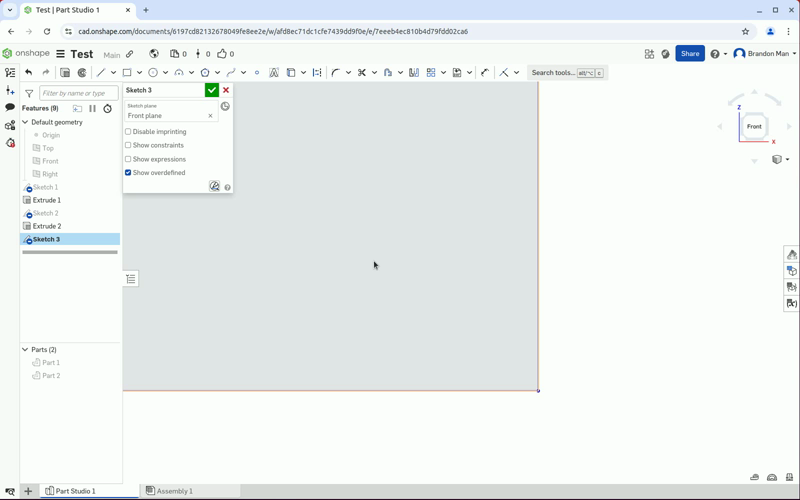
scroll(-6)
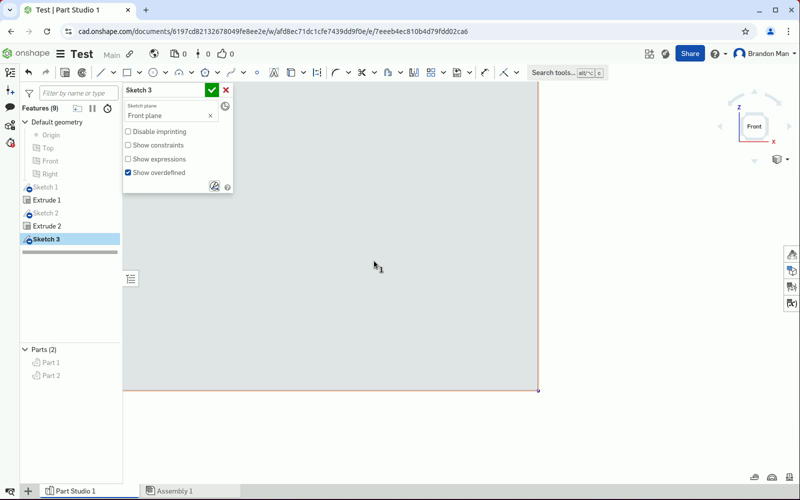
scroll(-6)
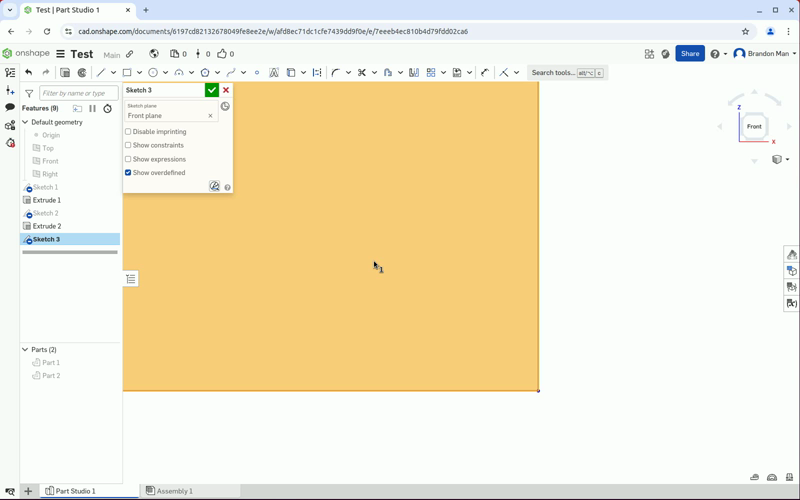
scroll(-6)
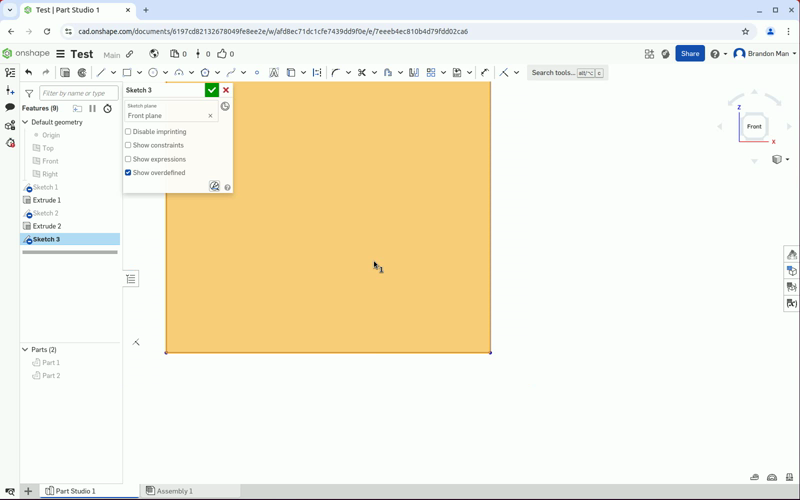
scroll(-6)
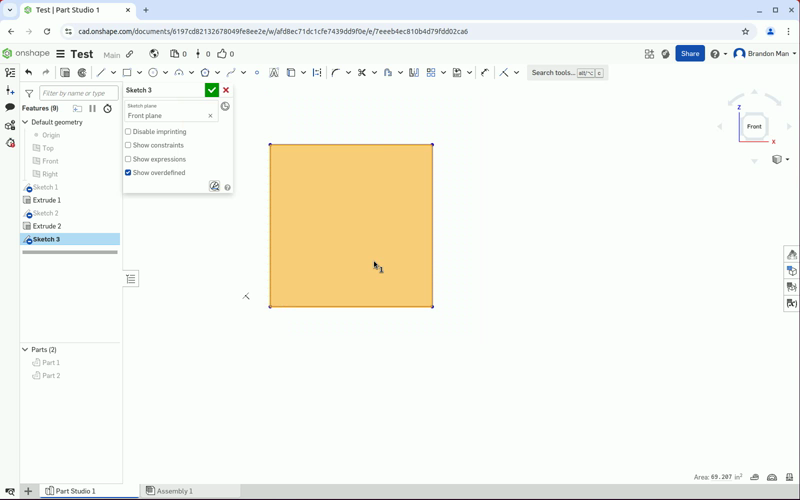
scroll(-6)
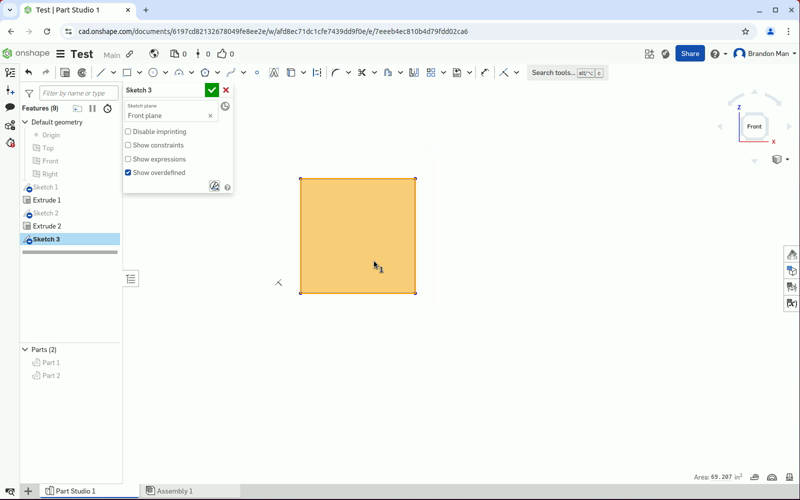
scroll(-6)
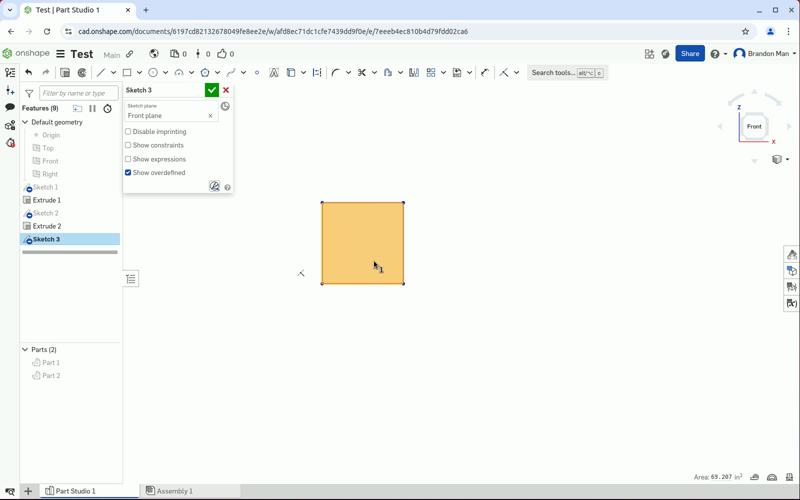
scroll(-6)
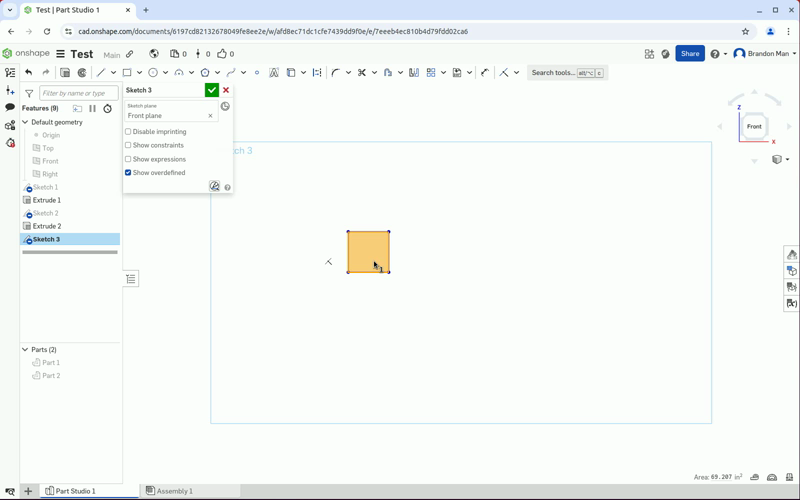
mouse_move(73, 352)
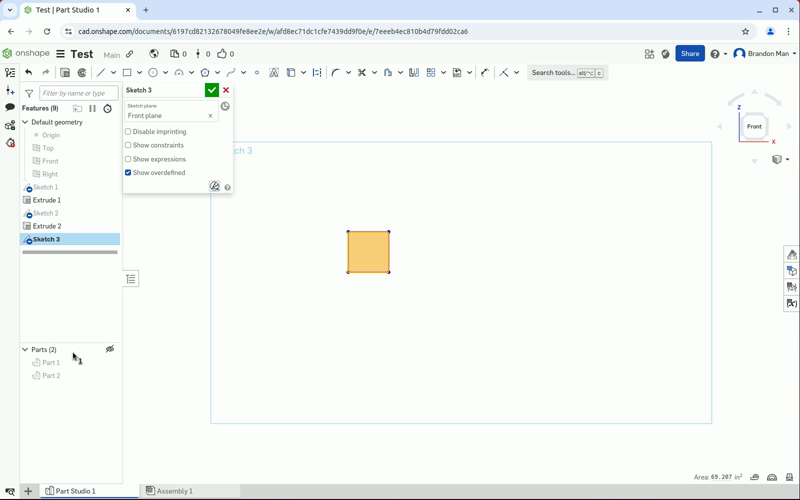
key(shift+y)
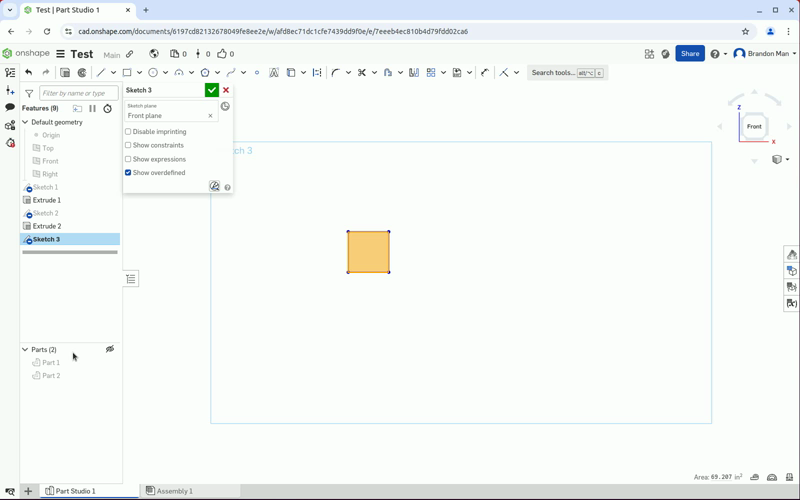
key(shift+e)
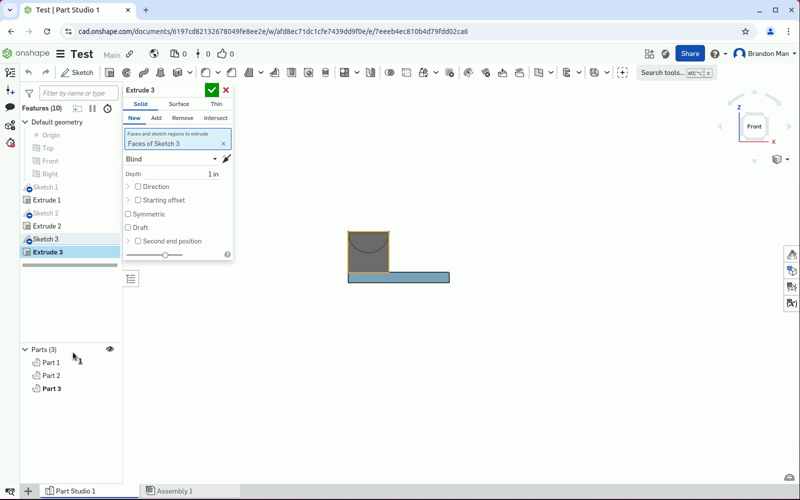
mouse_move(143, 106)
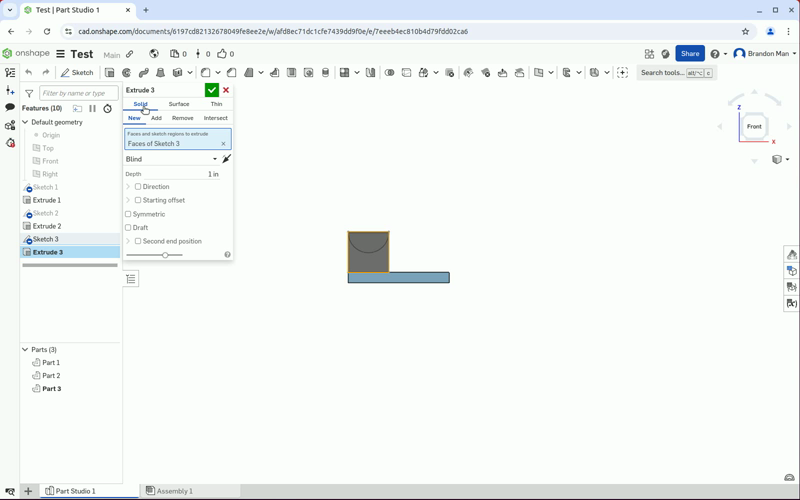
click(143, 106)
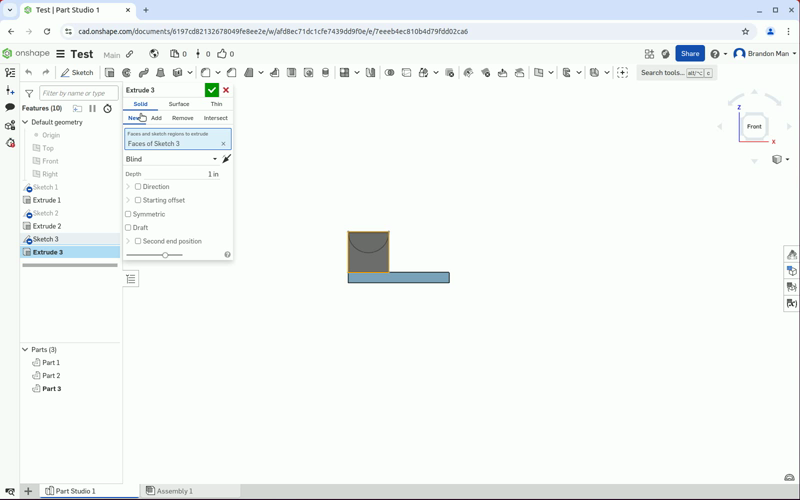
mouse_move(137, 120)
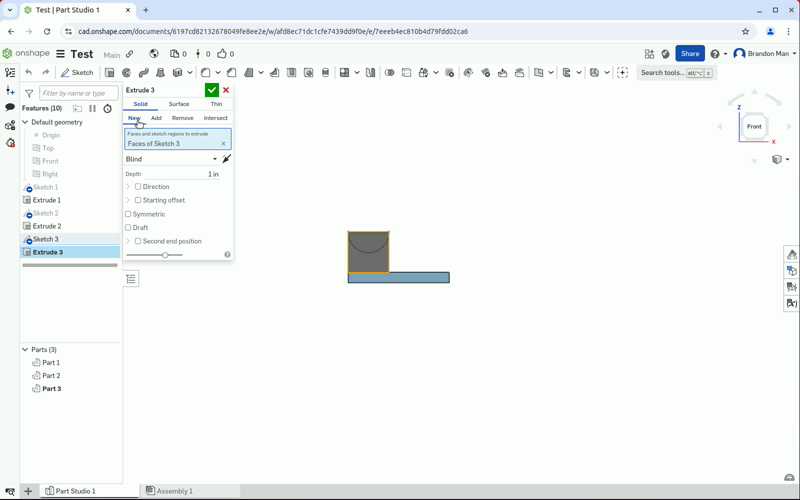
click(137, 120)
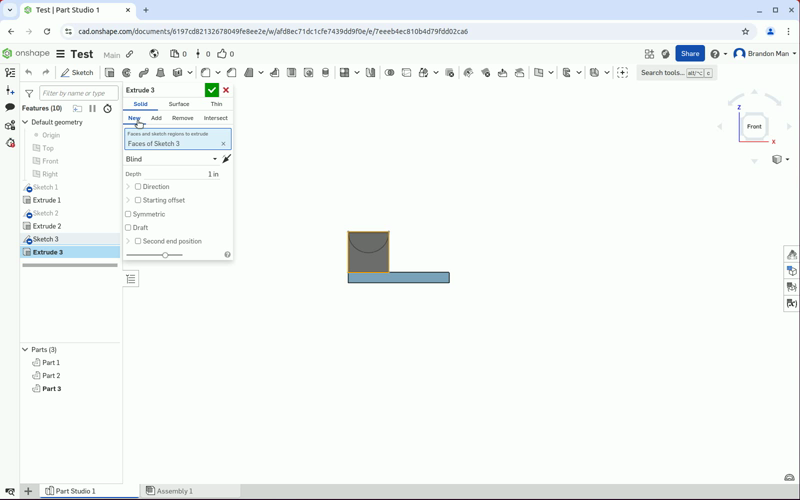
key(tab, 4)
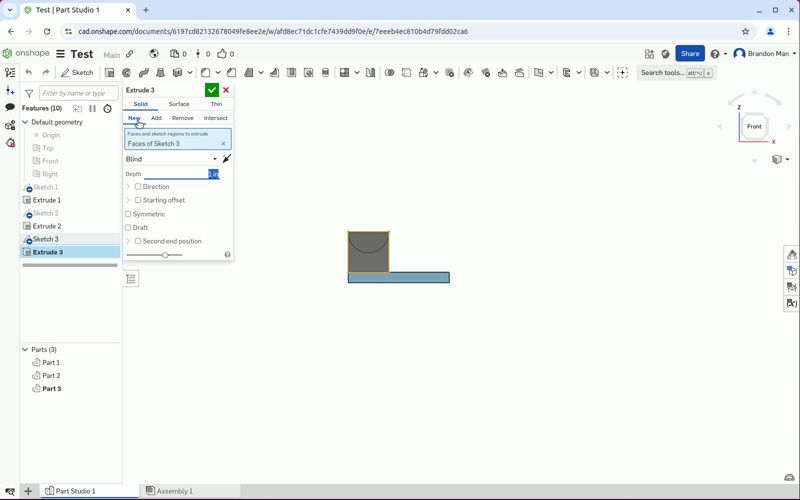
text(4.092)
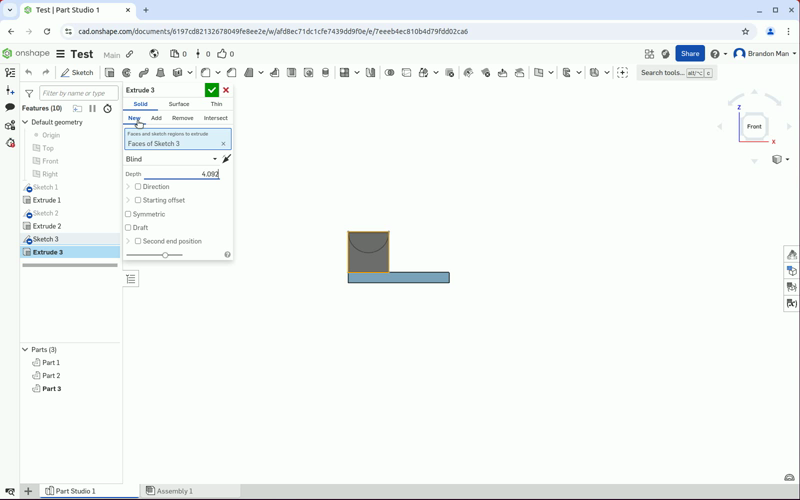
key(enter)
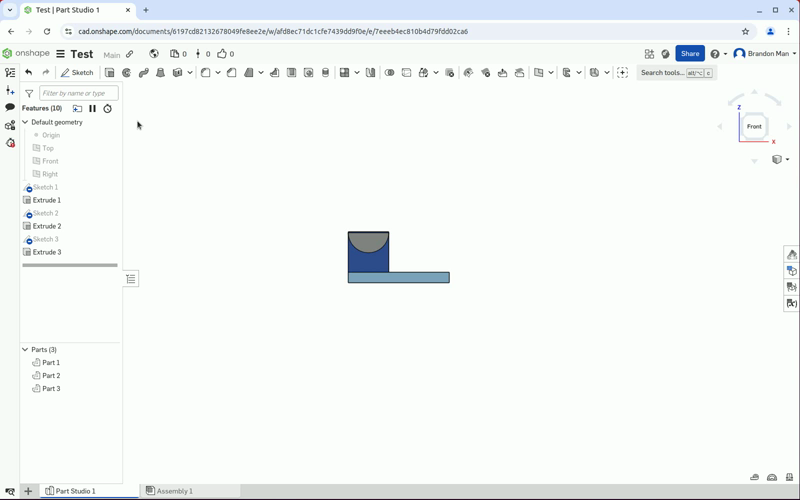
key(shift+h)
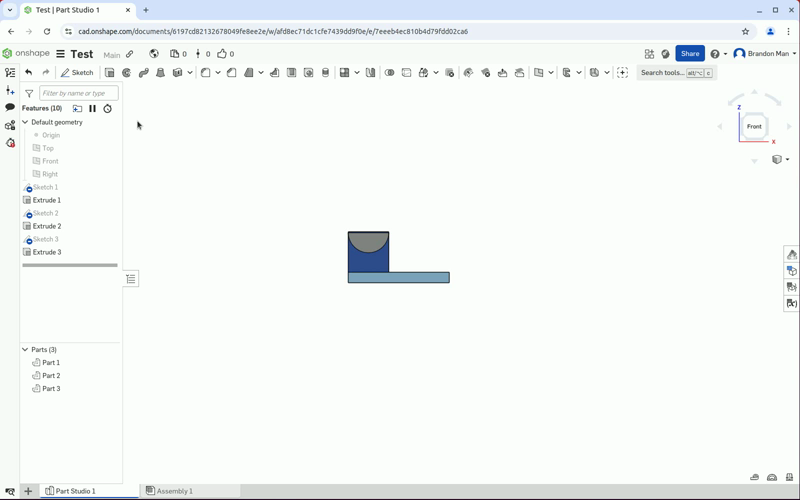
key(shift+h)
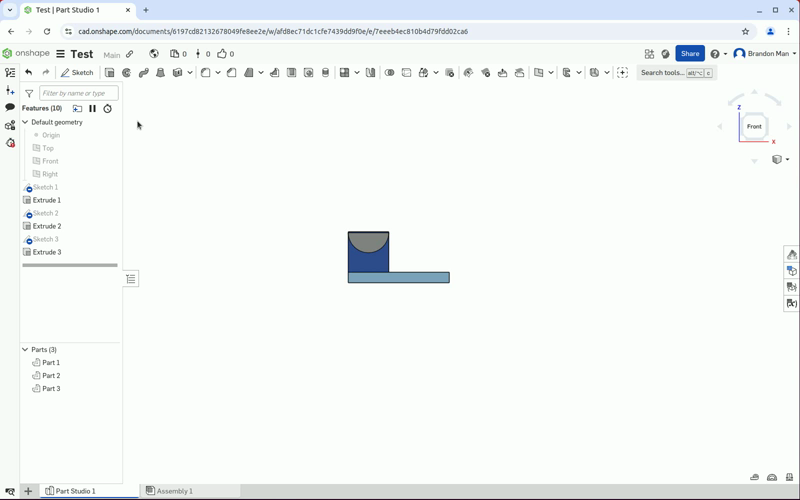
mouse_move(73, 189)
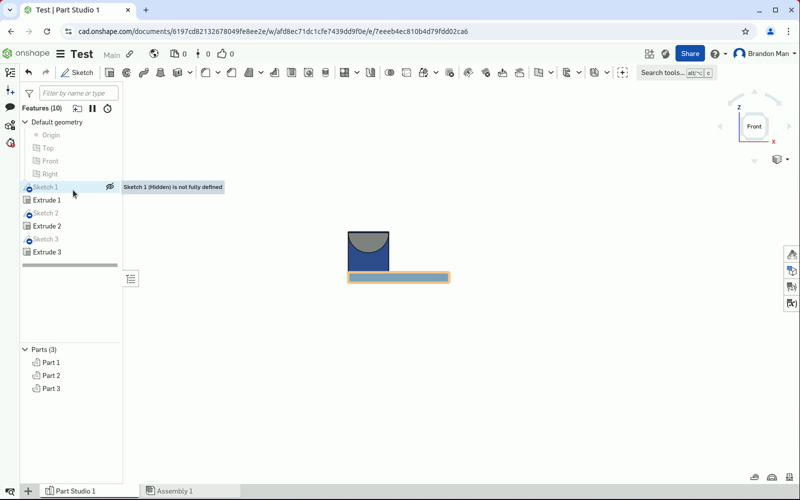
click(73, 189)
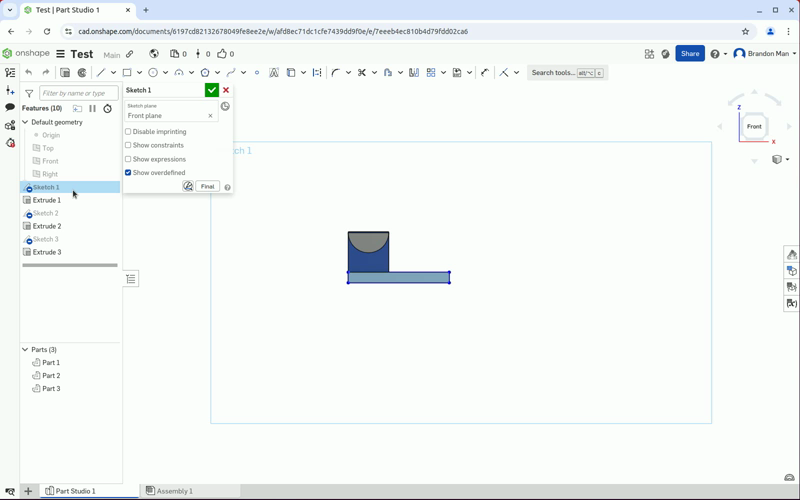
mouse_move(229, 92)
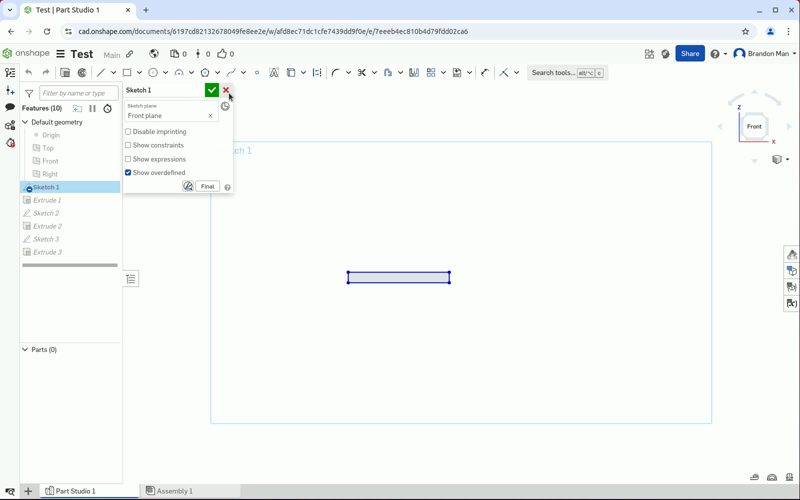
click(229, 92)
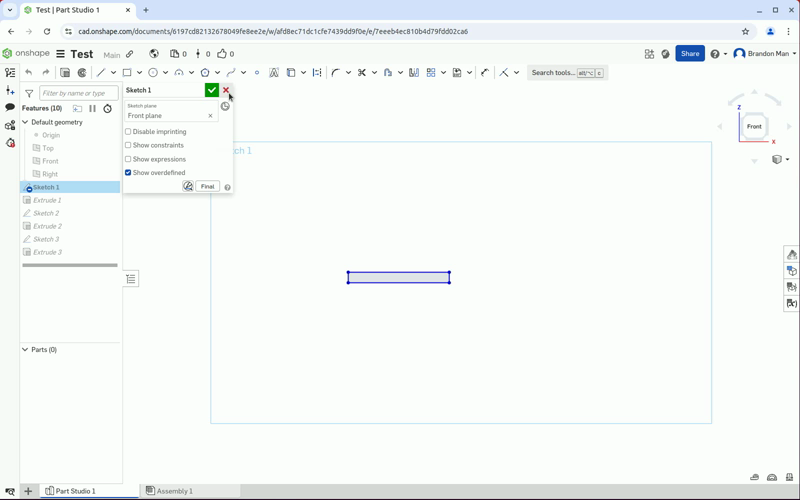
key(shift+s)
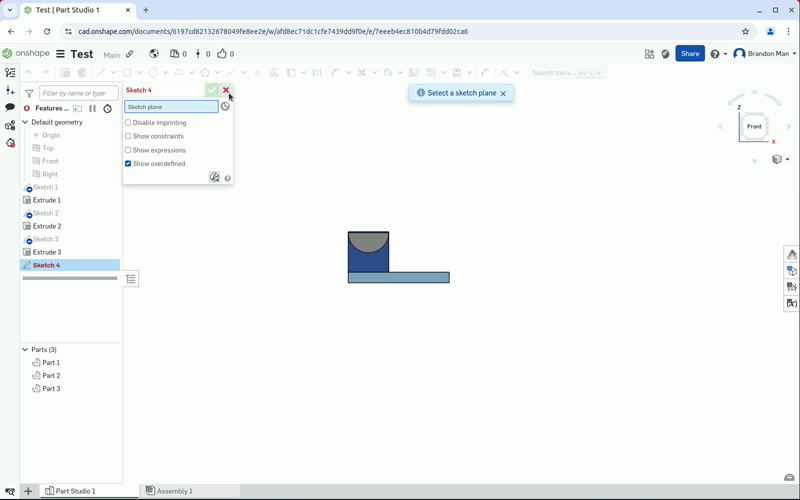
mouse_move(73, 163)
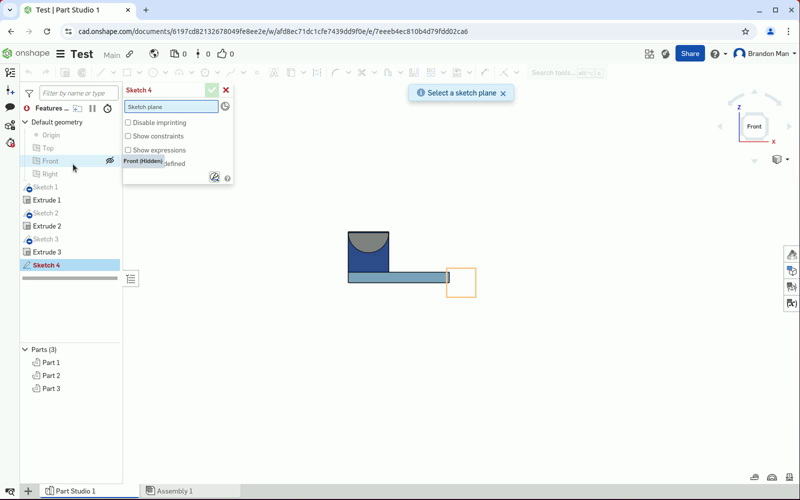
click(73, 163)
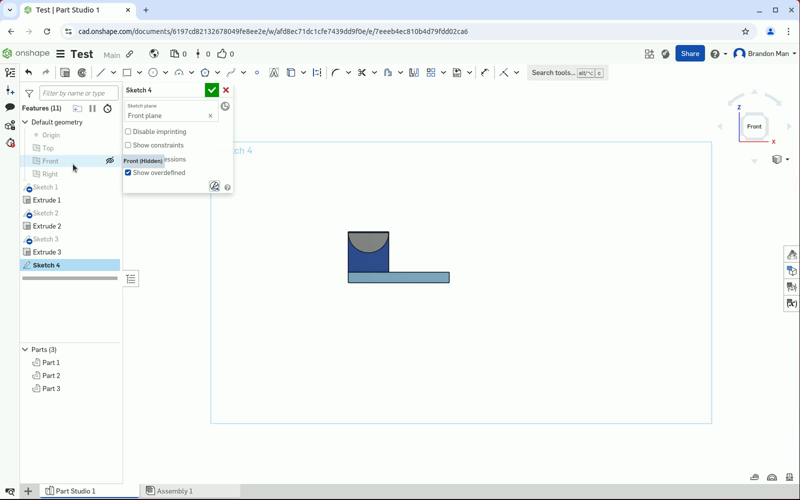
mouse_move(73, 352)
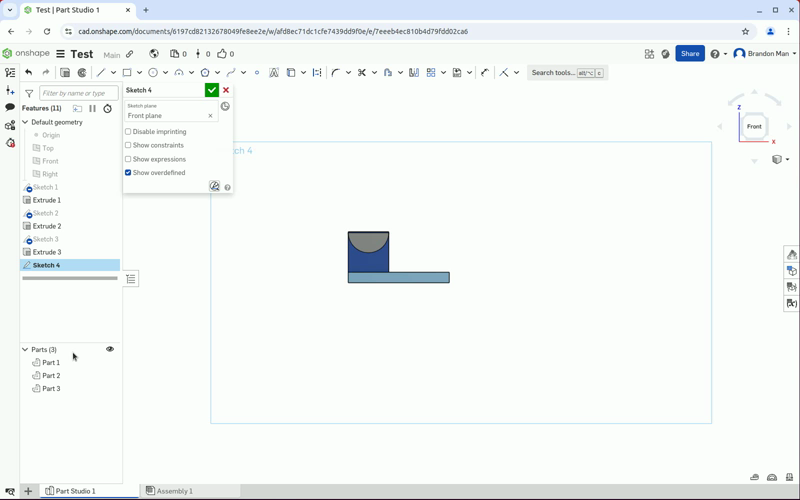
key(y)
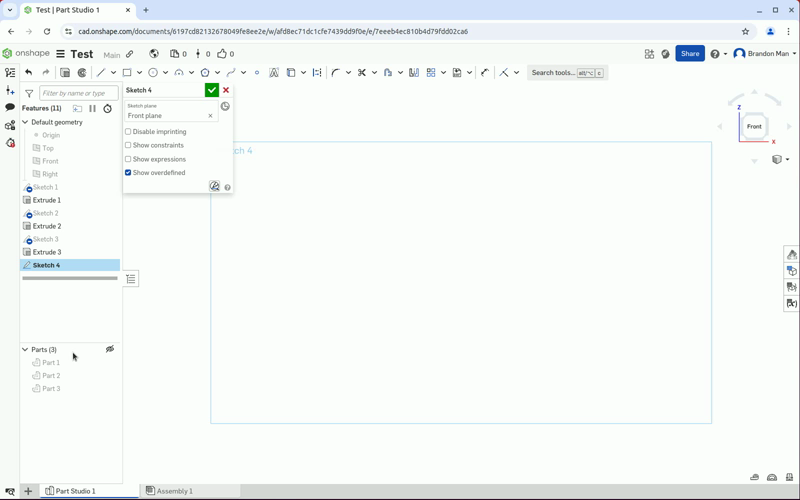
key(l)
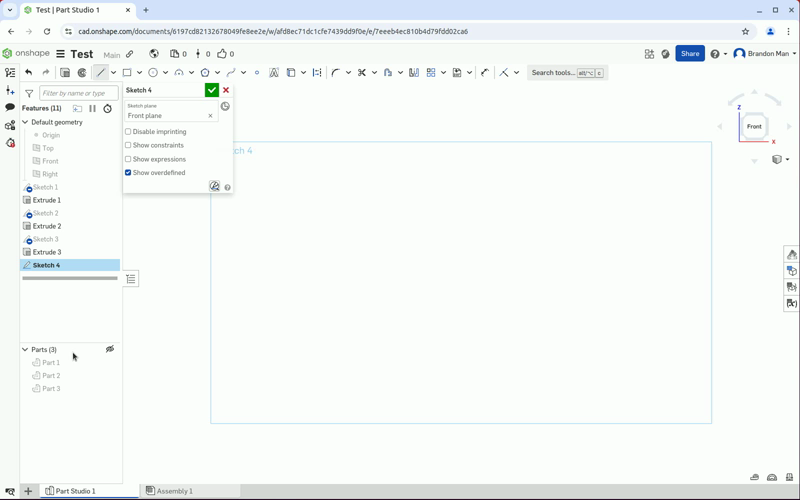
key_down(shift)
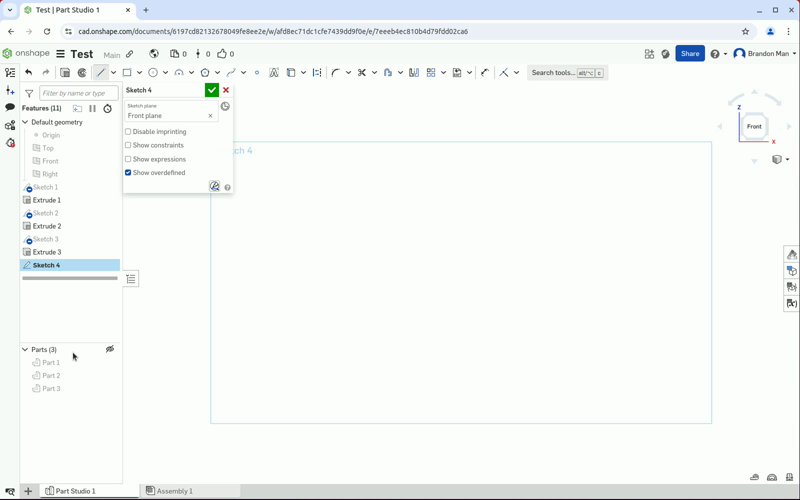
mouse_move(389, 272)
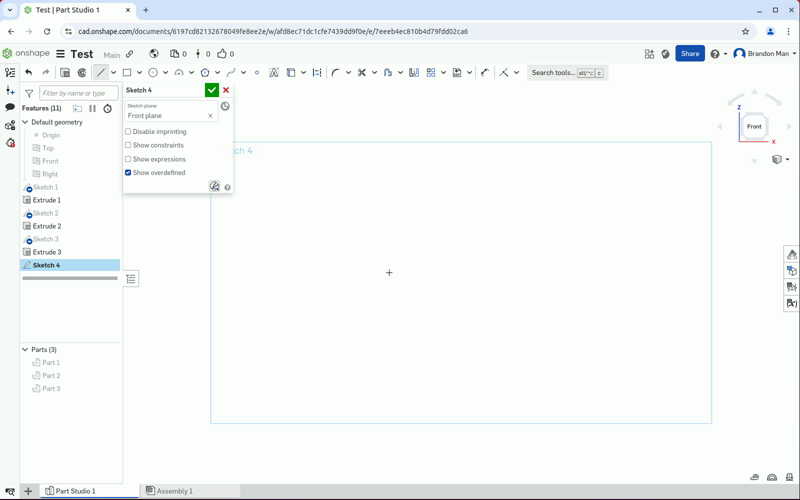
click(389, 272)
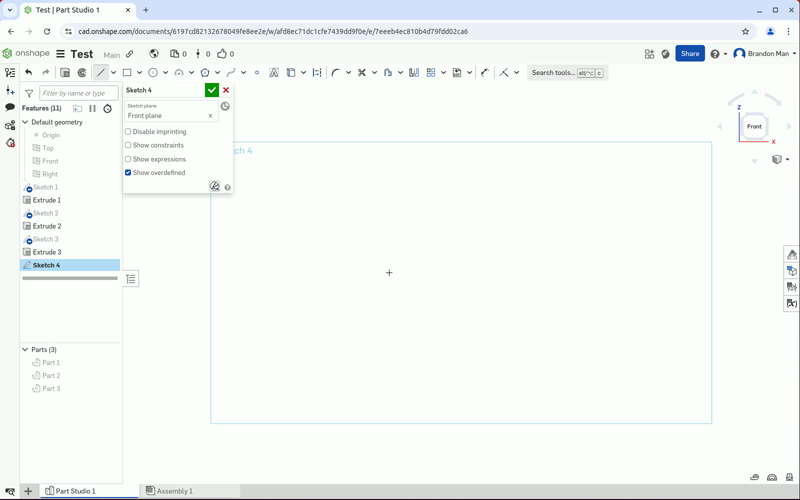
key_up(shift)
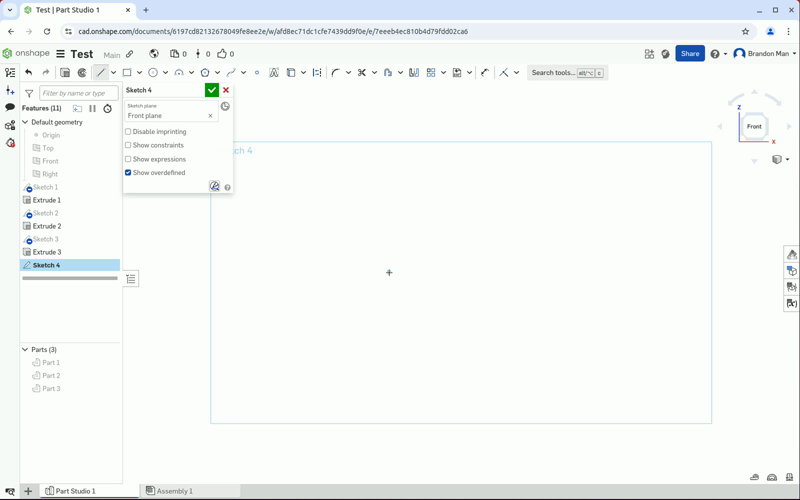
key_down(shift)
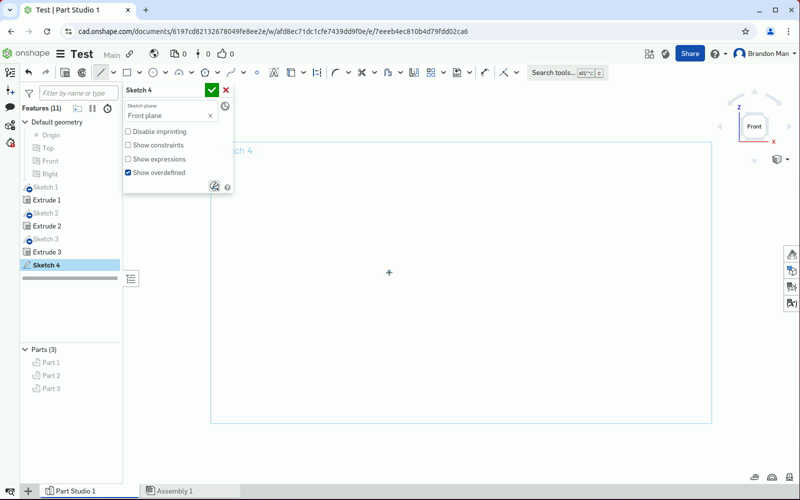
mouse_move(419, 272)
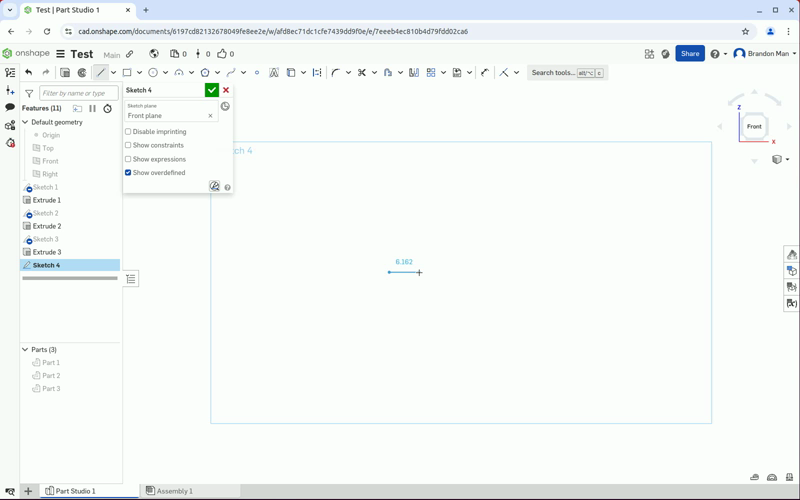
mouse_move(401, 271)
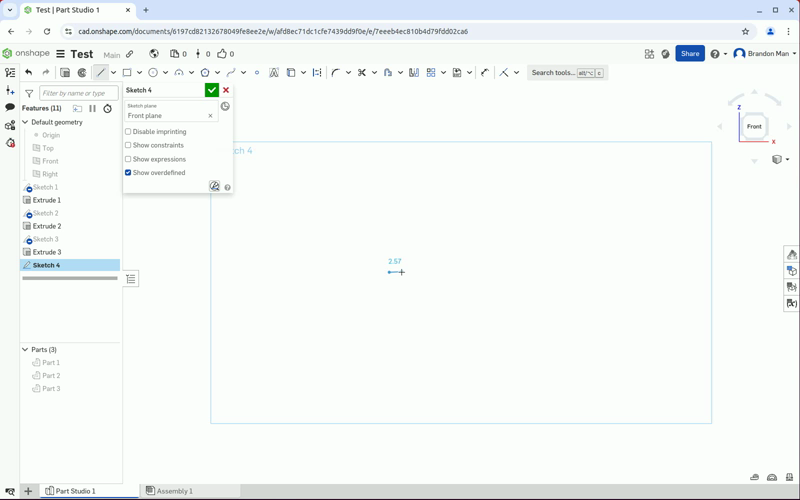
click(401, 271)
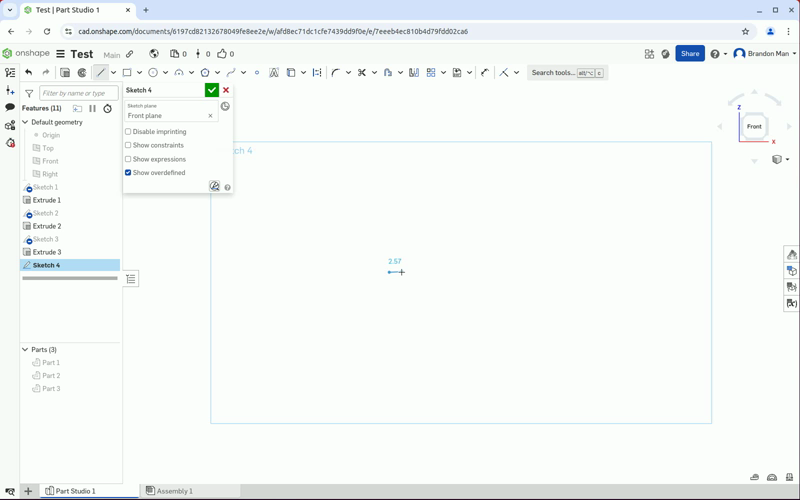
key_up(shift)
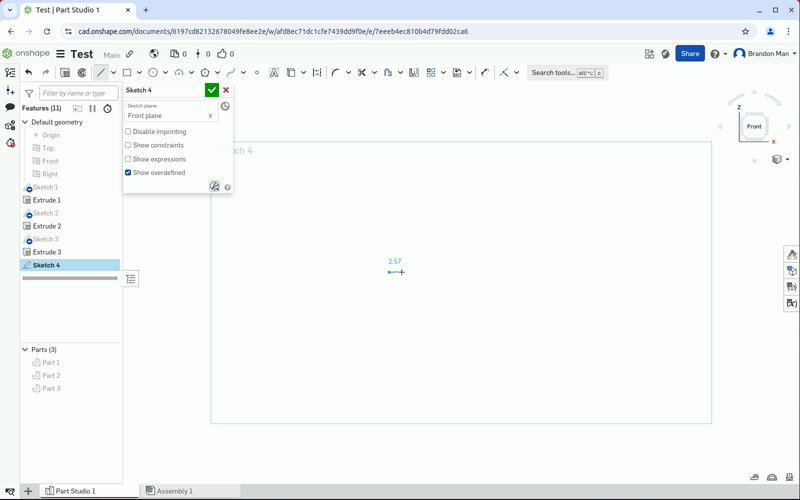
key(esc)
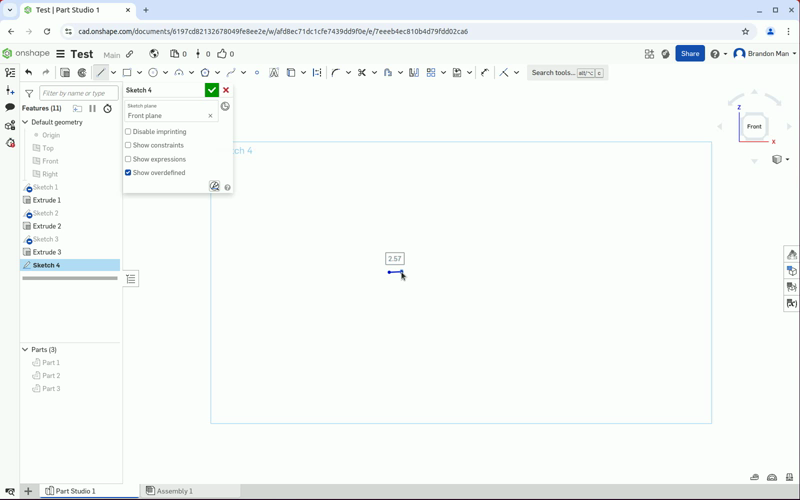
key(a)
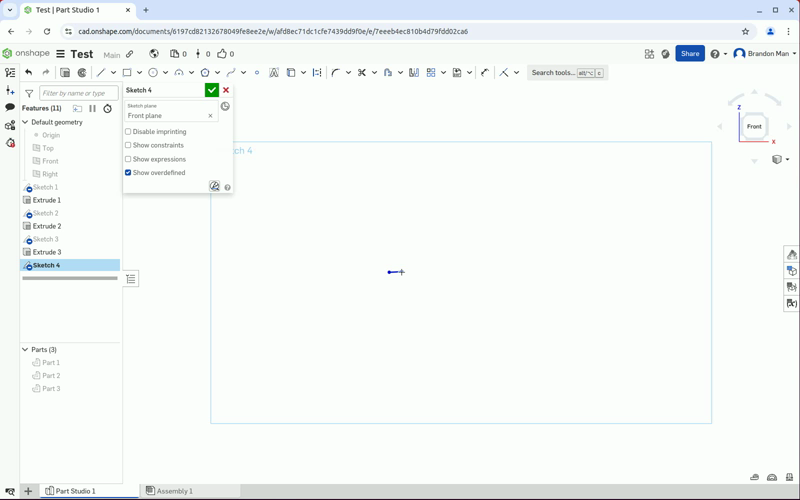
mouse_move(401, 271)
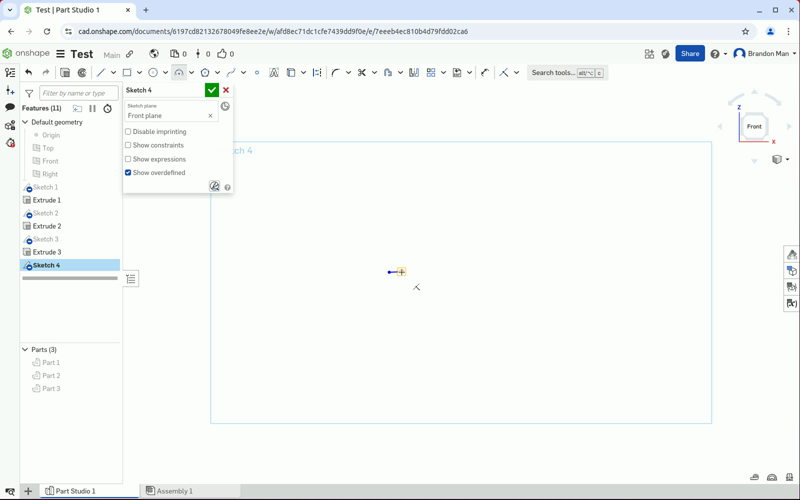
click(401, 271)
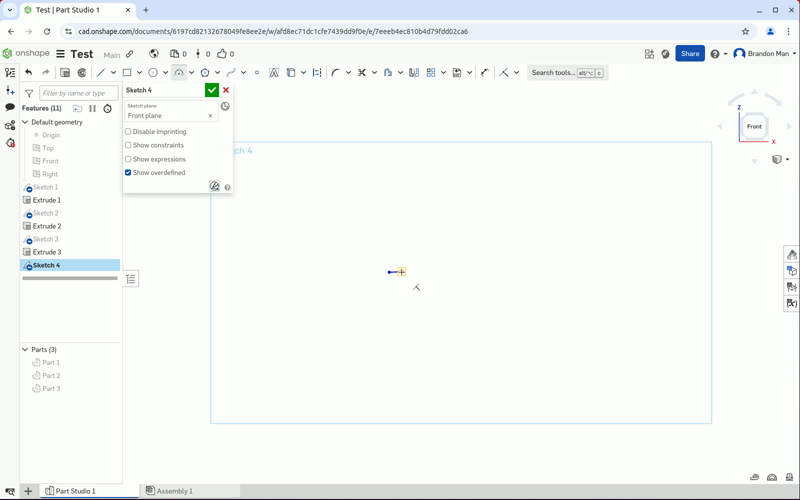
key_down(shift)
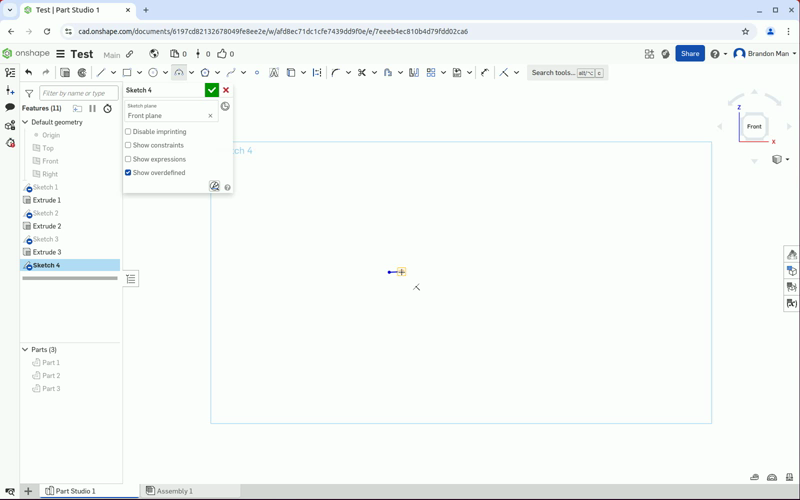
mouse_move(389, 257)
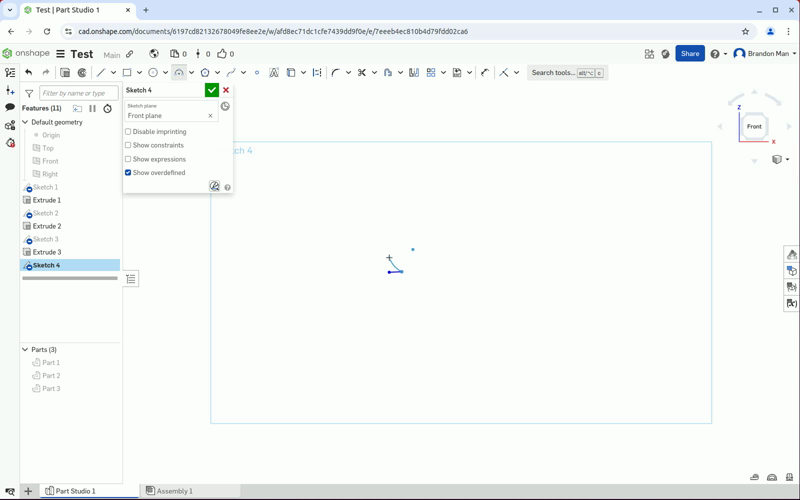
click(389, 257)
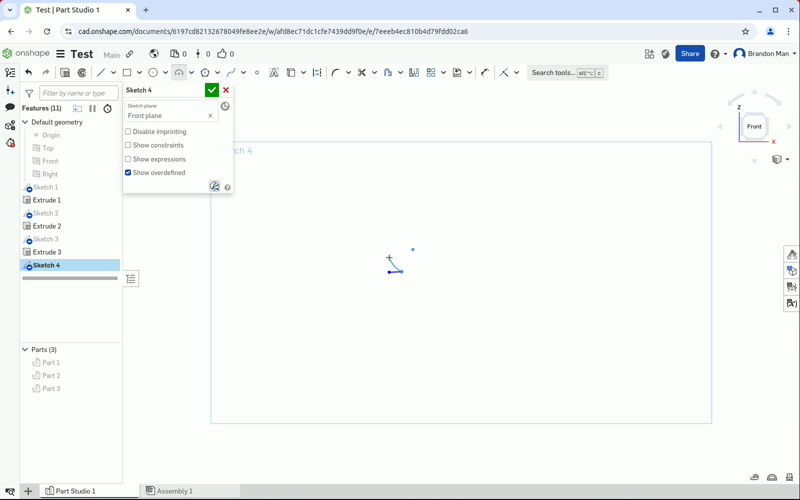
mouse_move(392, 266)
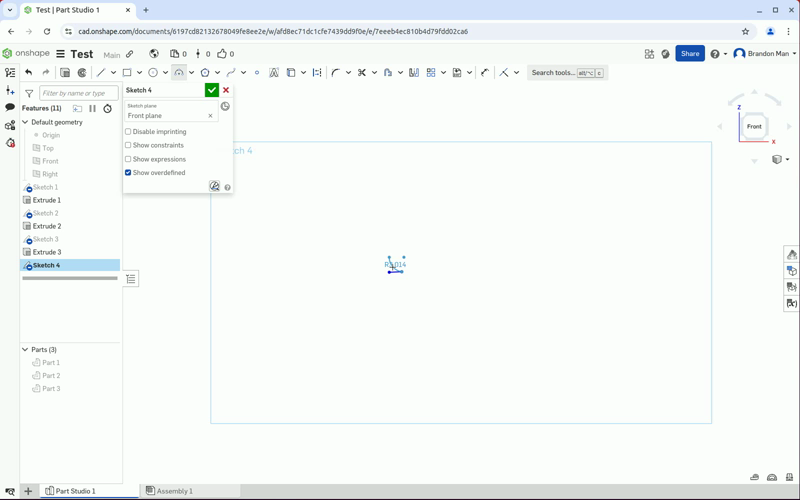
click(392, 266)
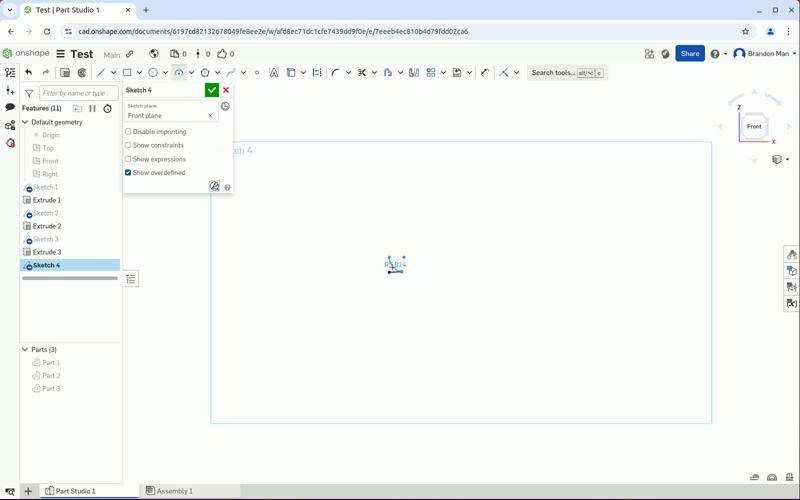
key_up(shift)
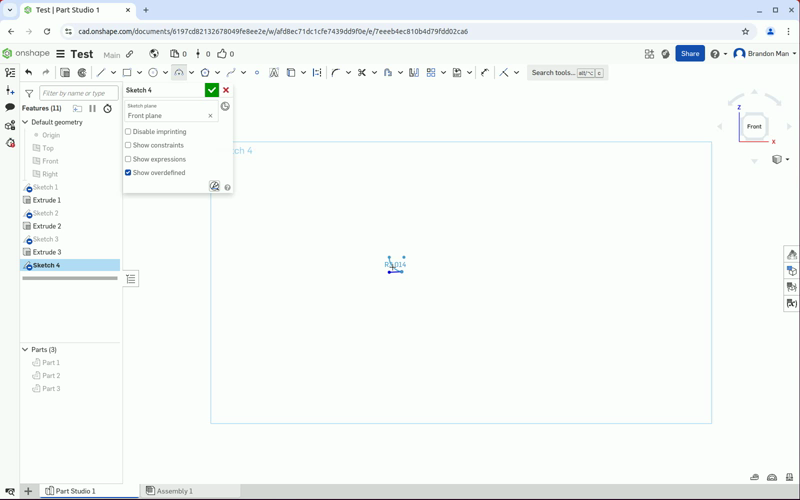
key(esc)
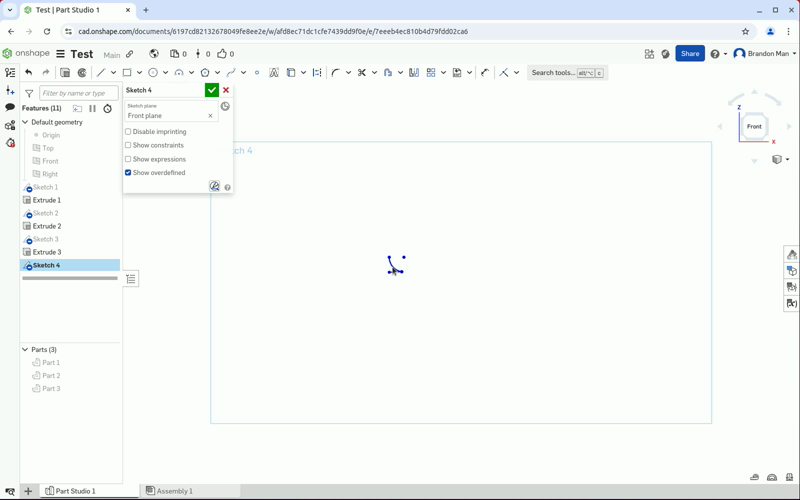
key(l)
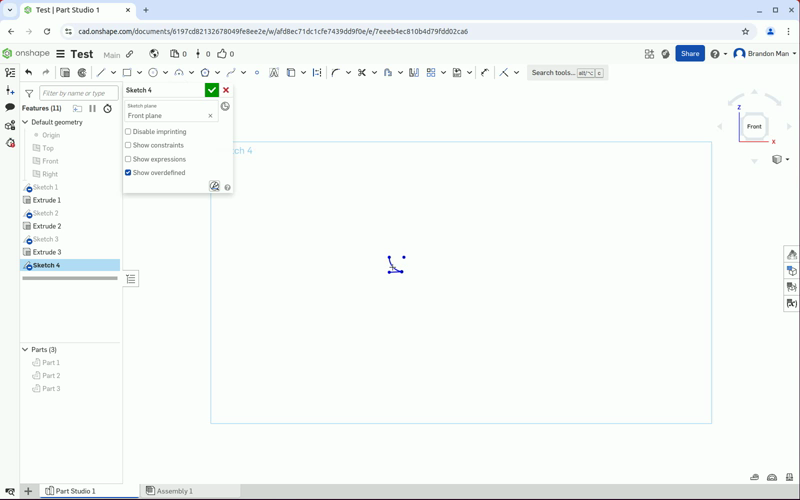
mouse_move(389, 257)
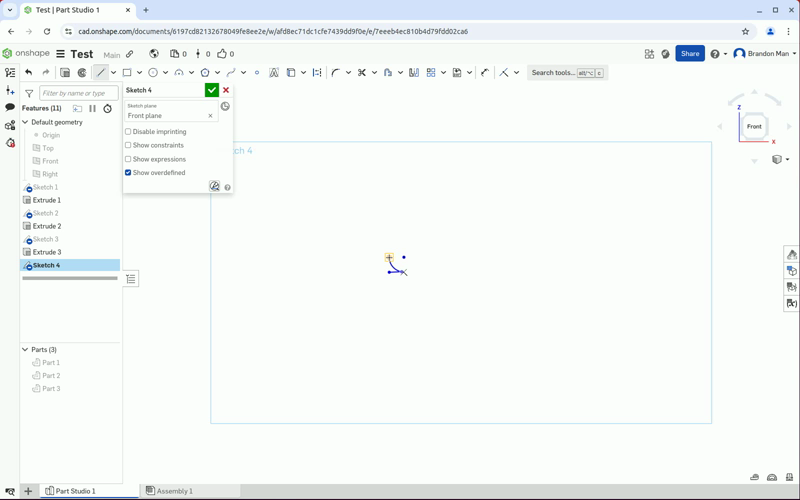
click(389, 257)
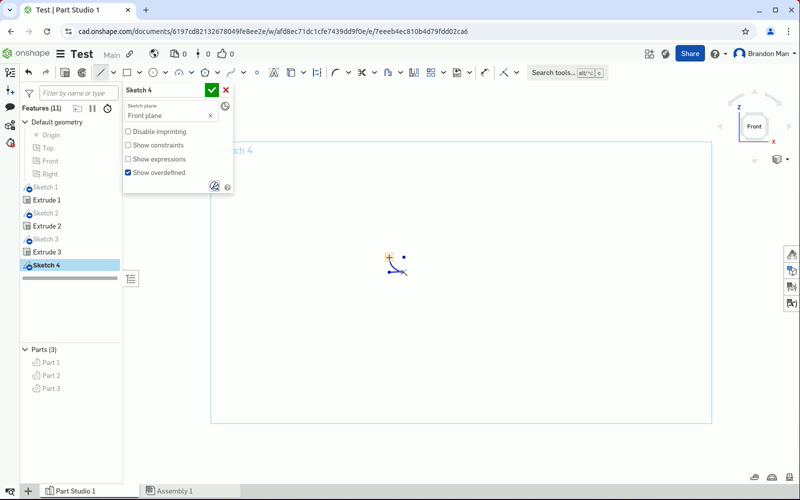
mouse_move(419, 257)
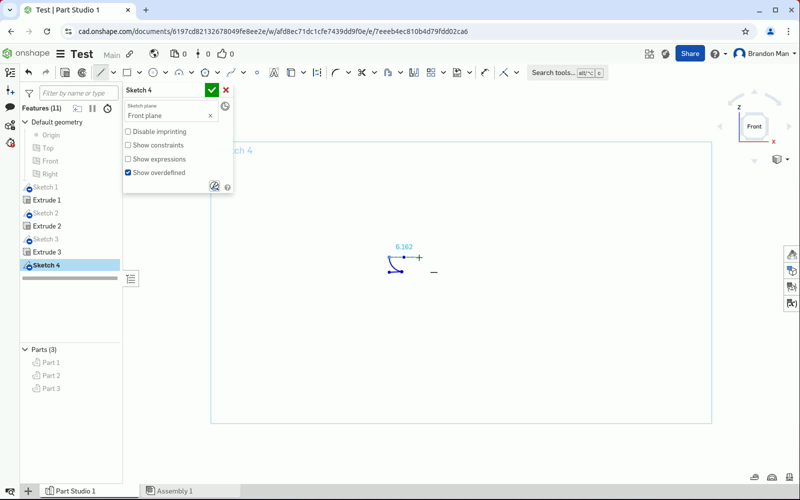
key_down(shift)
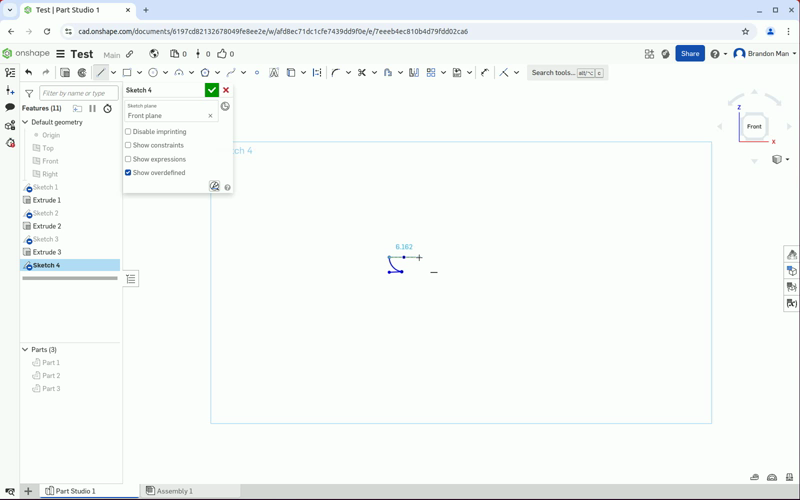
mouse_move(389, 272)
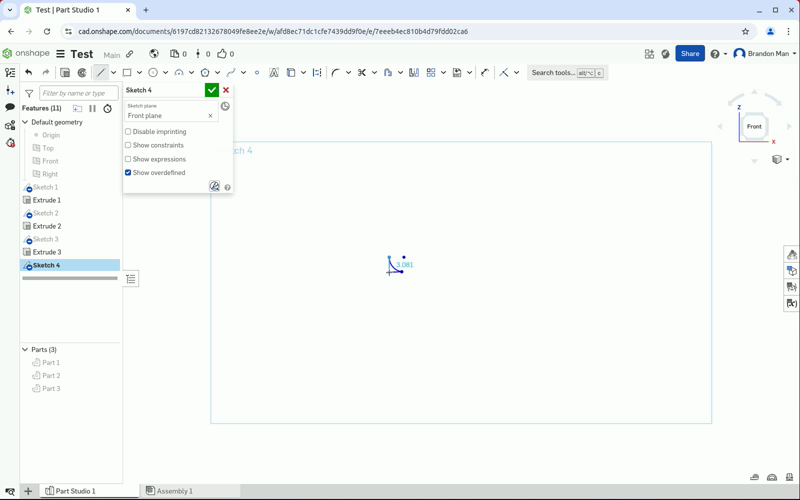
key_up(shift)
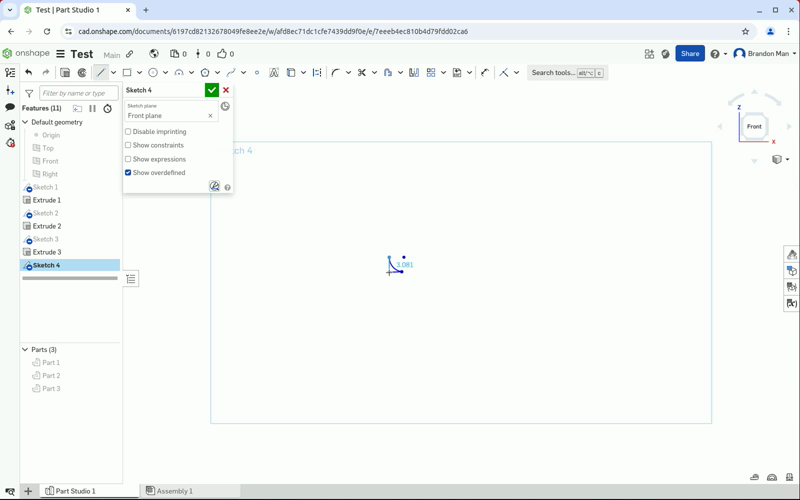
click(389, 272)
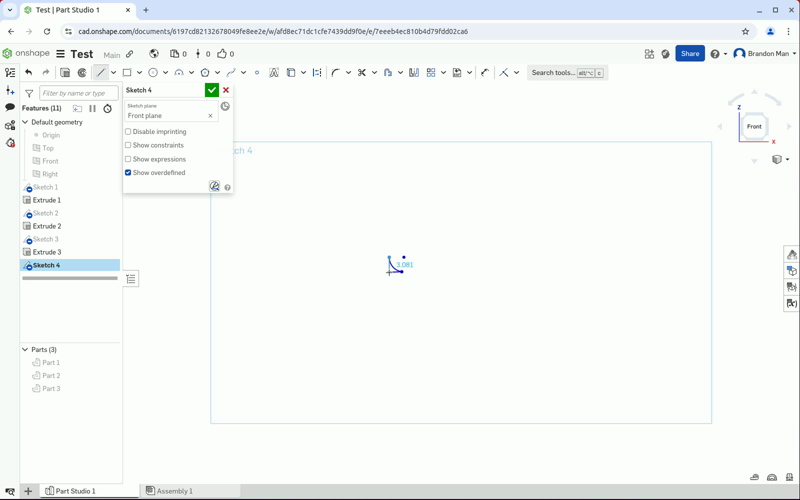
key(esc)
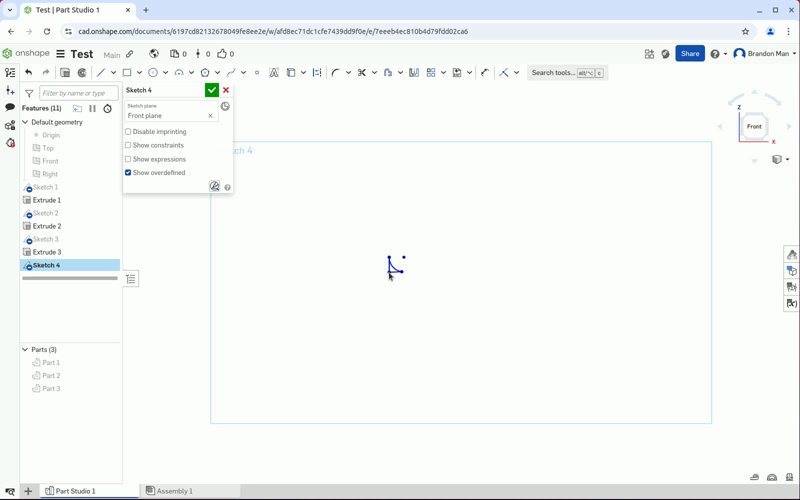
mouse_move(396, 271)
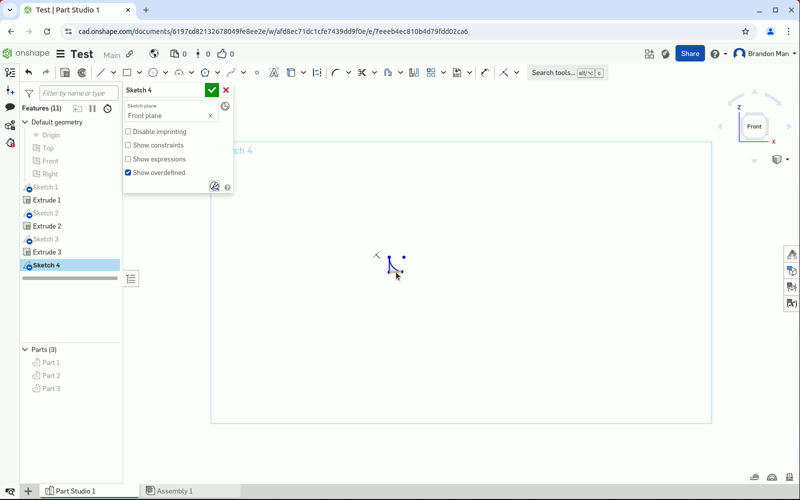
scroll(6)
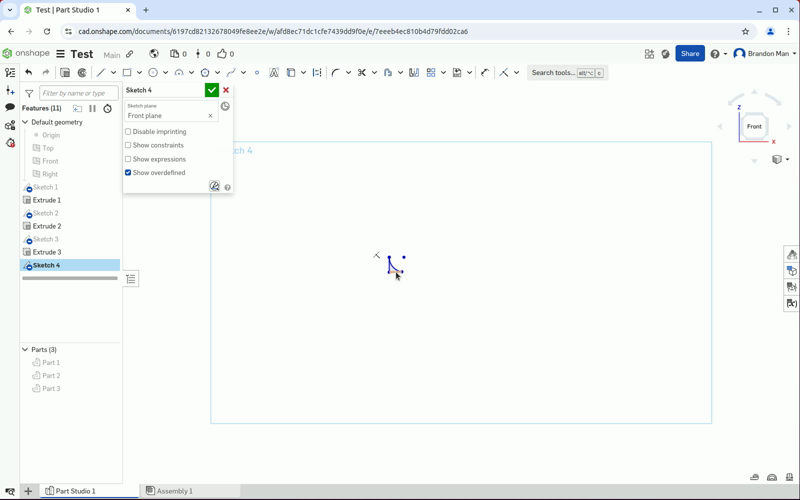
scroll(6)
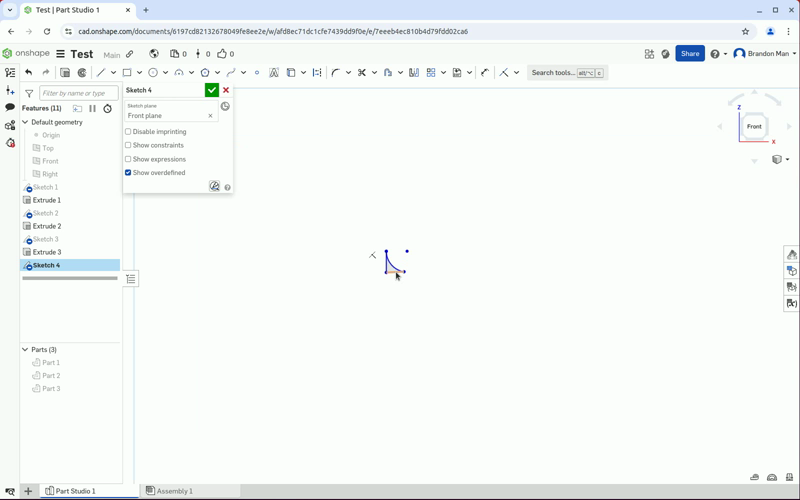
scroll(6)
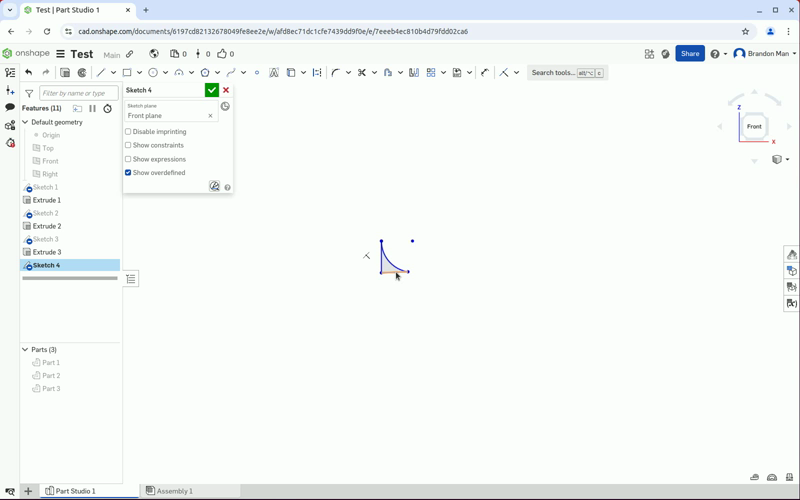
scroll(6)
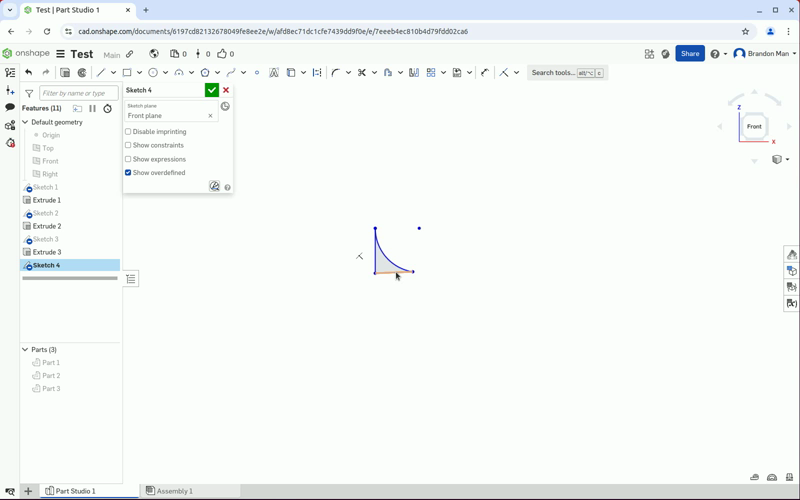
scroll(6)
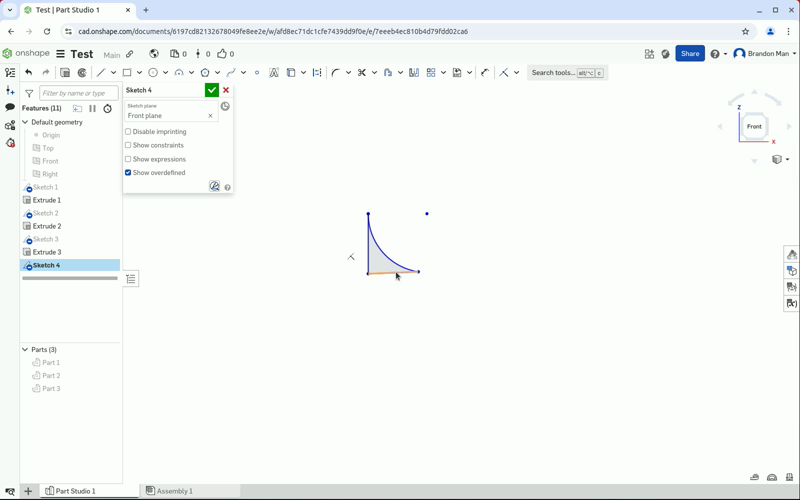
scroll(6)
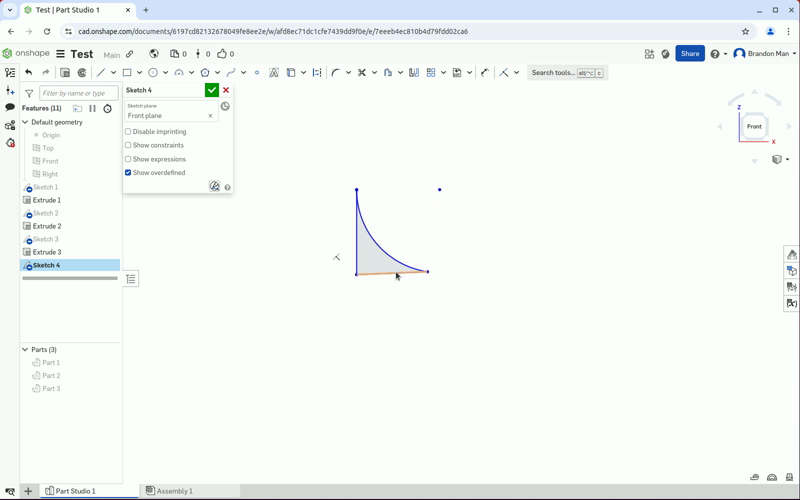
scroll(6)
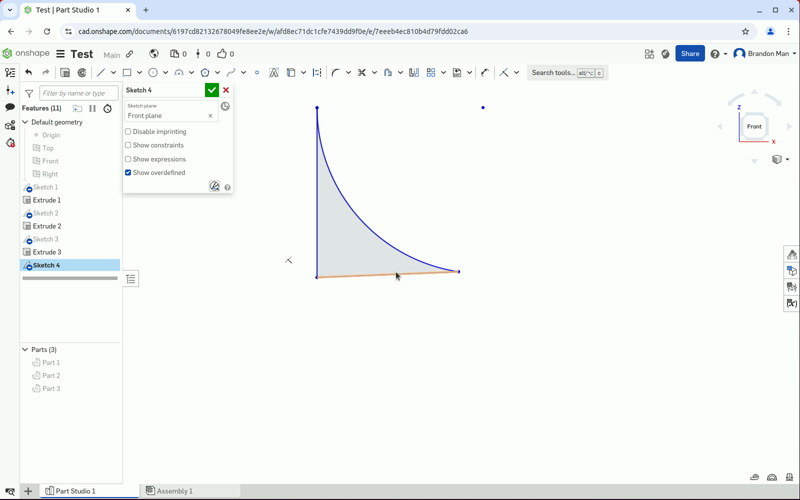
click(396, 271)
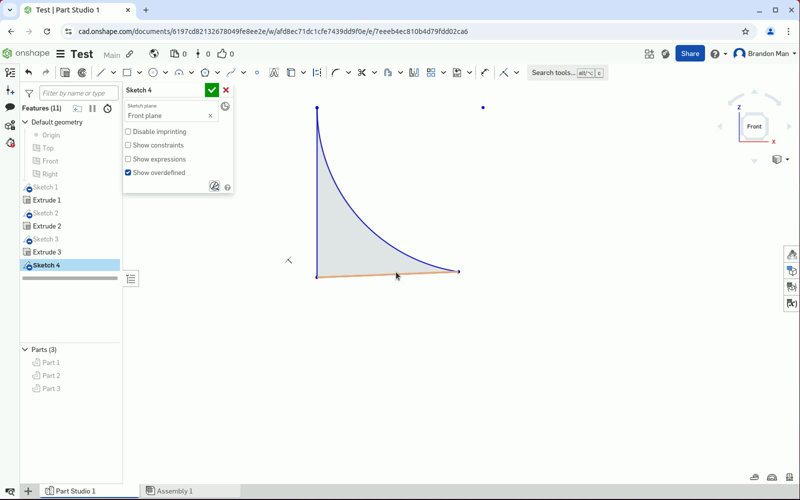
scroll(-6)
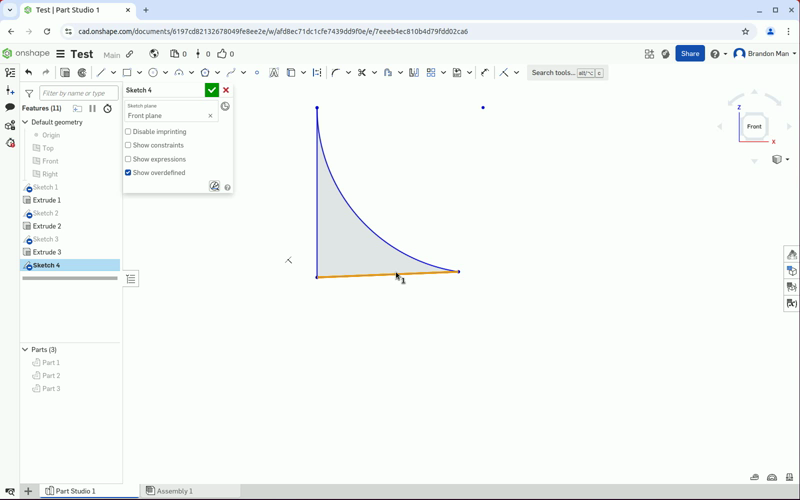
scroll(-6)
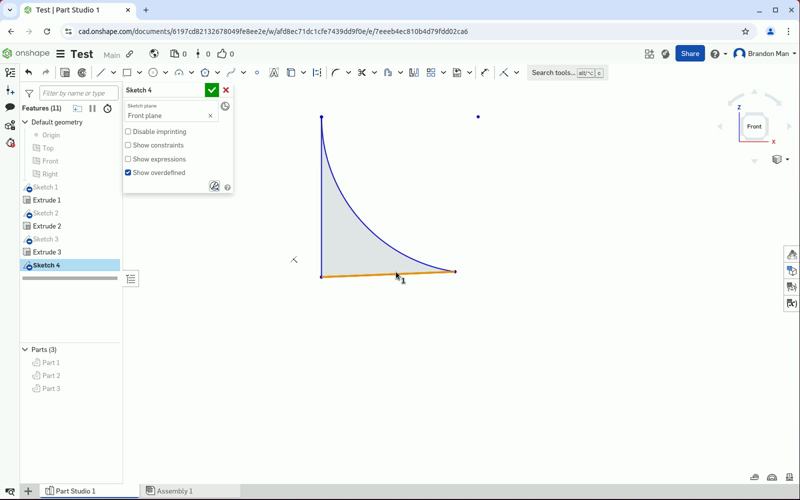
scroll(-6)
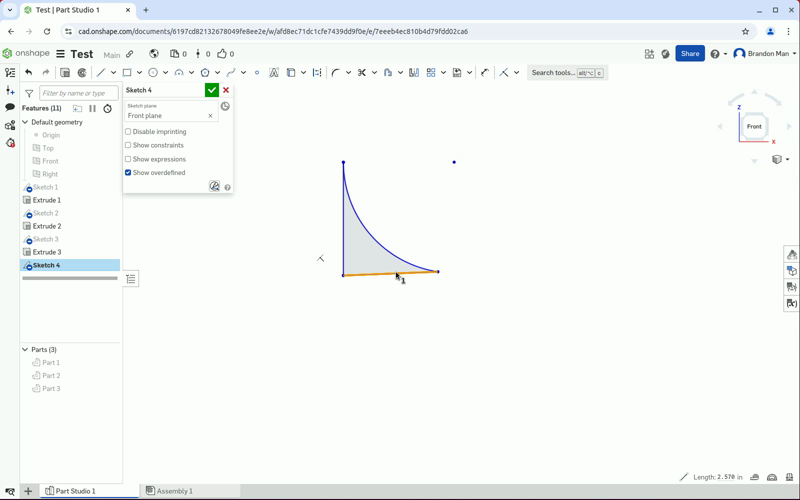
scroll(-6)
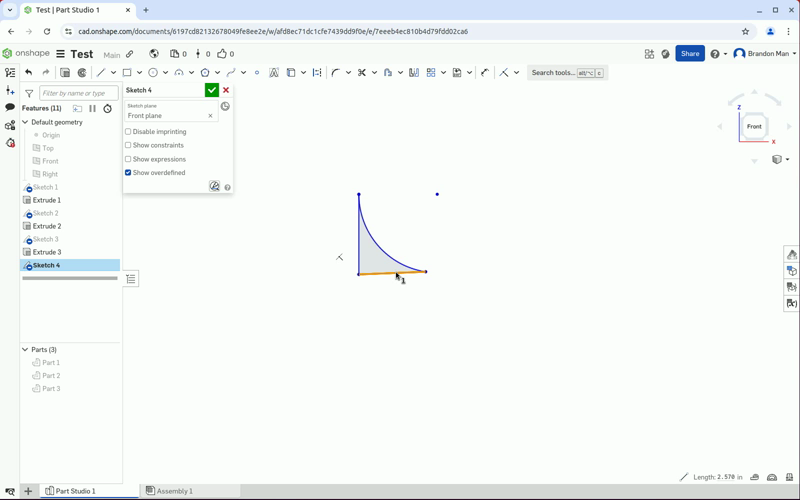
scroll(-6)
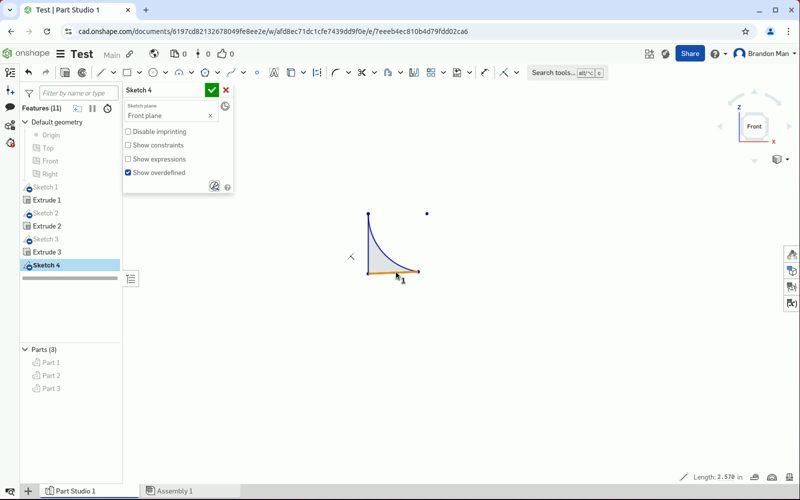
scroll(-6)
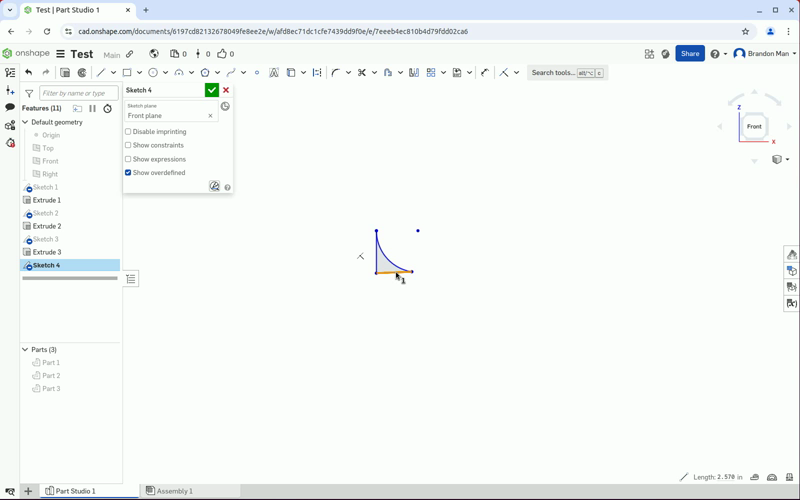
scroll(-6)
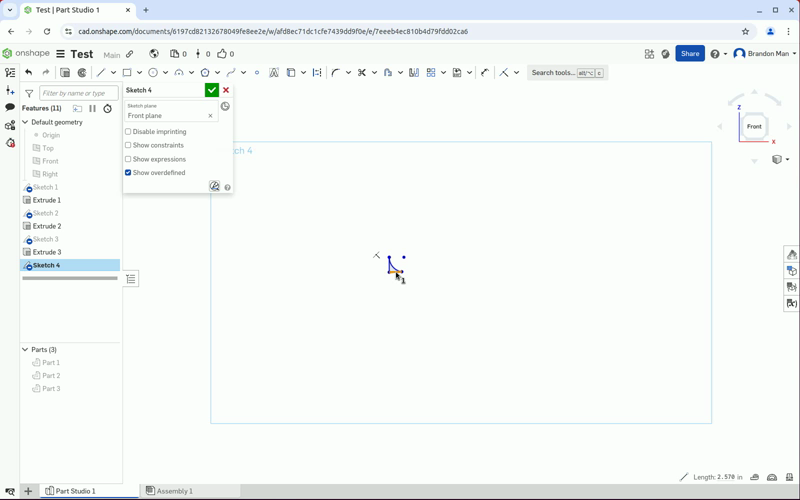
mouse_move(73, 352)
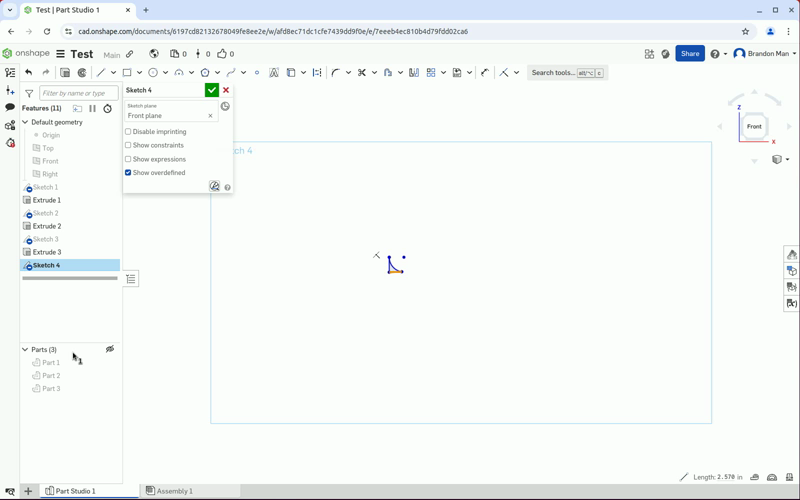
key(shift+y)
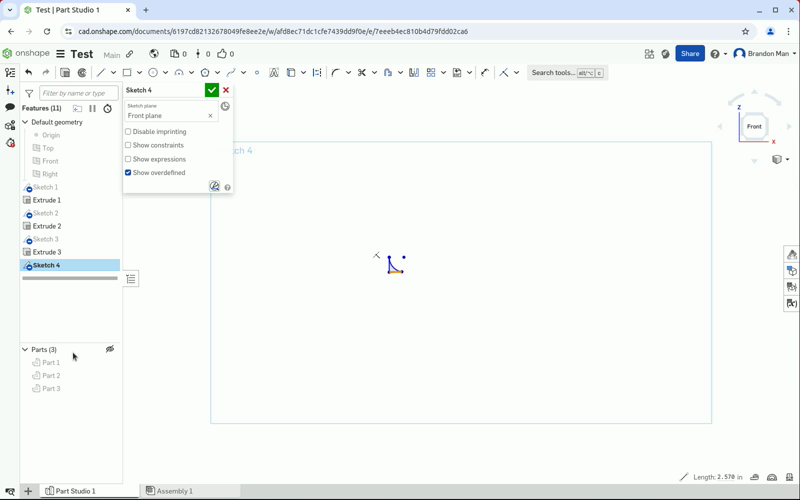
key(shift+e)
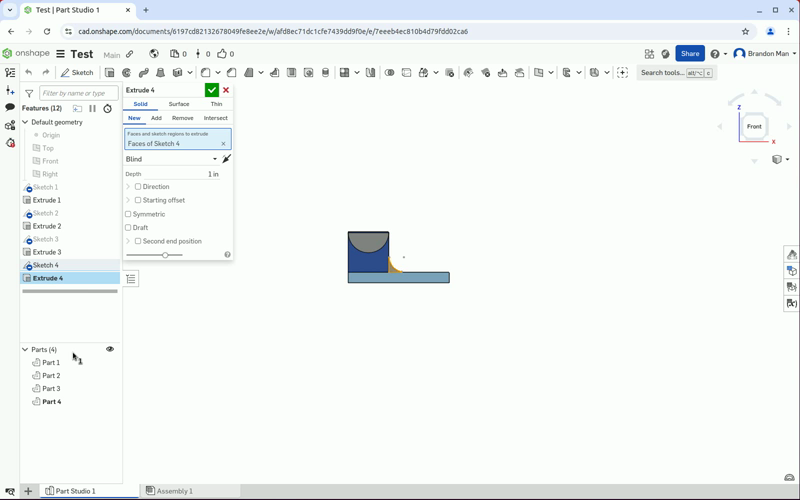
mouse_move(143, 106)
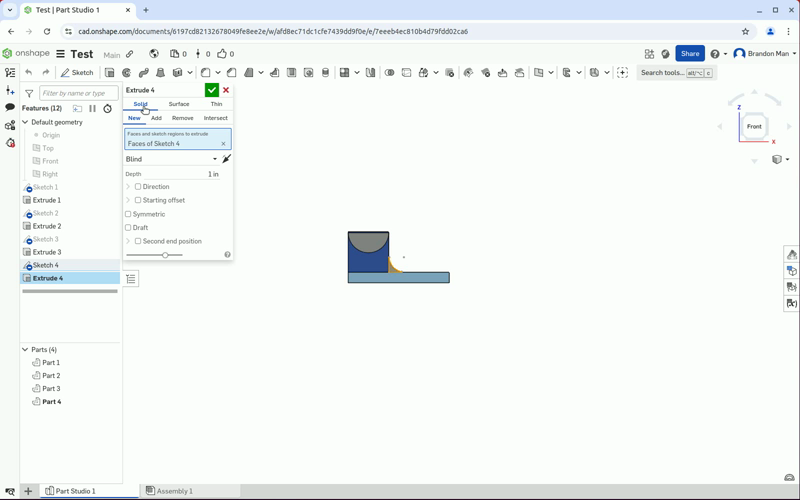
click(143, 106)
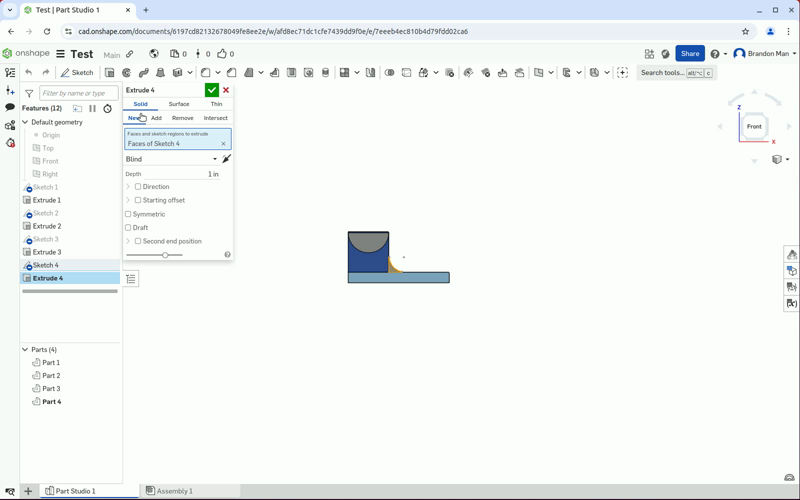
mouse_move(137, 120)
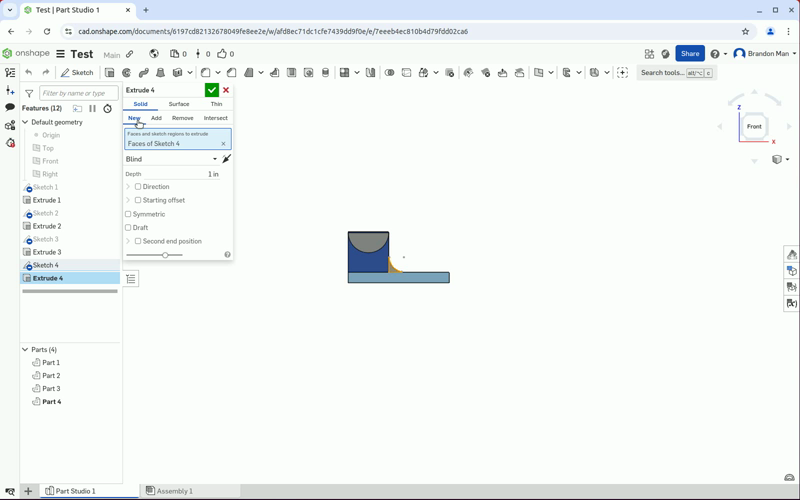
click(137, 120)
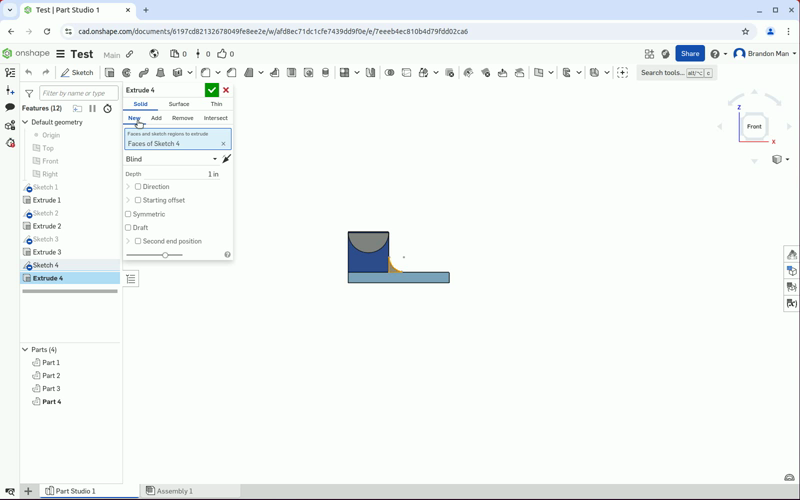
key(tab, 4)
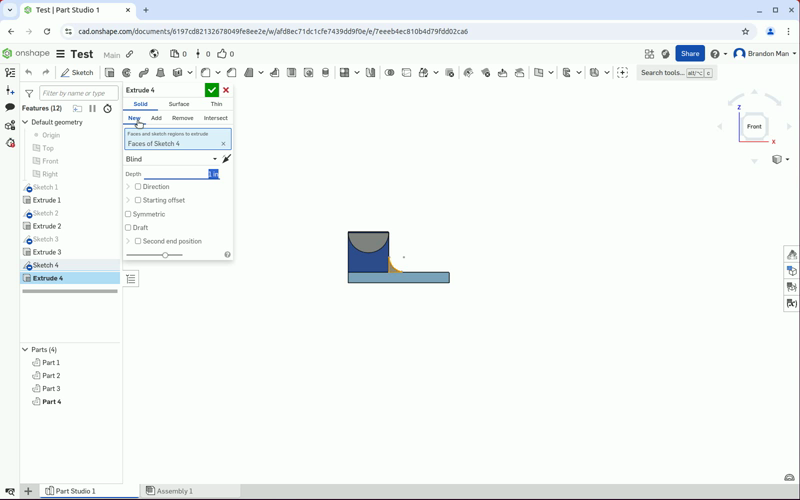
text(4.092)
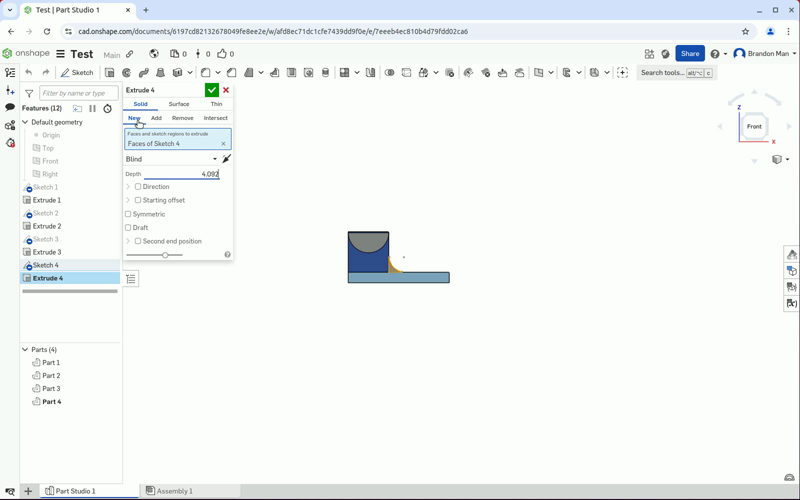
key(enter)
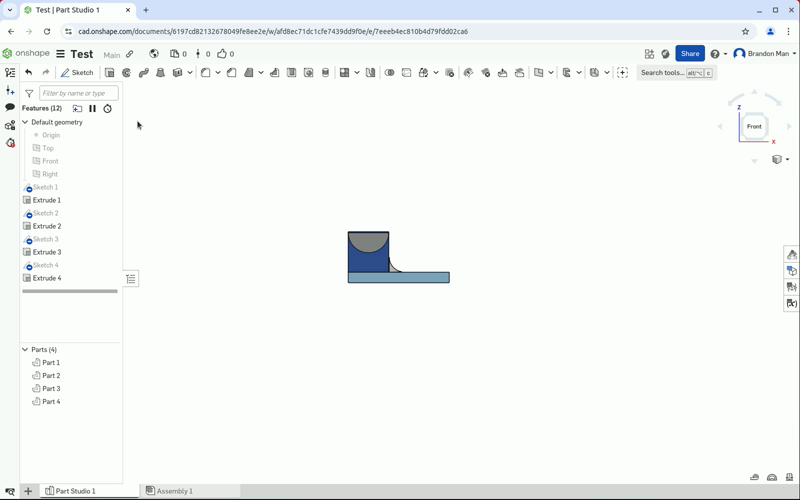
key(shift+h)
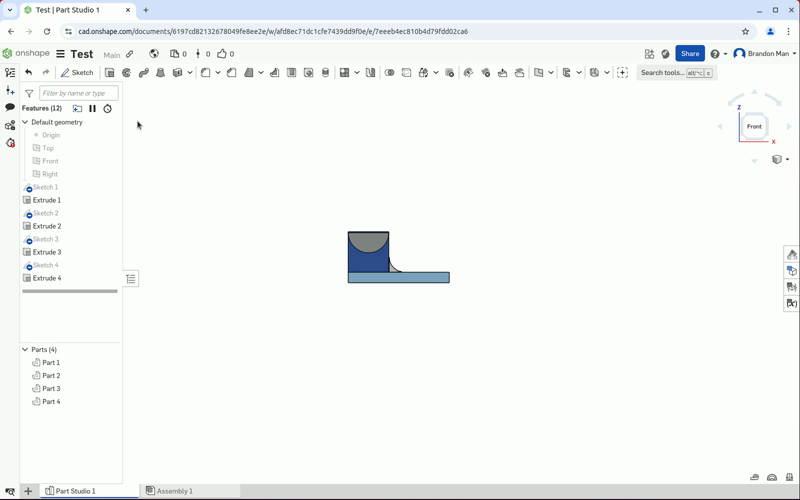
key(shift+h)
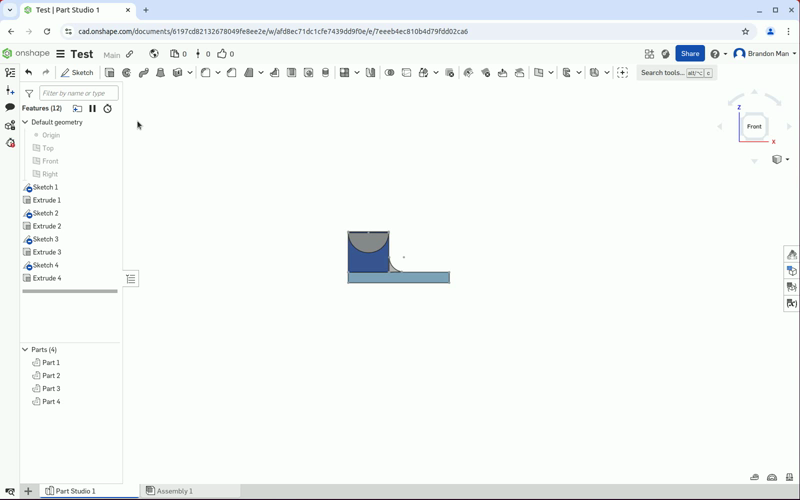
key(shift+7)
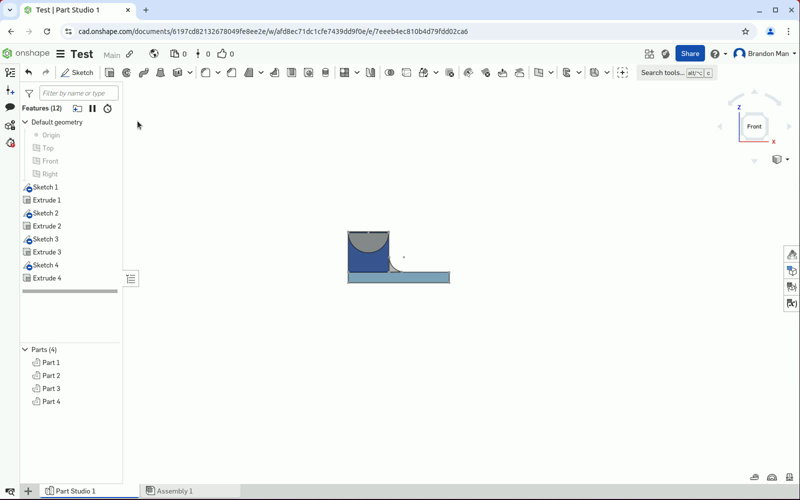
key(left, 2)
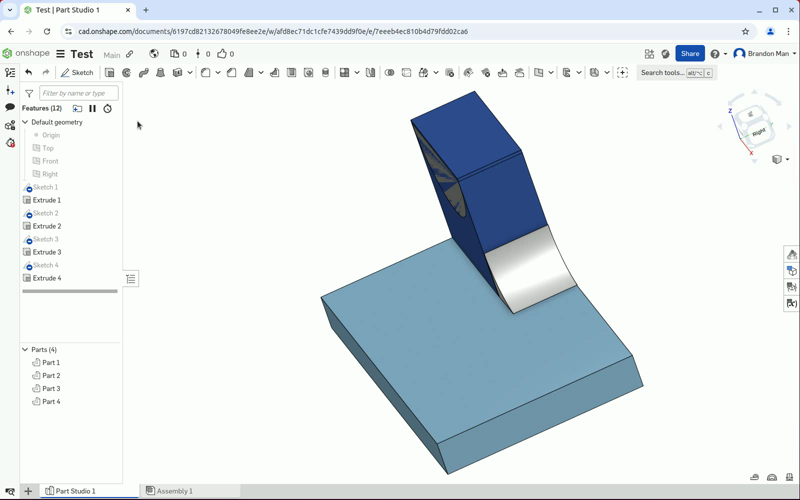
key(down, 2)
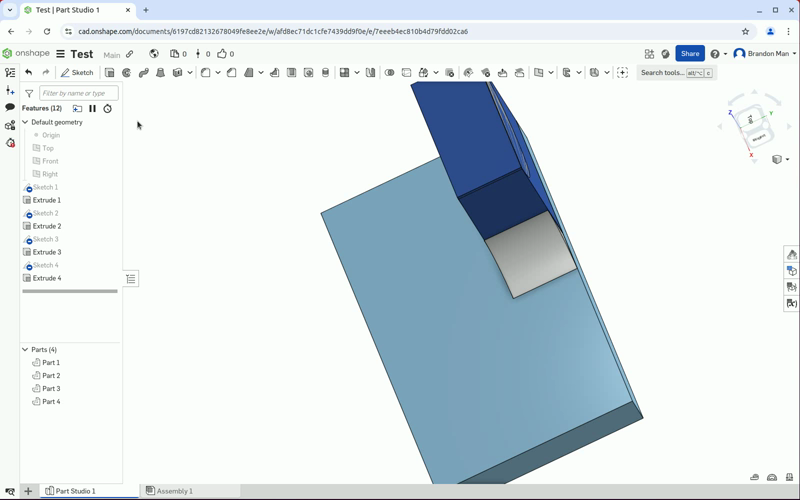
key(up, 2)
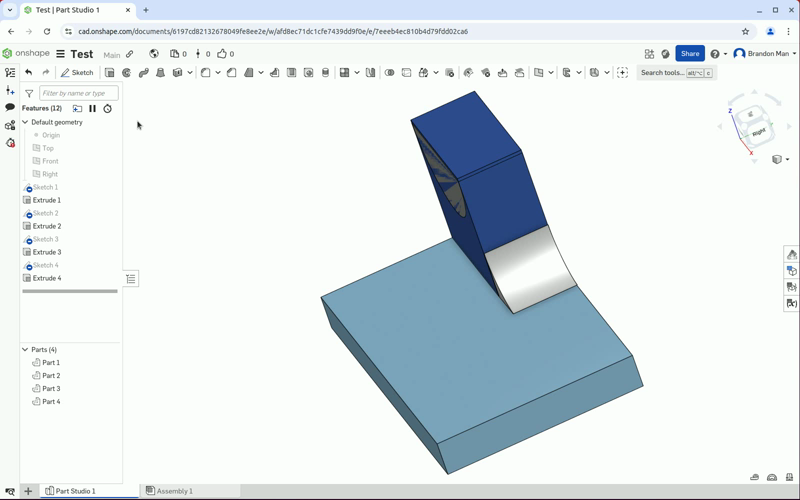
key(right, 2)
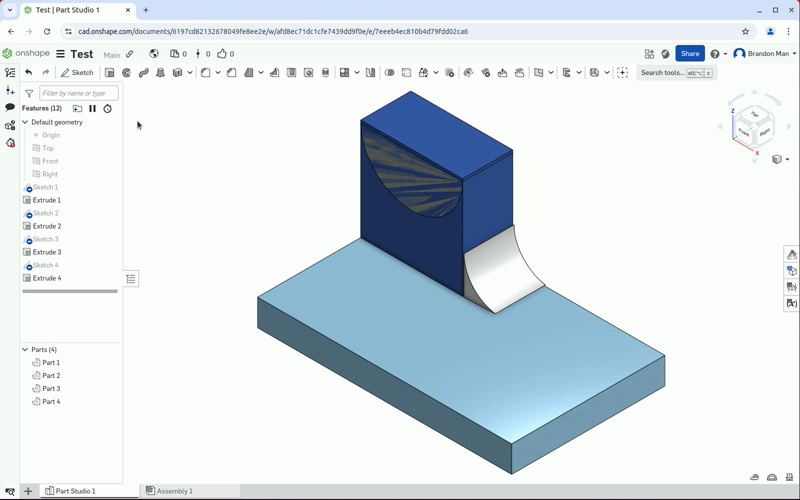
mouse_move(73, 189)
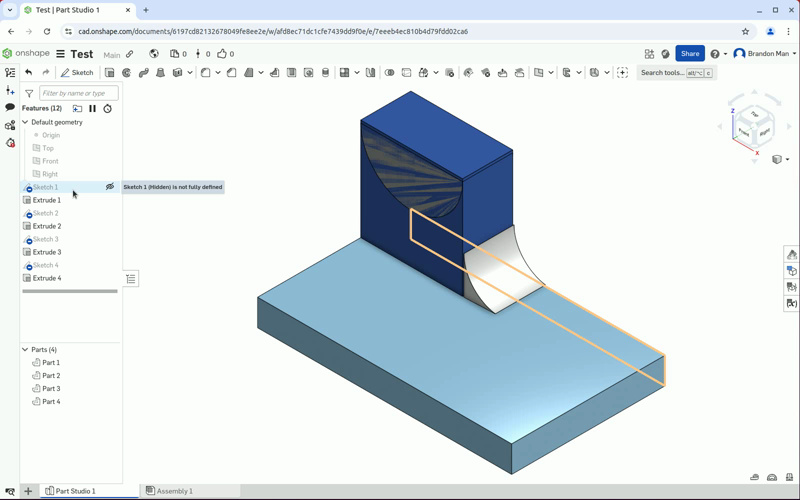
click(73, 189)